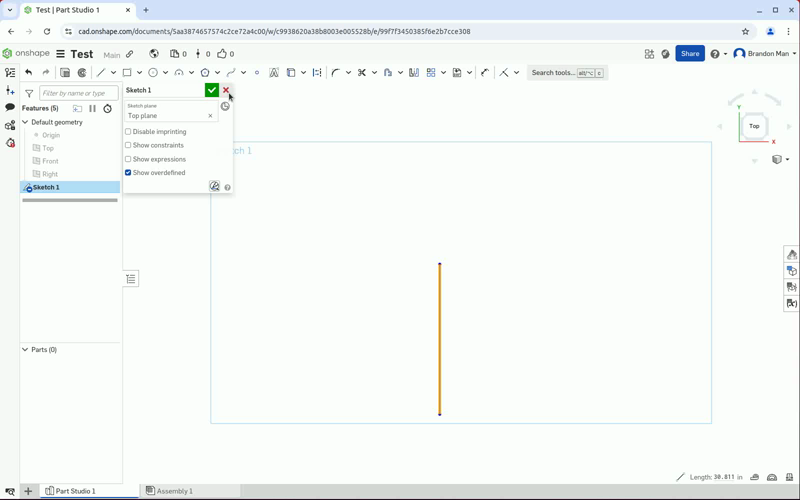
key(shift+h)
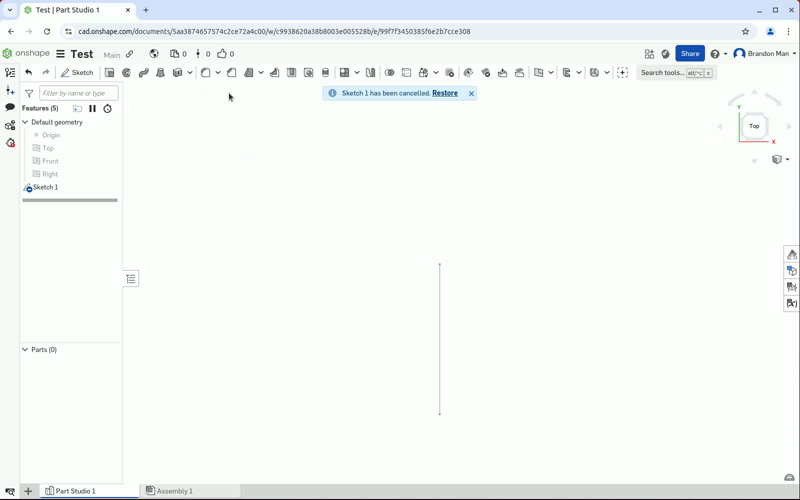
key(shift+s)
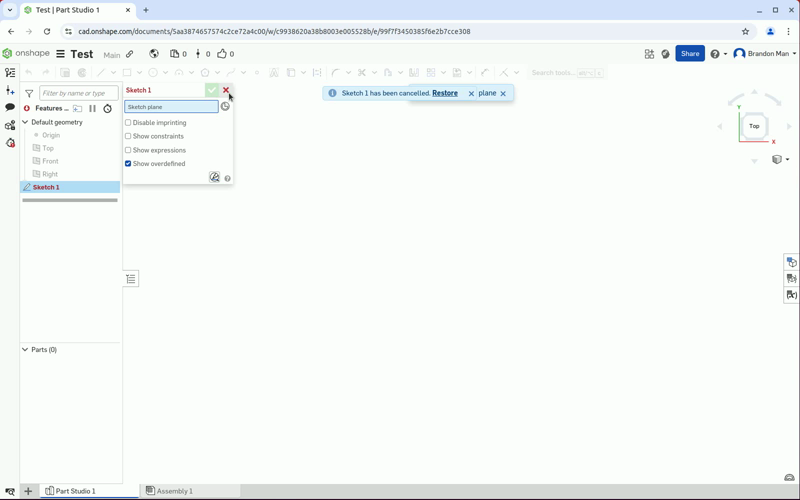
mouse_move(73, 150)
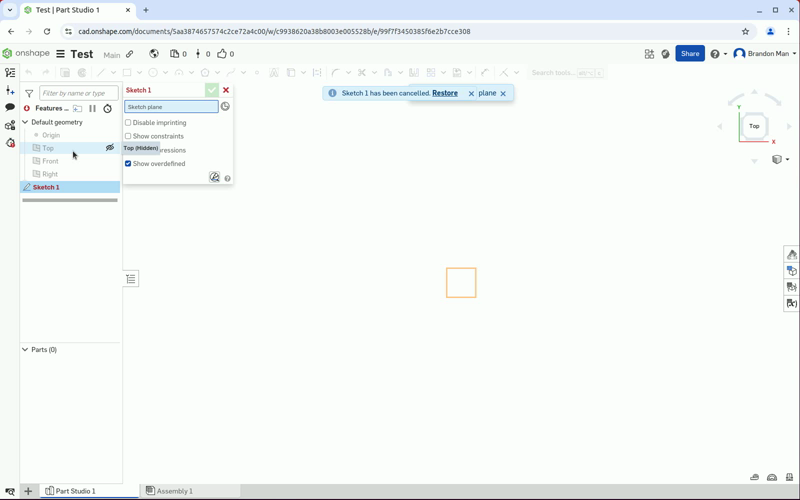
click(73, 150)
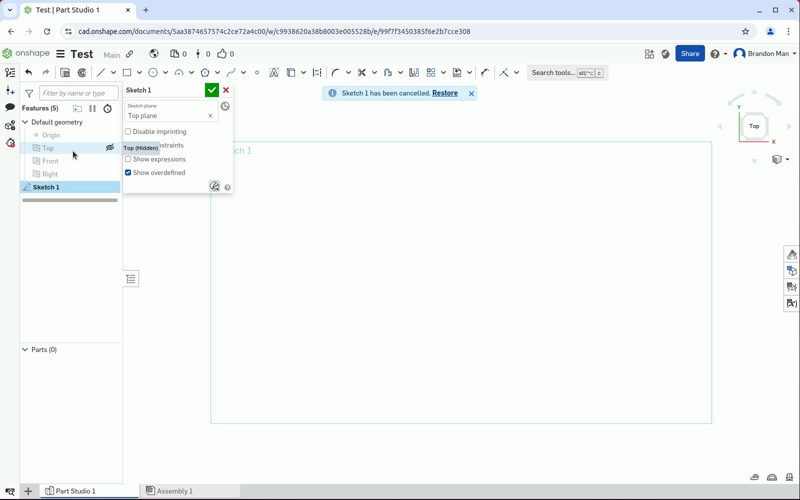
mouse_move(73, 352)
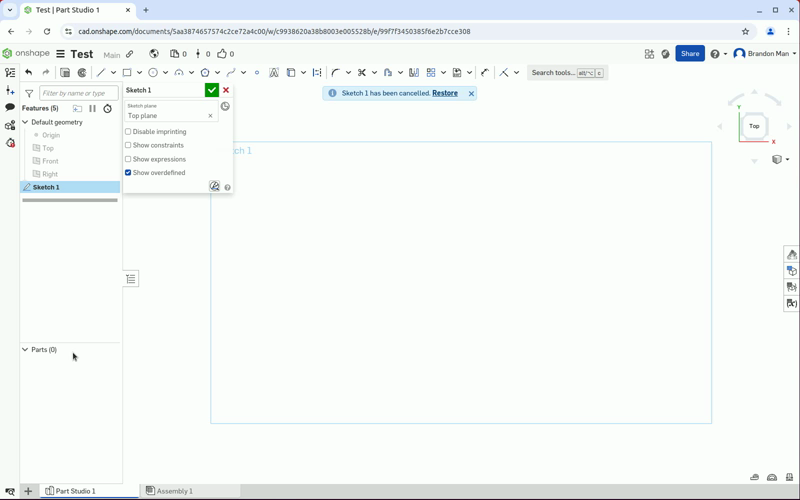
key(y)
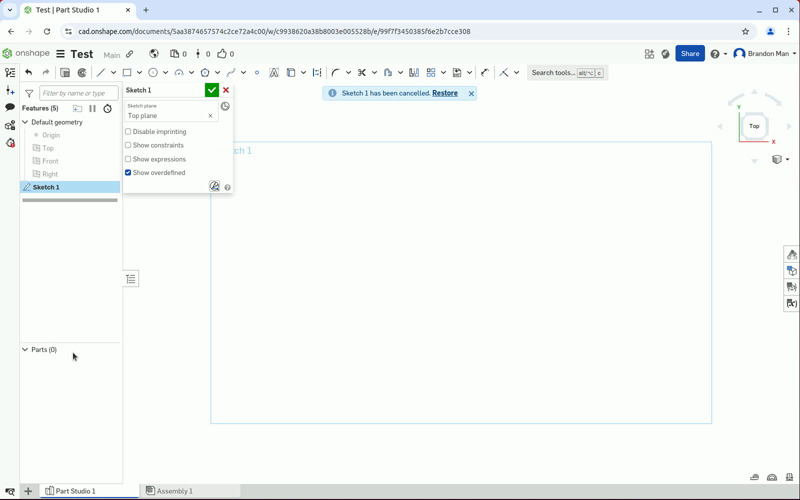
key(l)
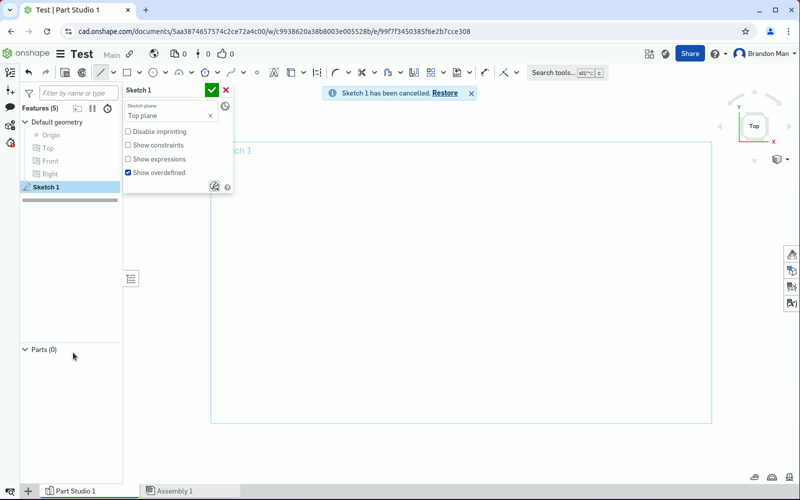
key_down(shift)
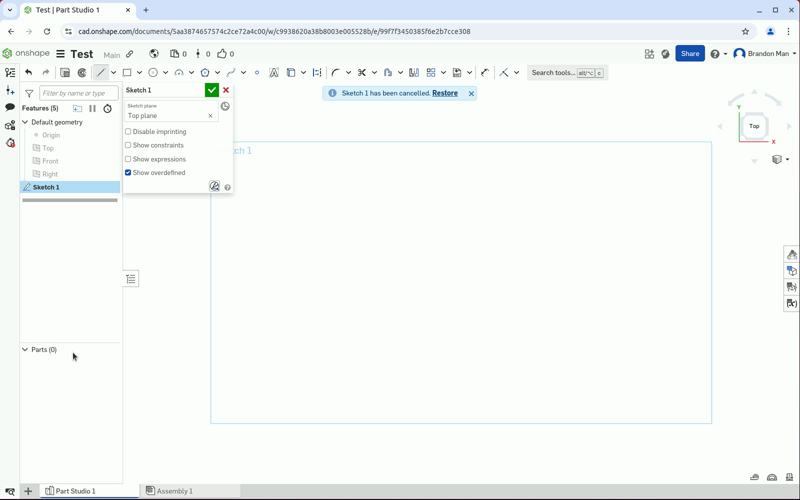
mouse_move(427, 282)
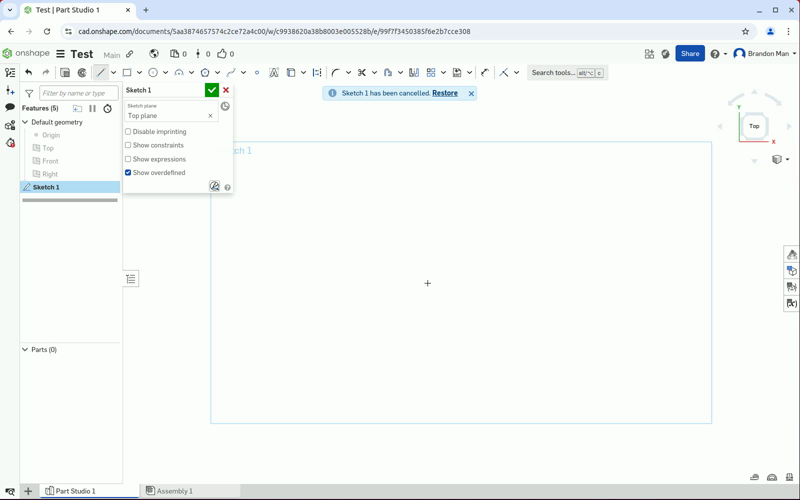
click(427, 282)
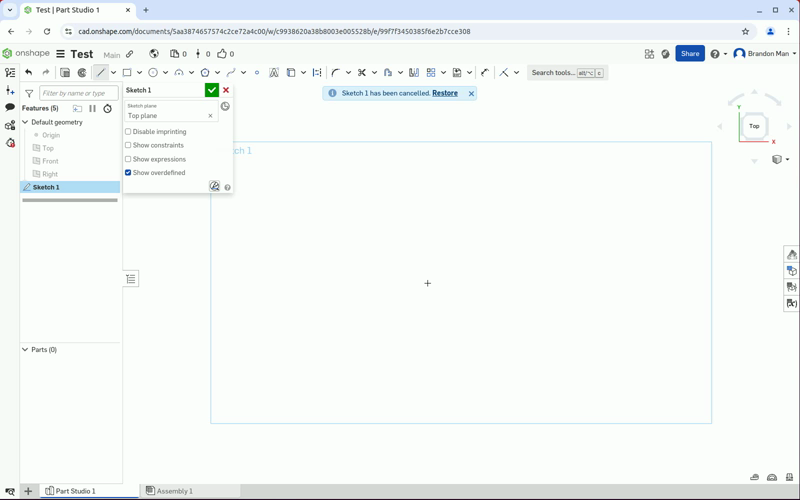
key_up(shift)
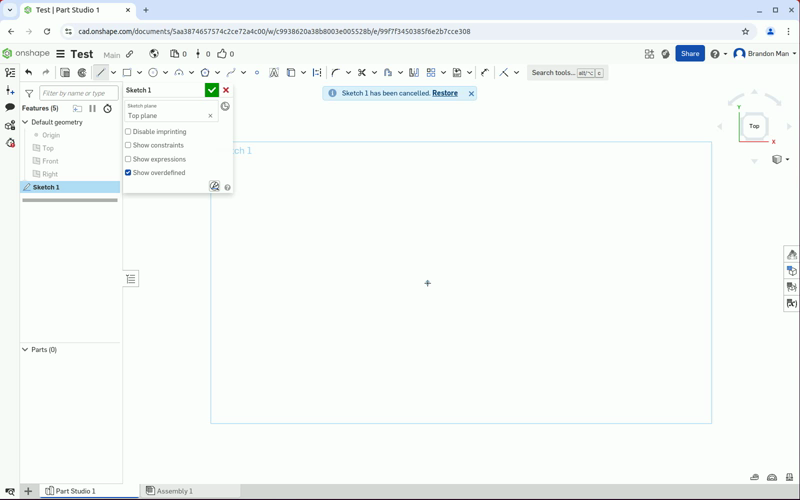
key_down(shift)
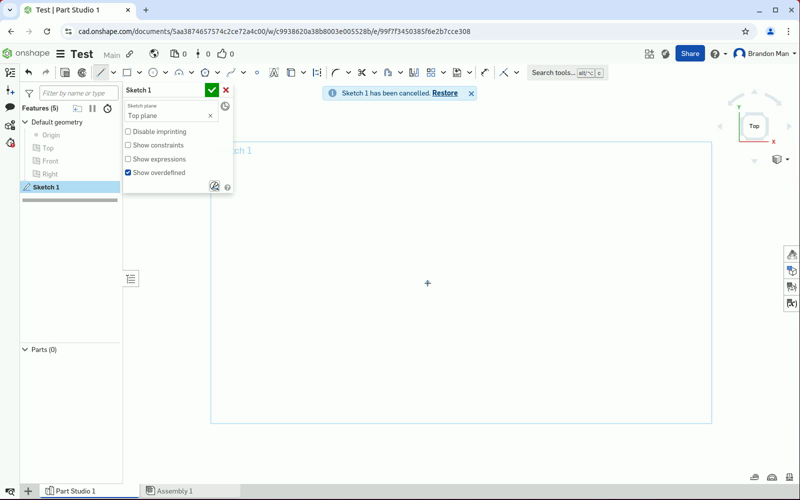
mouse_move(457, 282)
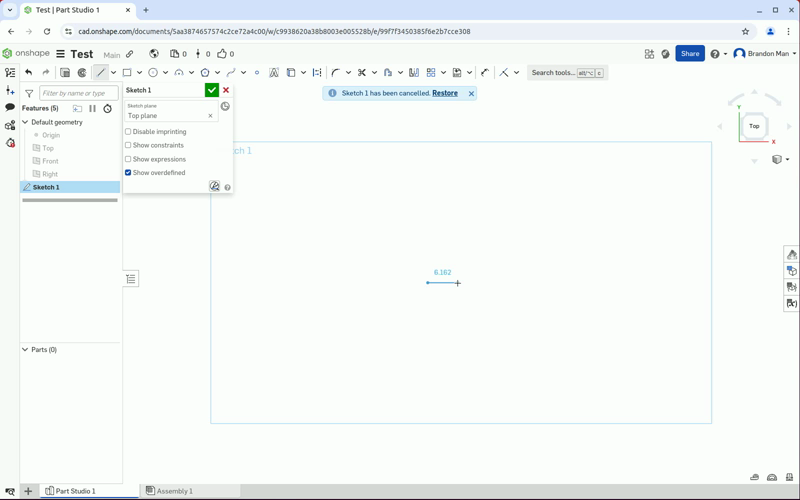
mouse_move(459, 282)
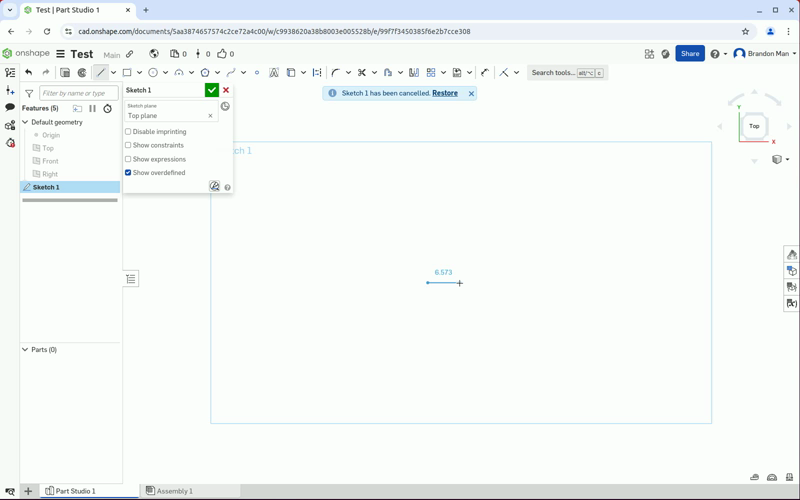
click(459, 282)
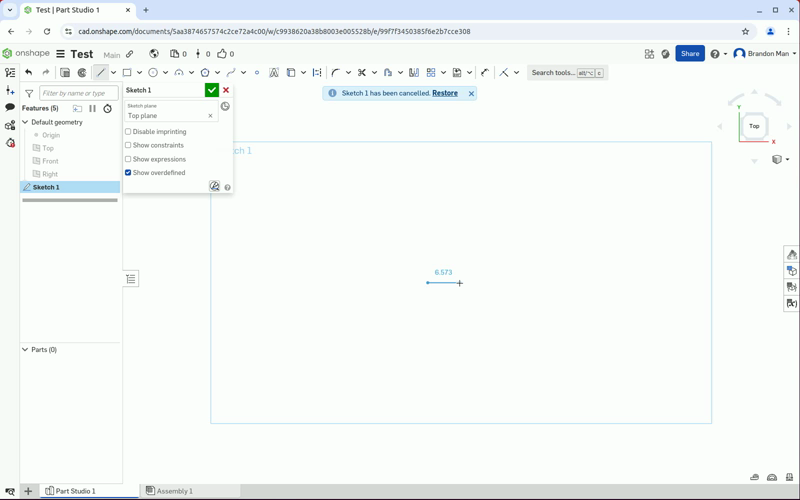
key_up(shift)
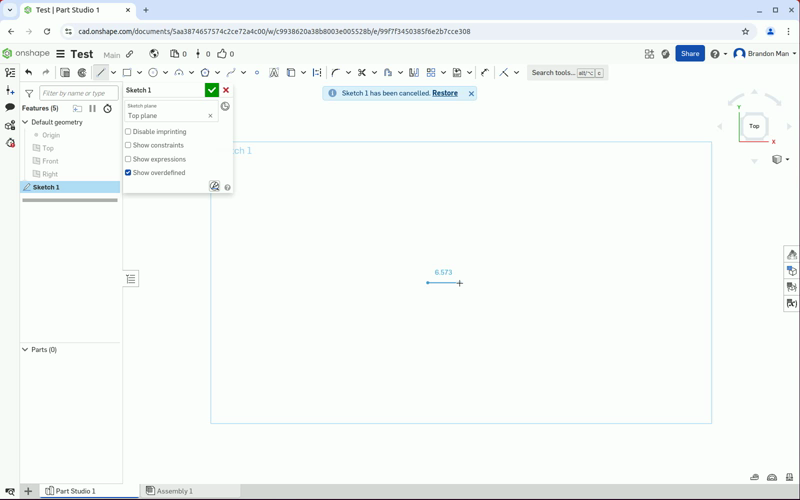
key_down(shift)
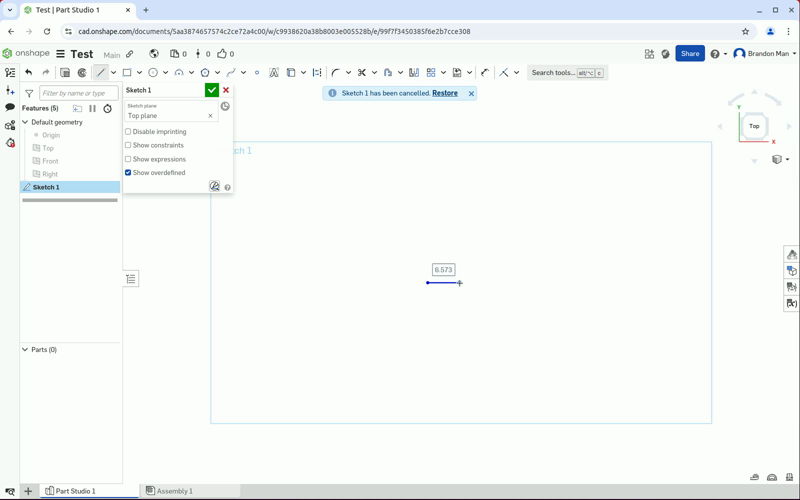
mouse_move(459, 395)
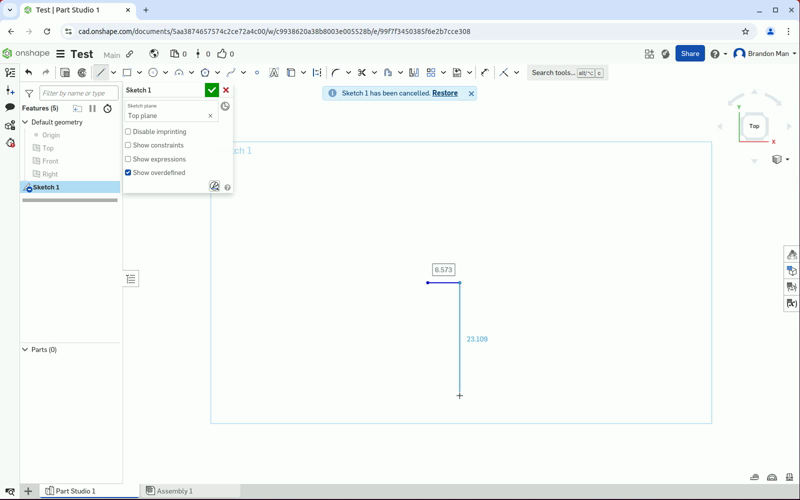
click(459, 395)
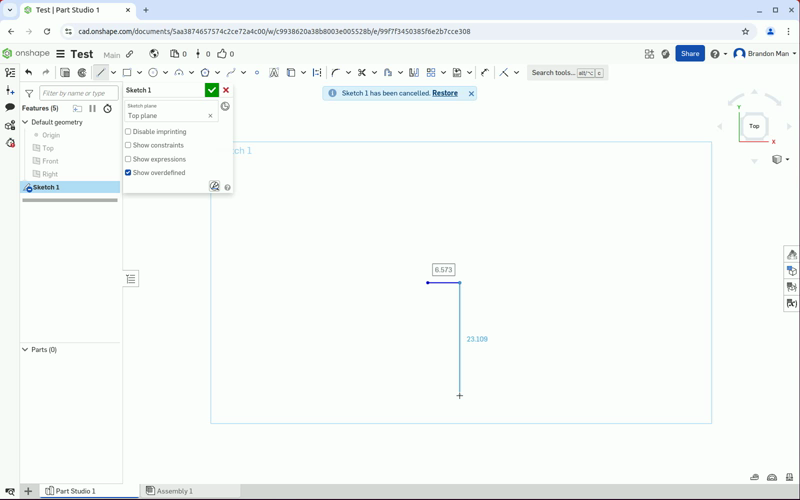
key_up(shift)
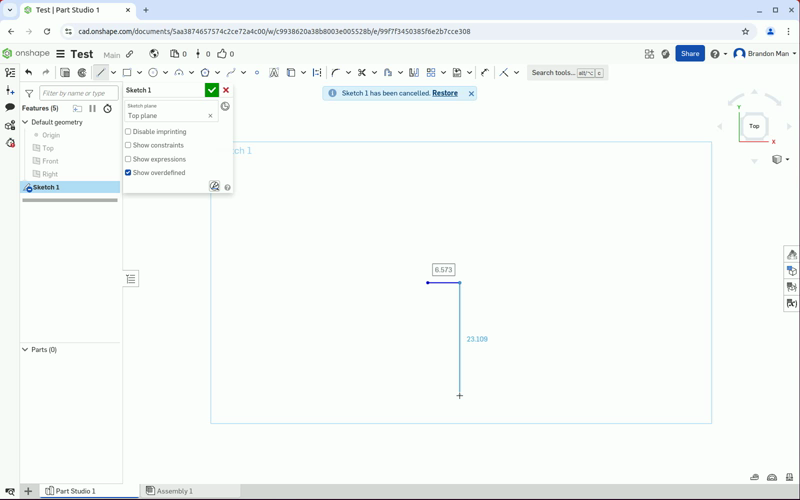
key_down(shift)
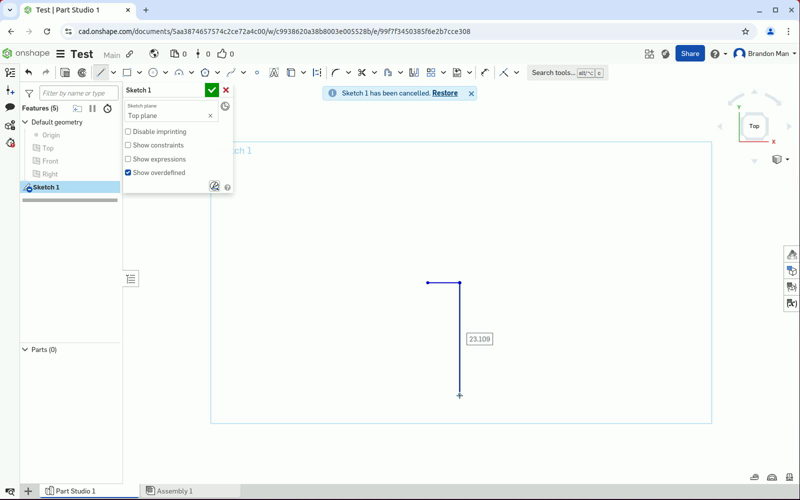
mouse_move(527, 395)
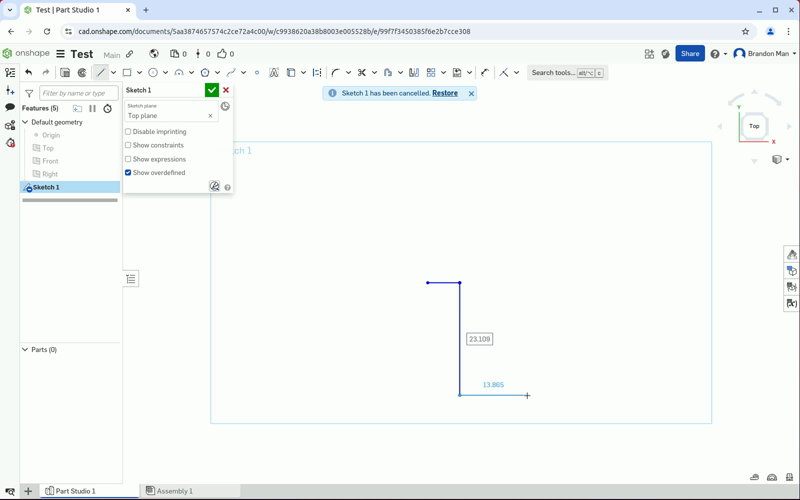
click(527, 395)
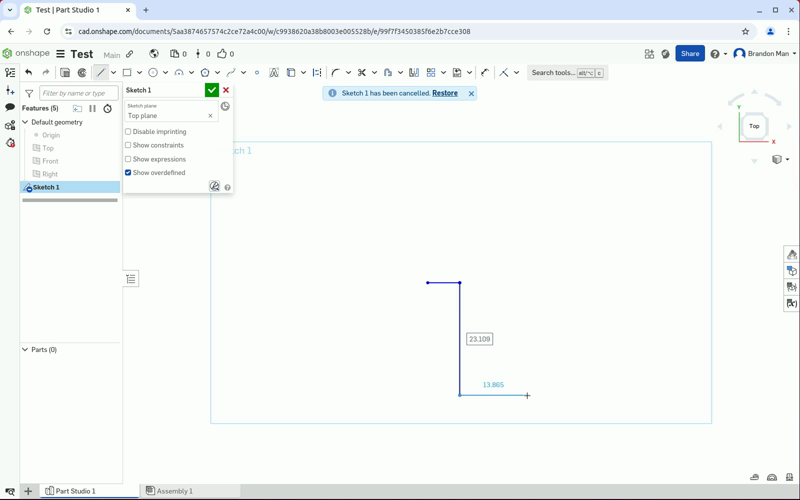
key_up(shift)
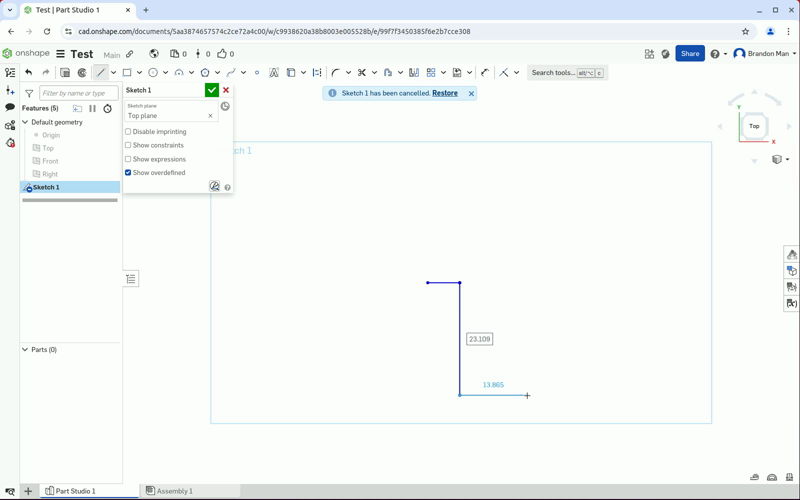
key_down(shift)
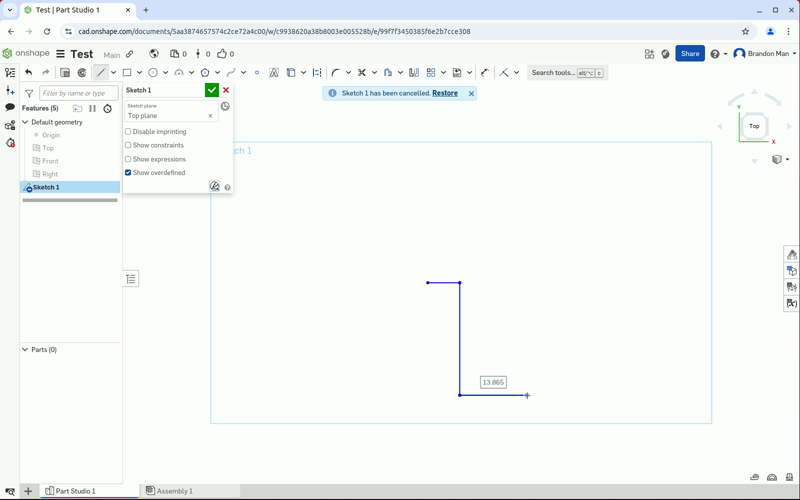
mouse_move(527, 215)
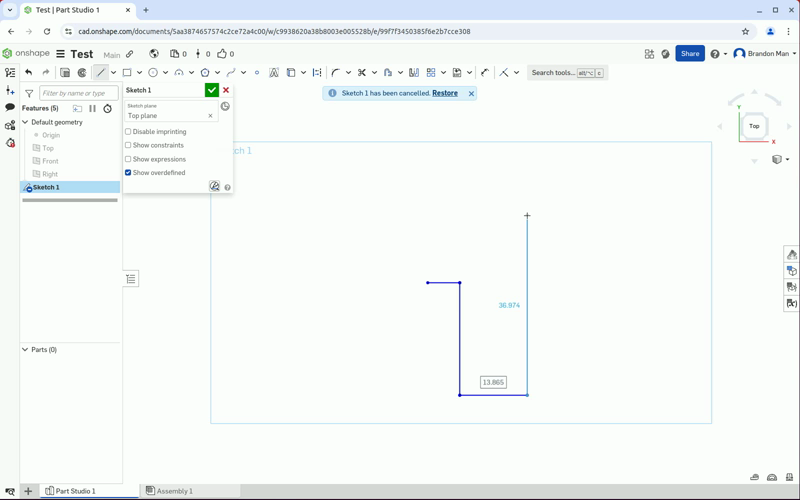
click(527, 215)
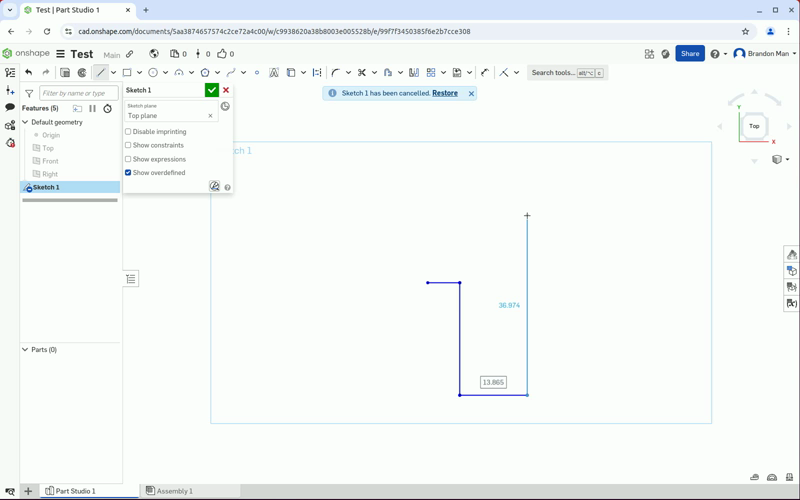
key_up(shift)
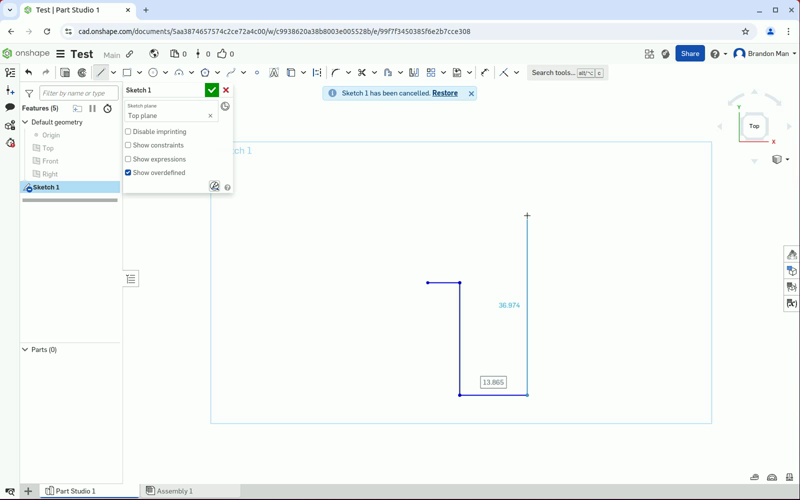
key_down(shift)
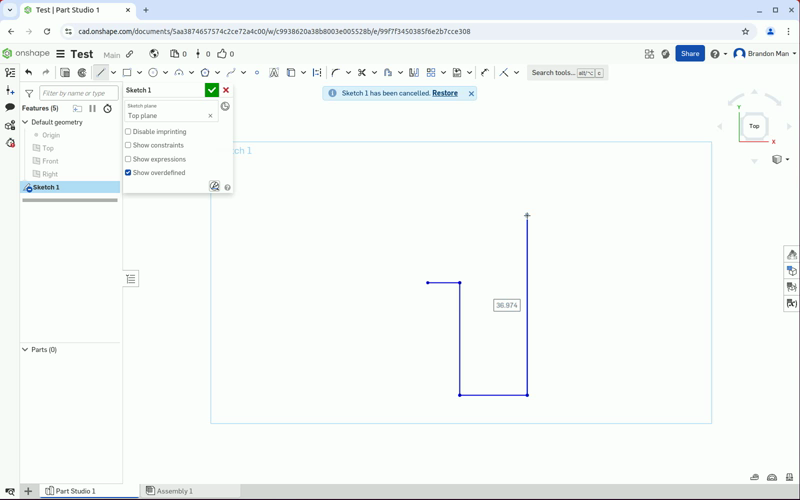
mouse_move(427, 215)
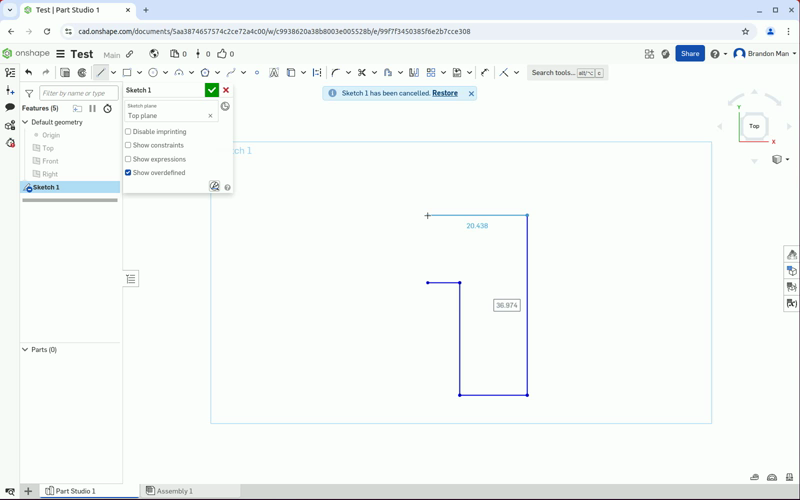
click(427, 215)
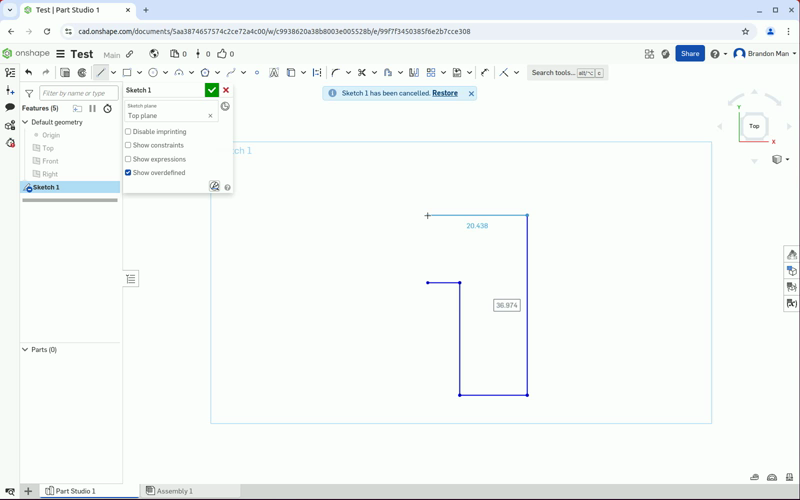
key_up(shift)
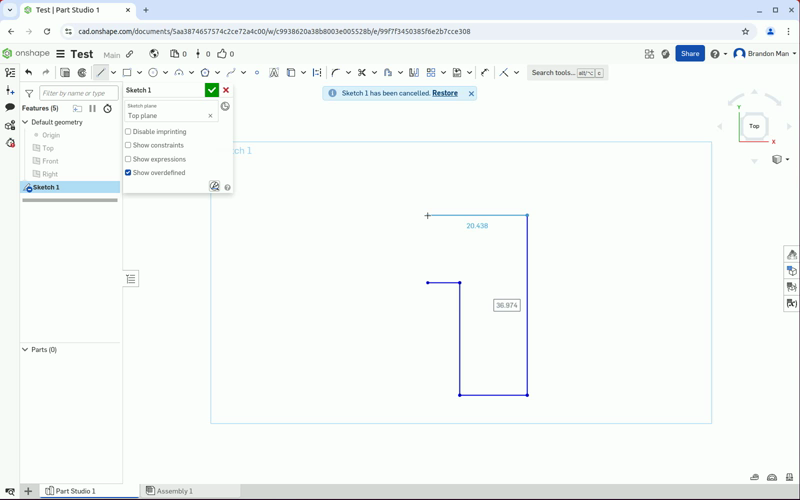
key_down(shift)
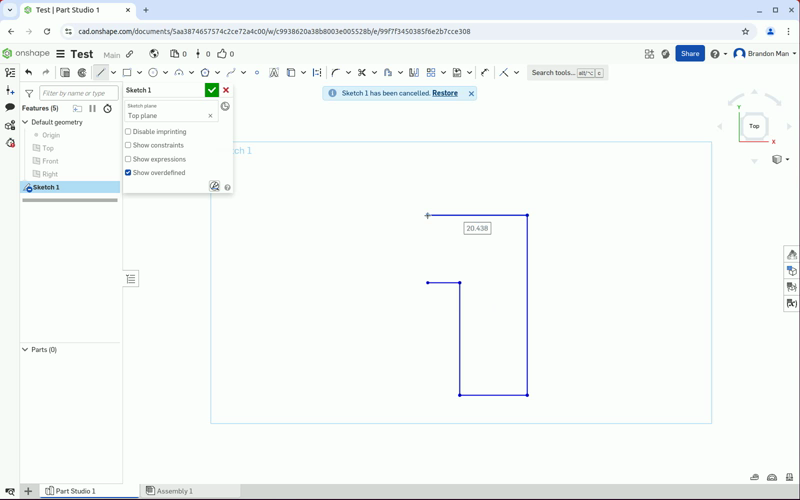
mouse_move(427, 282)
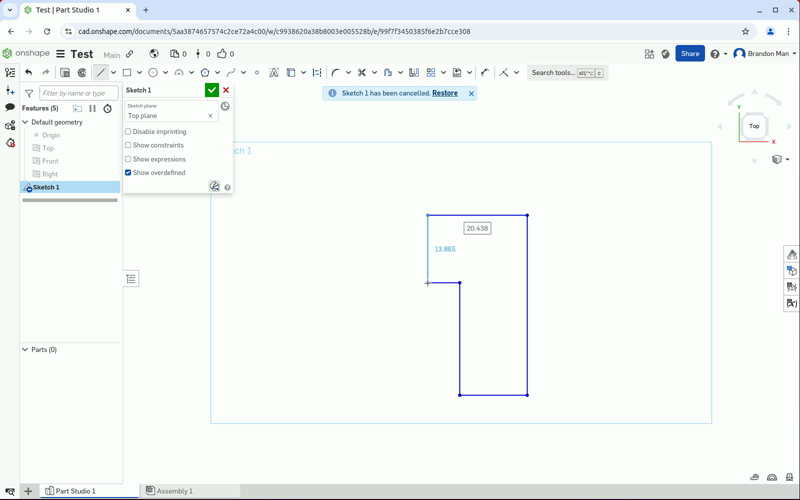
key_up(shift)
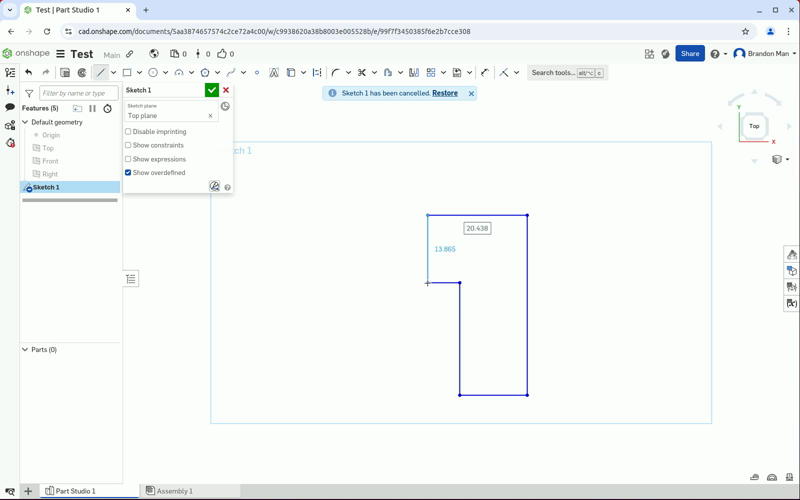
click(427, 282)
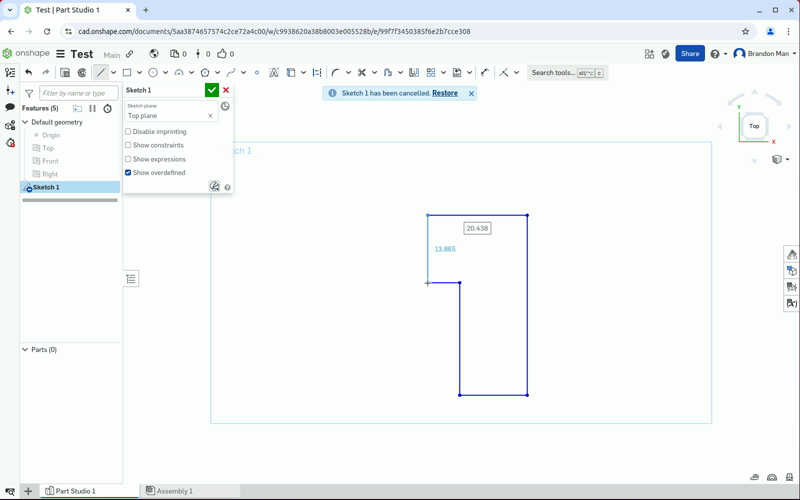
key(esc)
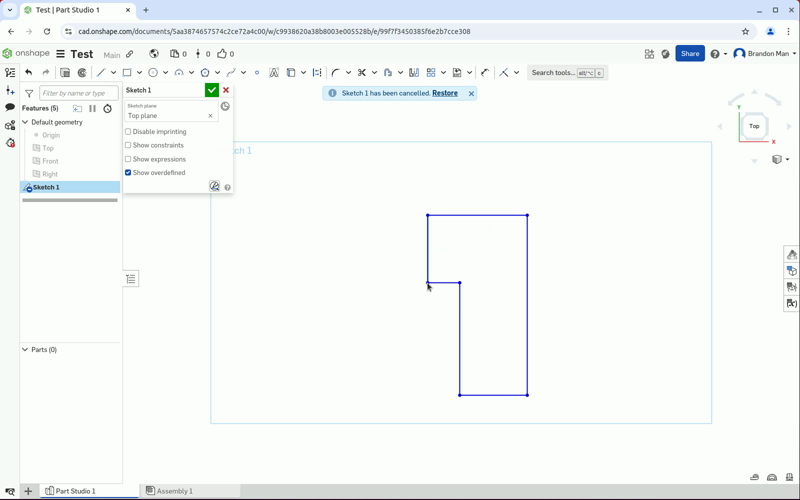
mouse_move(517, 356)
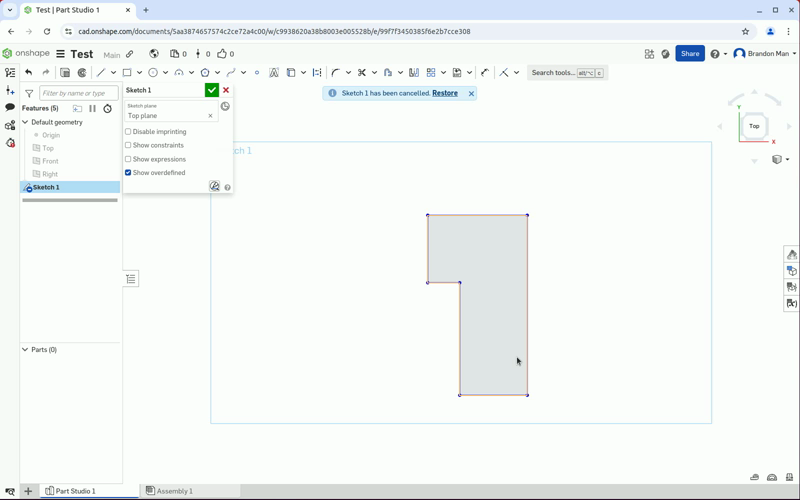
click(517, 356)
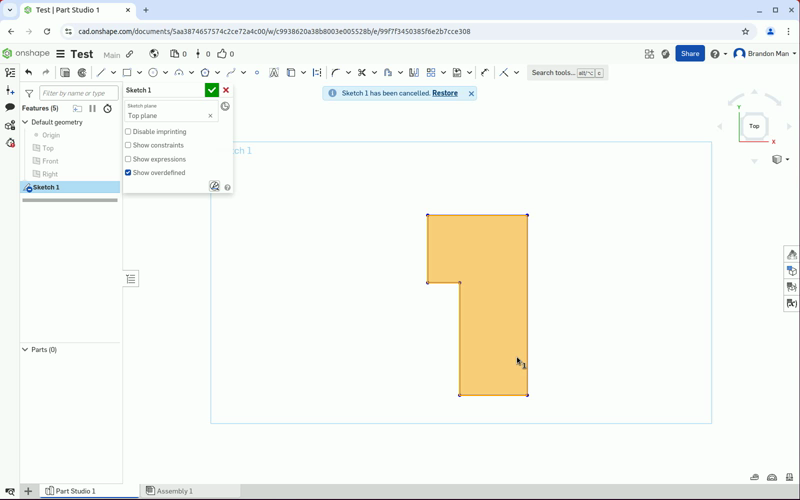
mouse_move(73, 352)
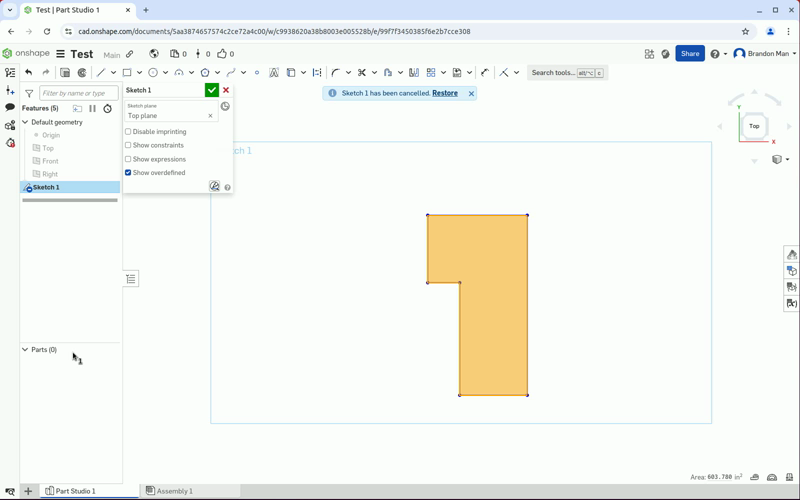
key(shift+y)
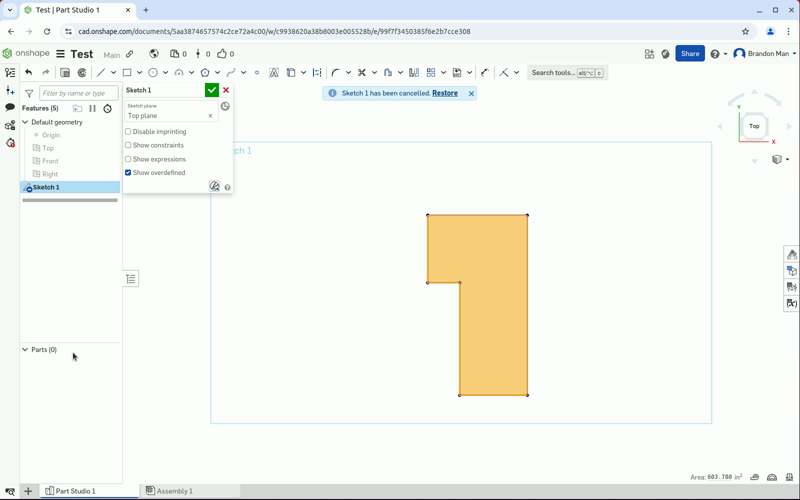
key(shift+e)
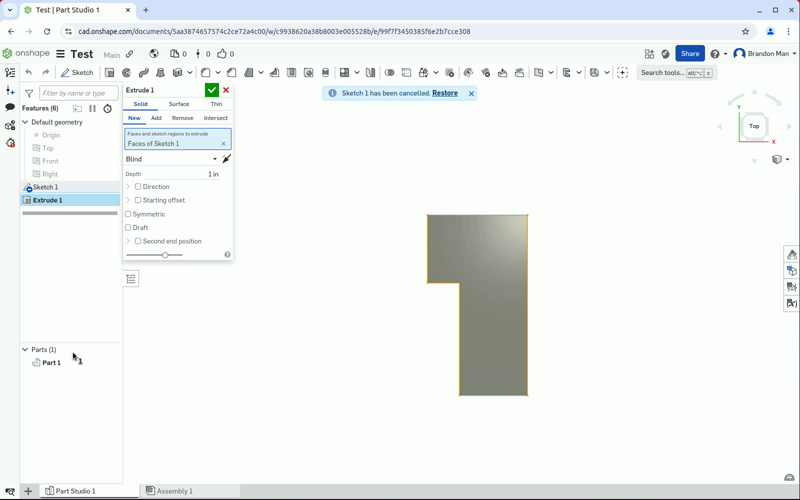
mouse_move(143, 106)
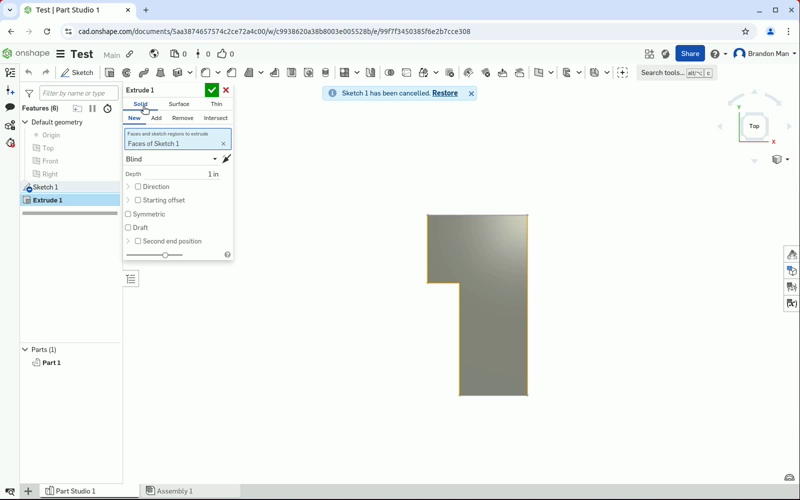
click(143, 106)
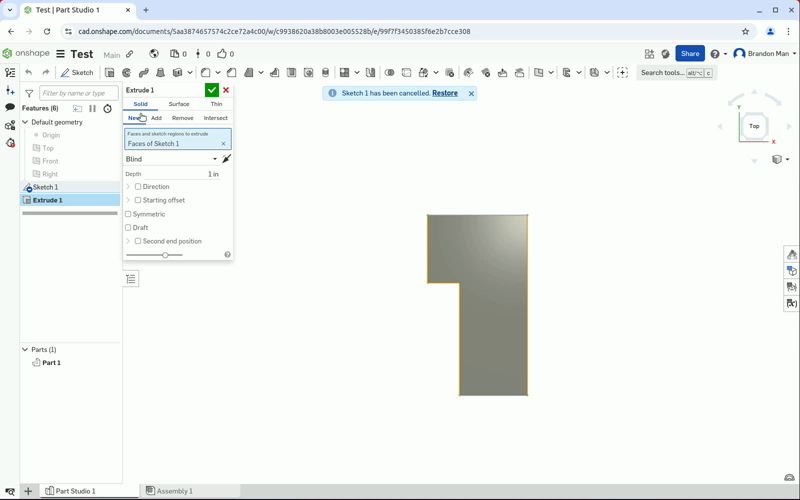
mouse_move(137, 120)
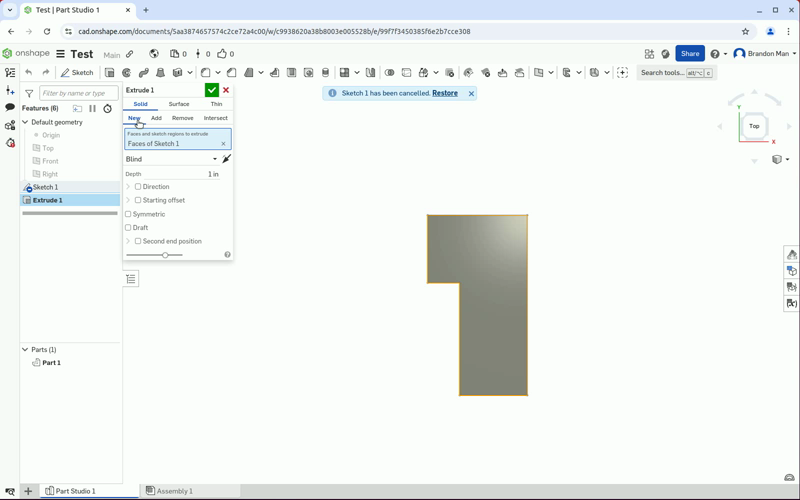
click(137, 120)
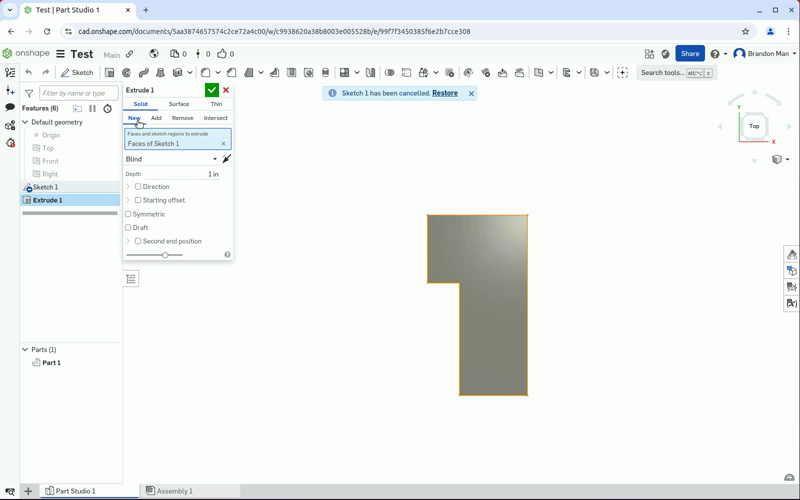
key(tab, 4)
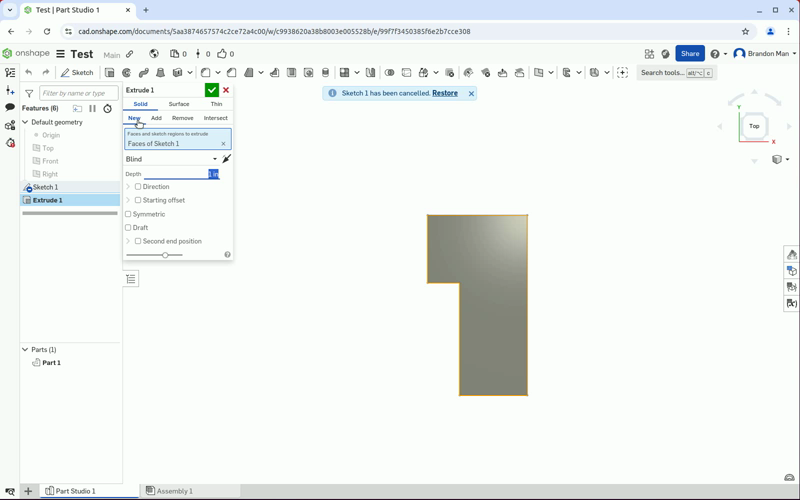
text(-19.257)
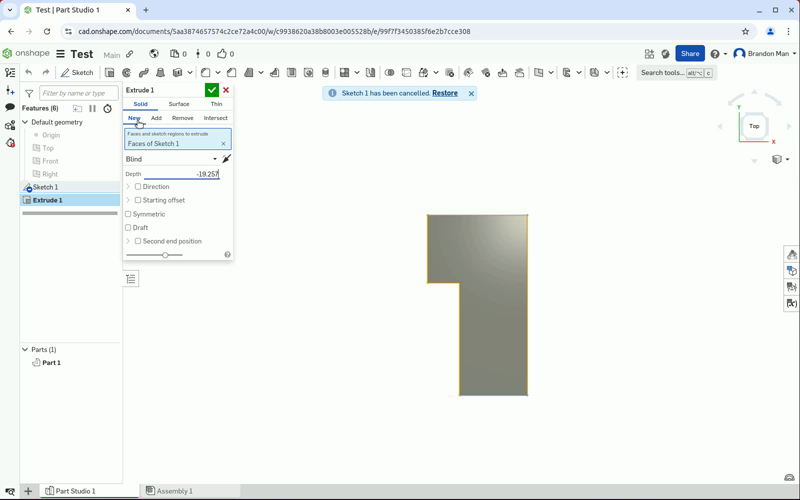
key(enter)
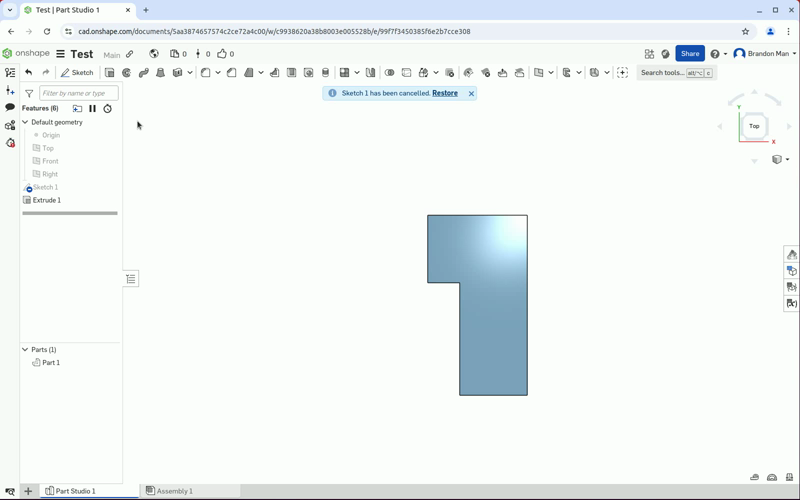
key(shift+h)
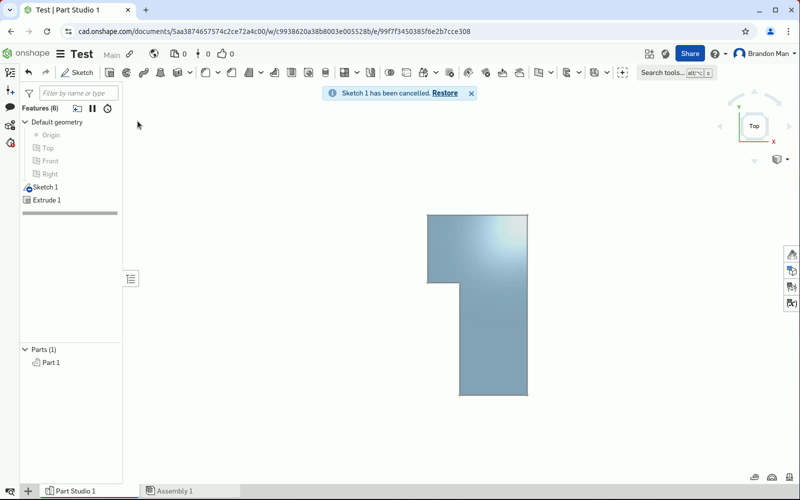
key(shift+h)
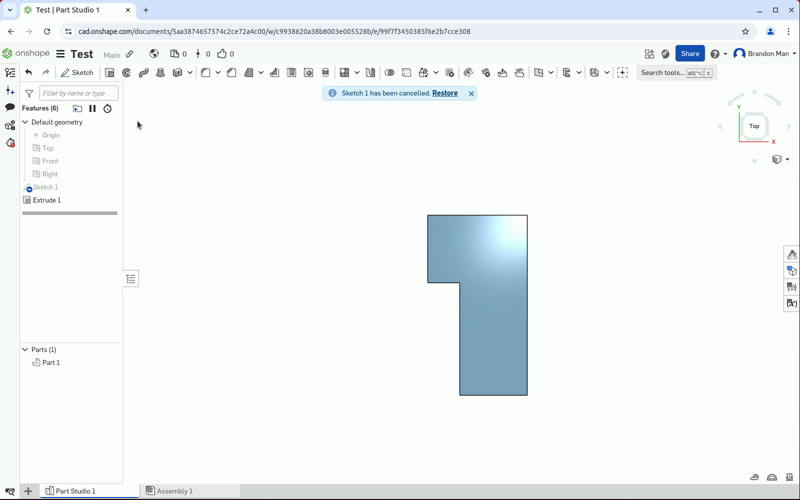
mouse_move(73, 189)
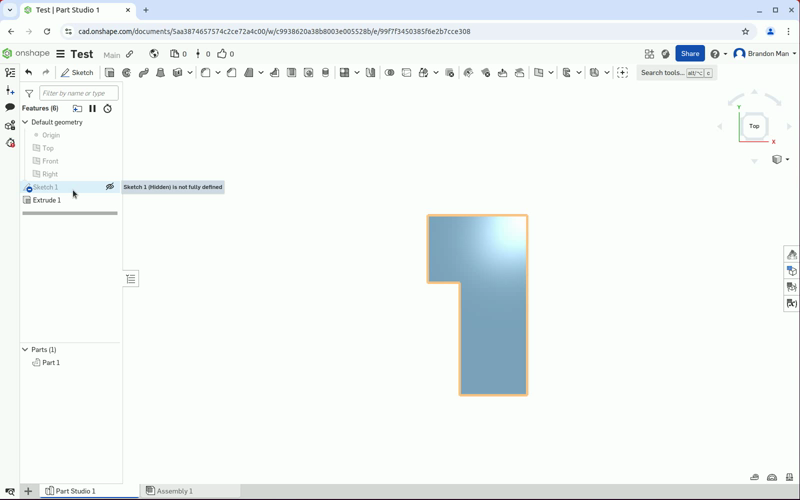
click(73, 189)
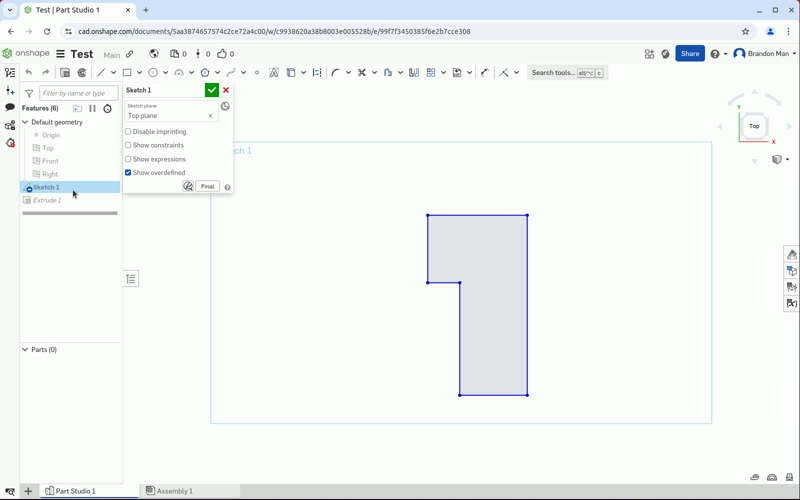
mouse_move(229, 92)
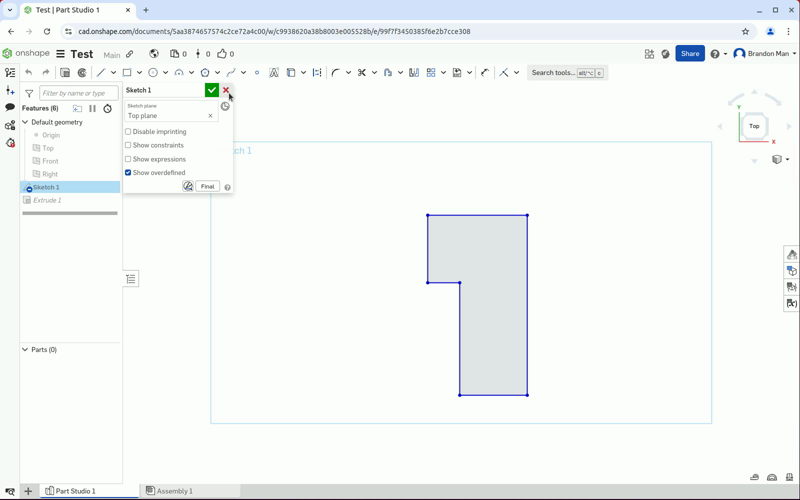
click(229, 92)
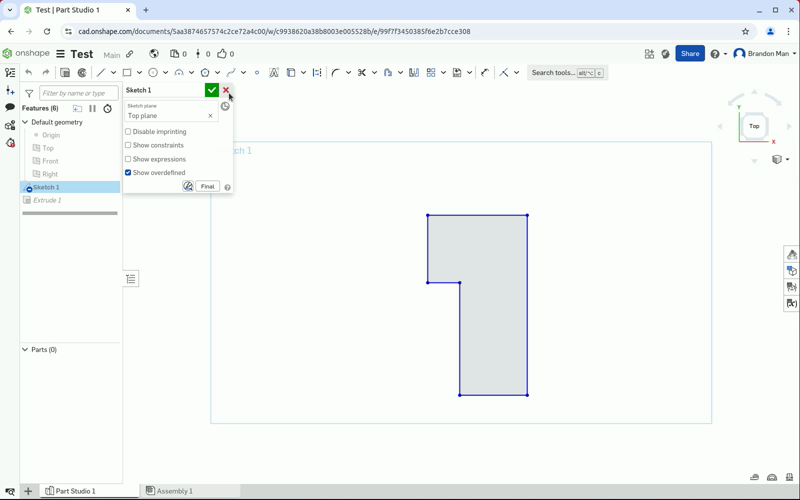
key(shift+s)
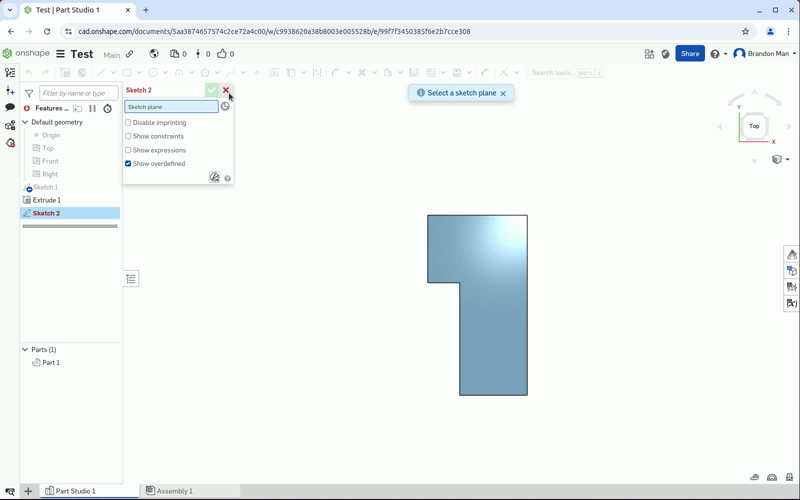
mouse_move(73, 150)
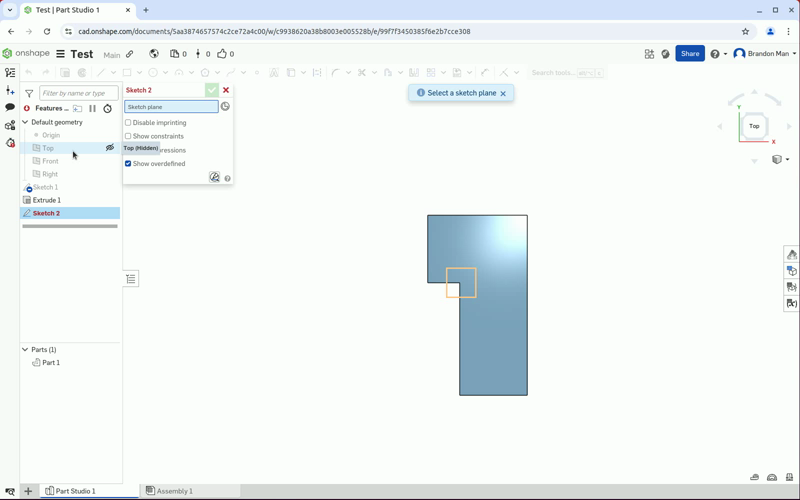
click(73, 150)
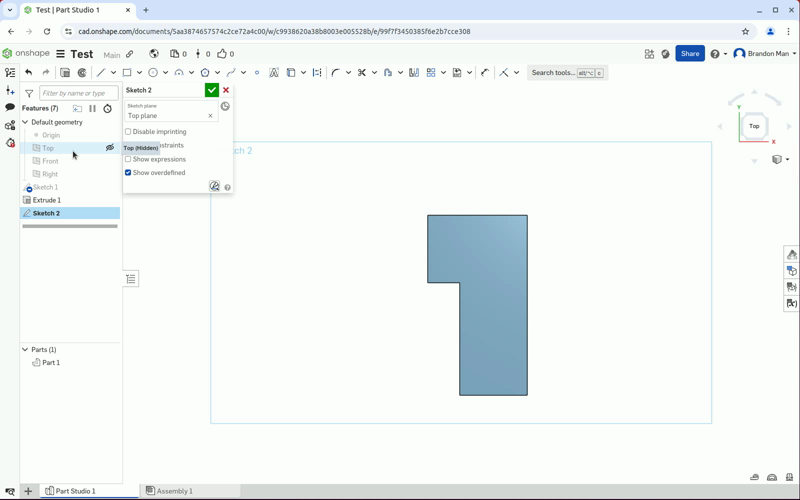
mouse_move(73, 352)
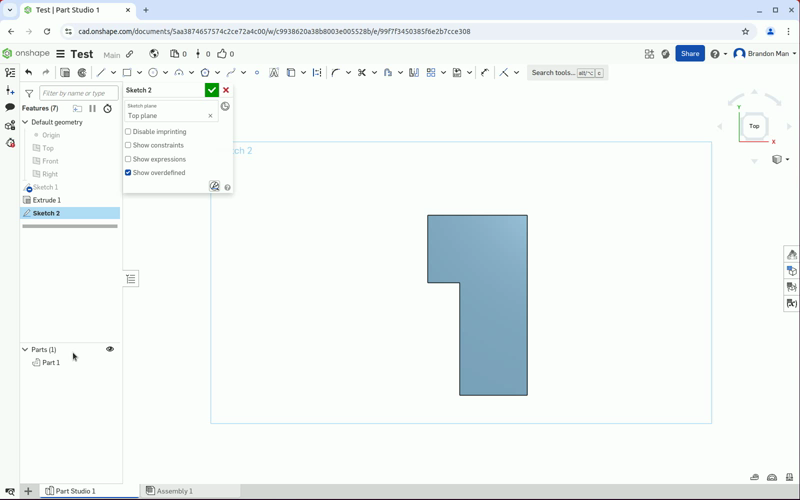
key(y)
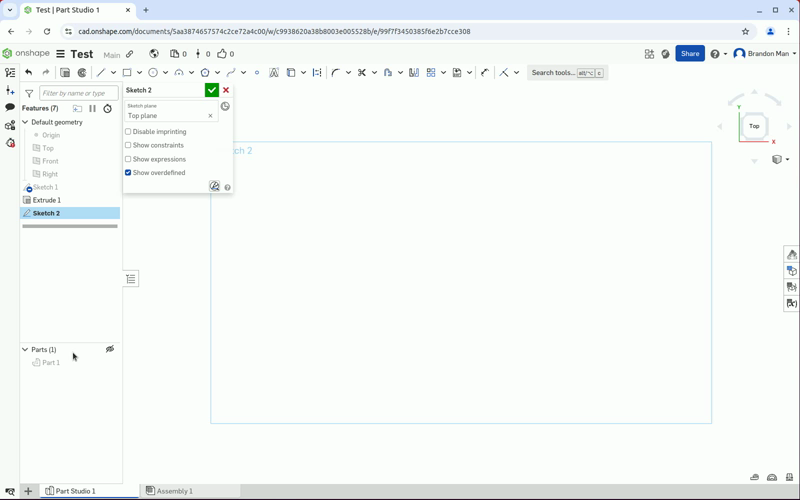
key(a)
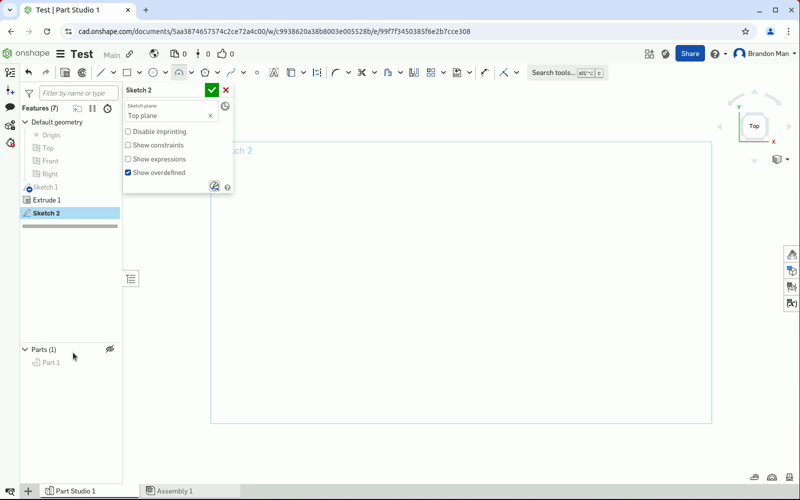
key_down(shift)
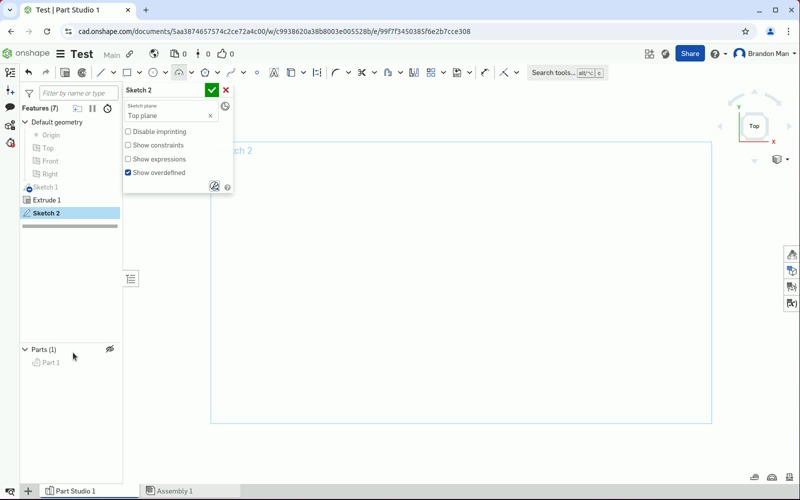
mouse_move(466, 389)
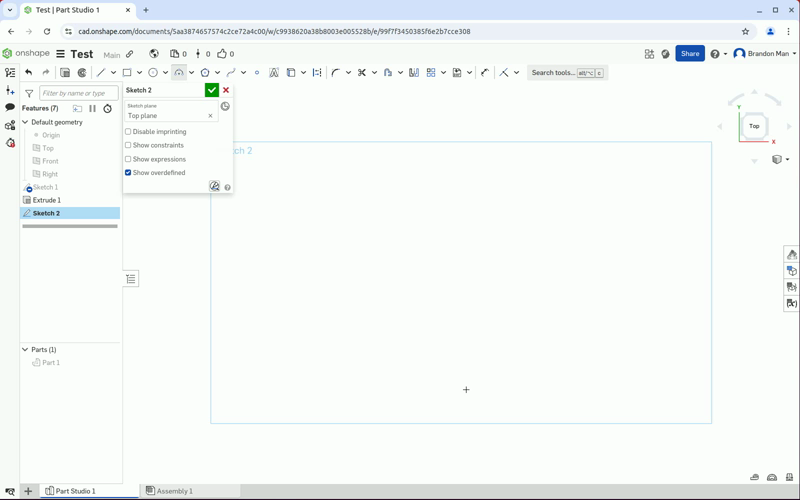
click(466, 389)
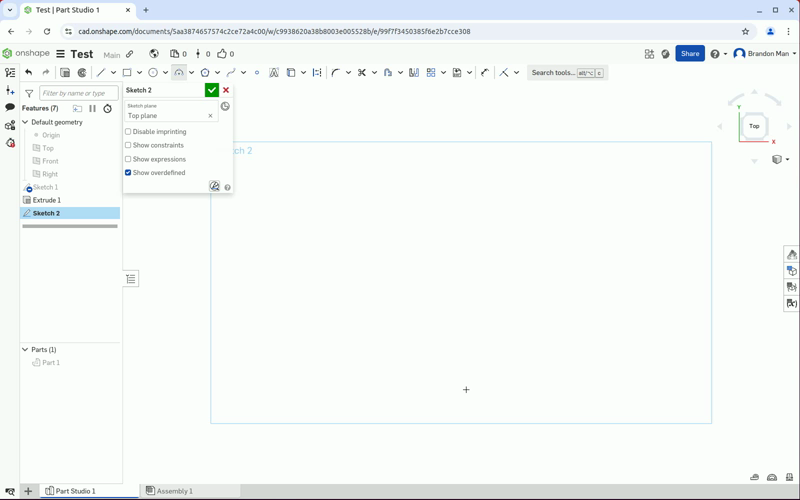
key_up(shift)
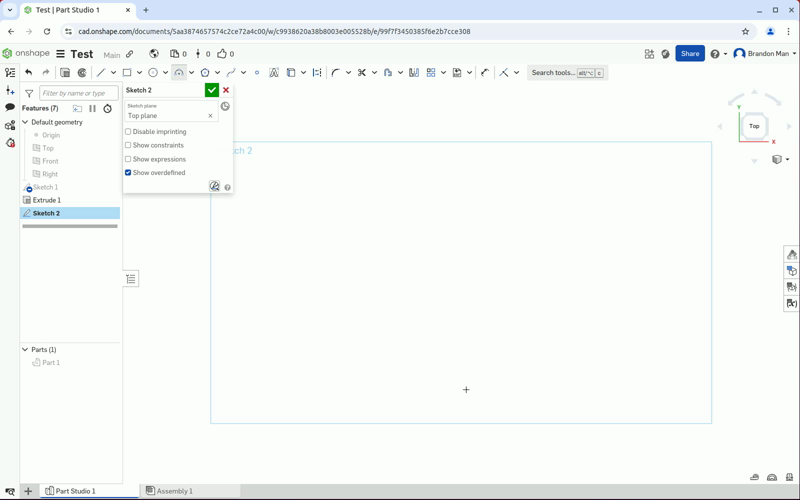
key_down(shift)
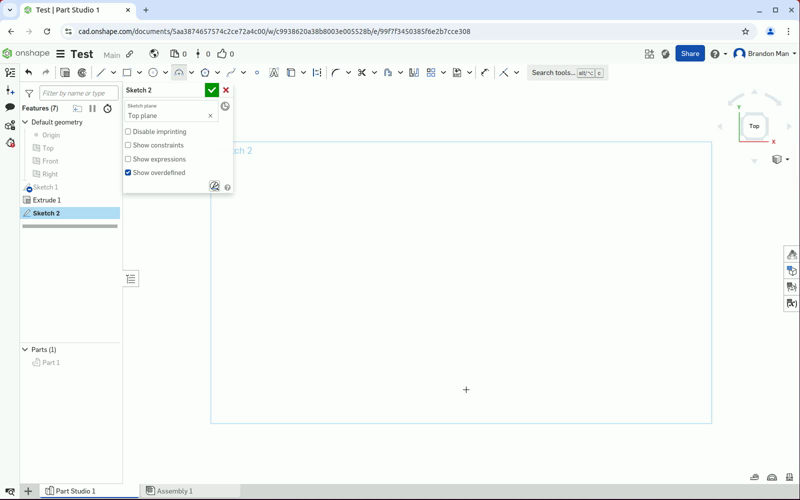
mouse_move(471, 394)
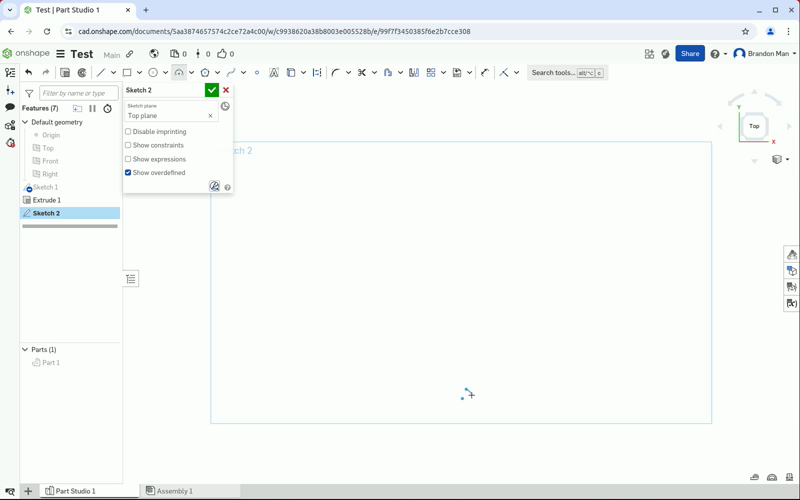
click(471, 394)
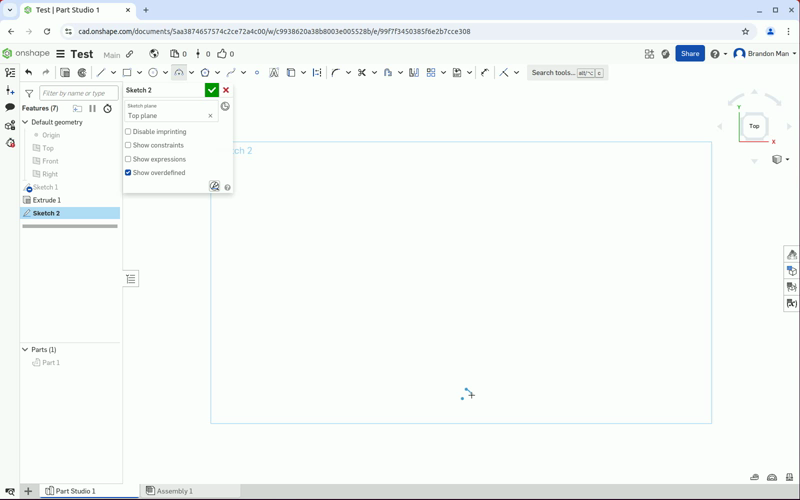
mouse_move(468, 393)
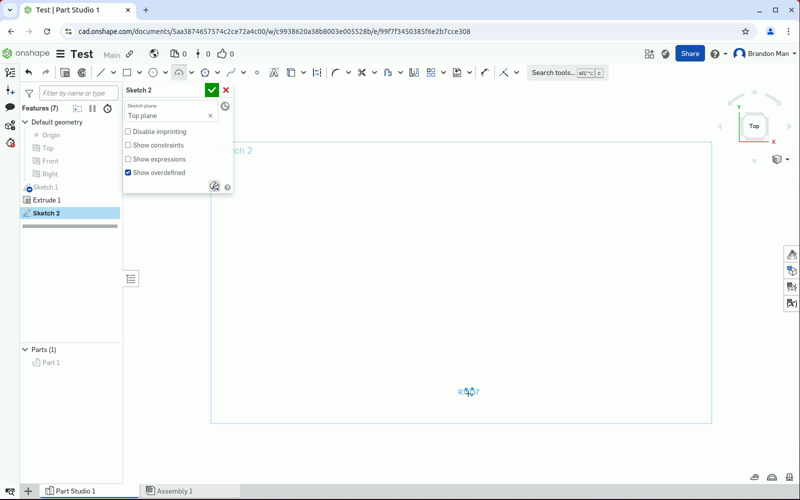
click(468, 393)
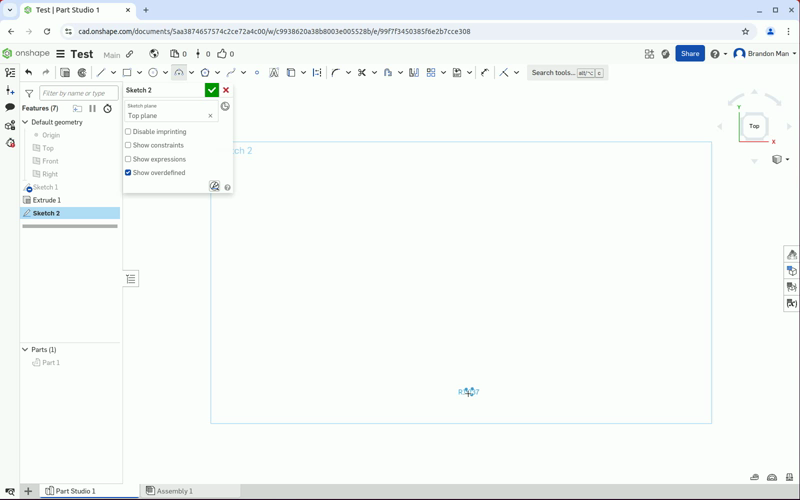
key_up(shift)
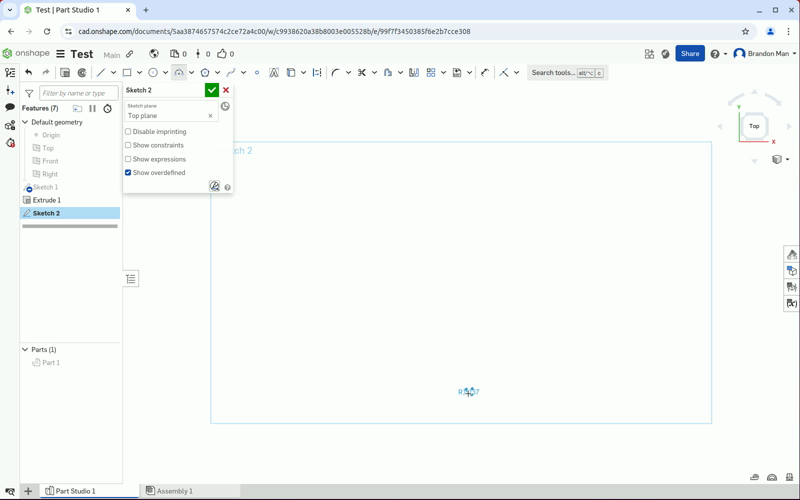
key(esc)
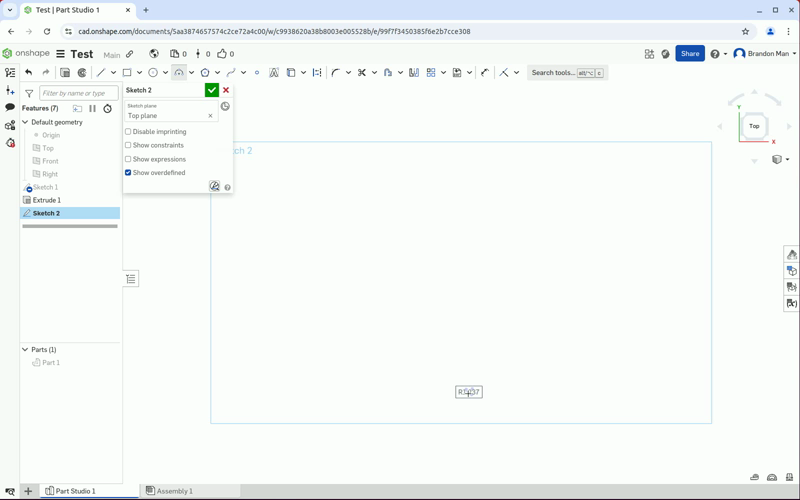
key(l)
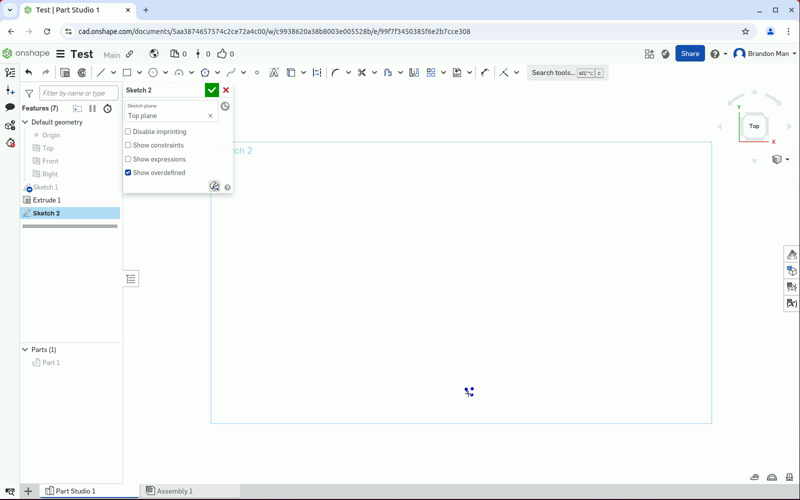
mouse_move(471, 394)
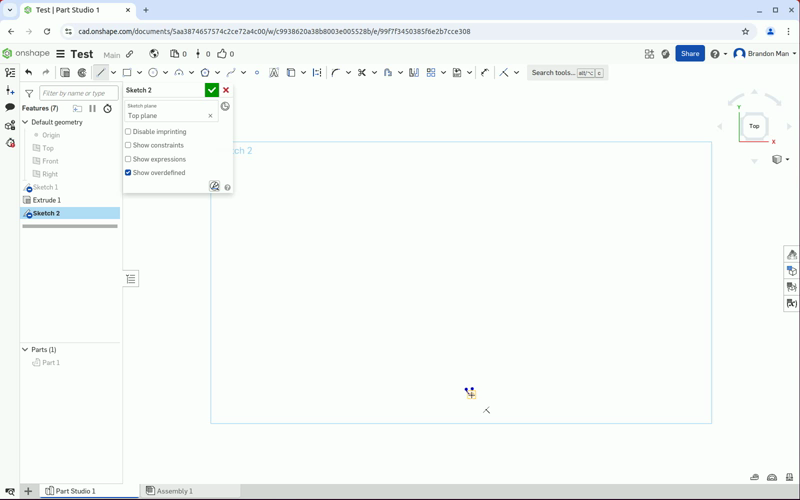
scroll(6)
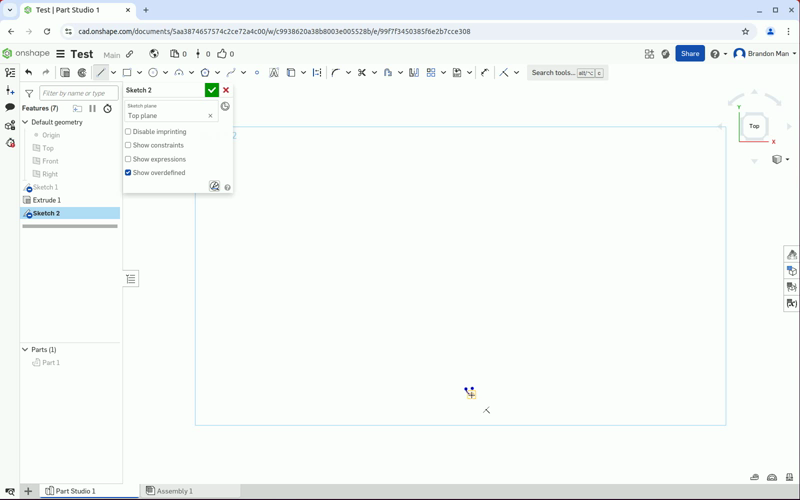
scroll(6)
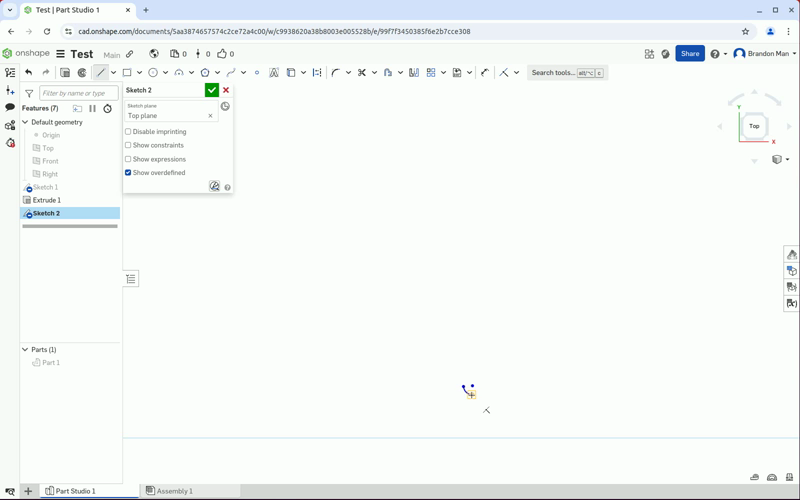
scroll(6)
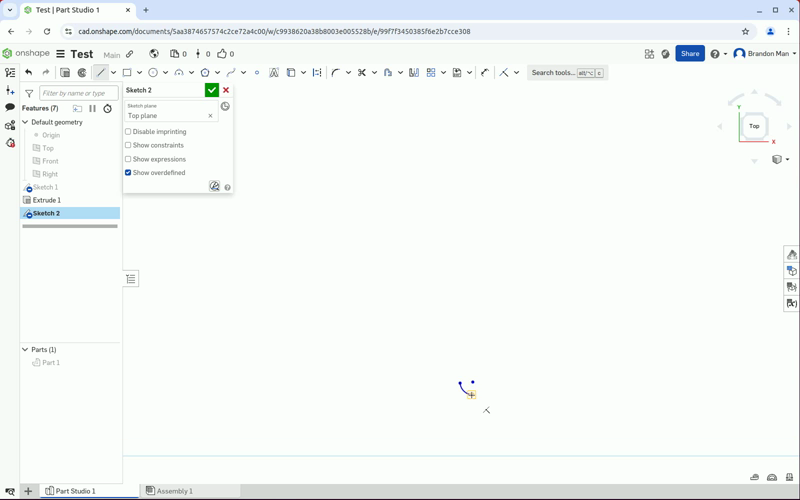
scroll(6)
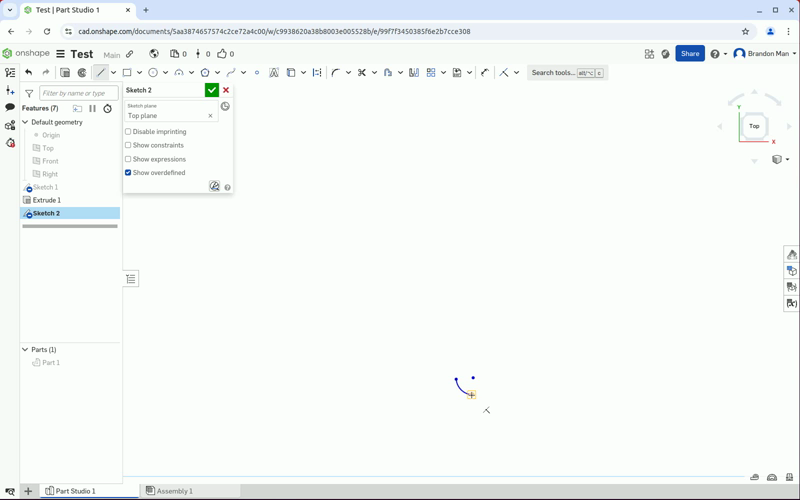
scroll(6)
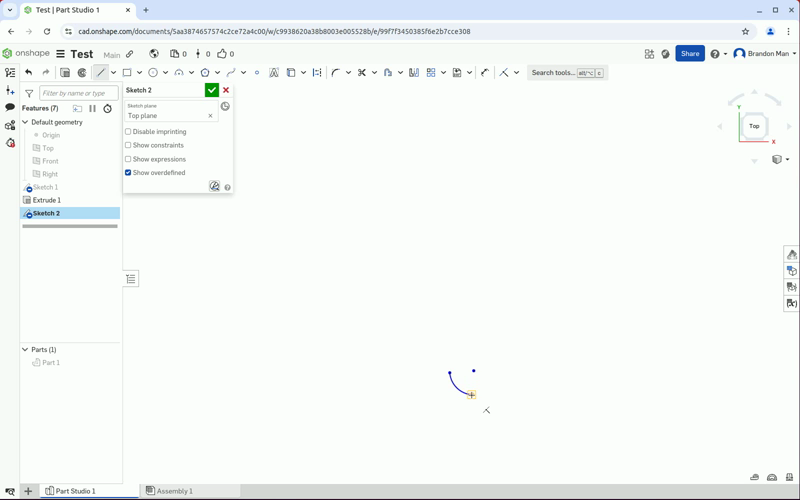
scroll(6)
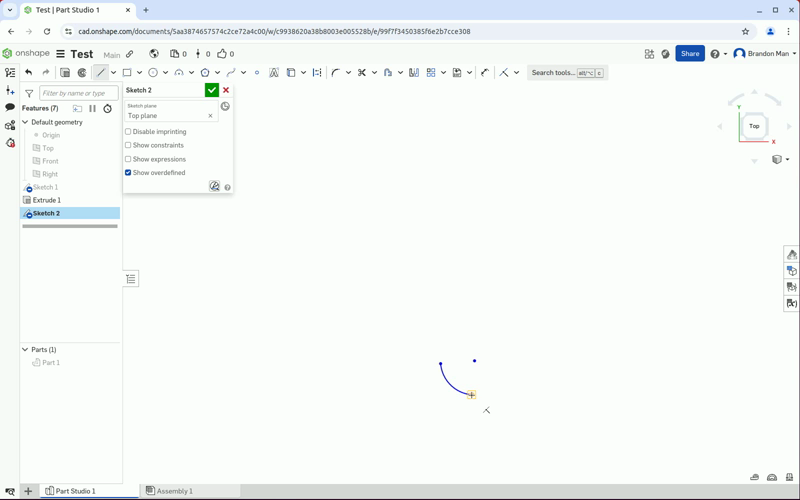
scroll(6)
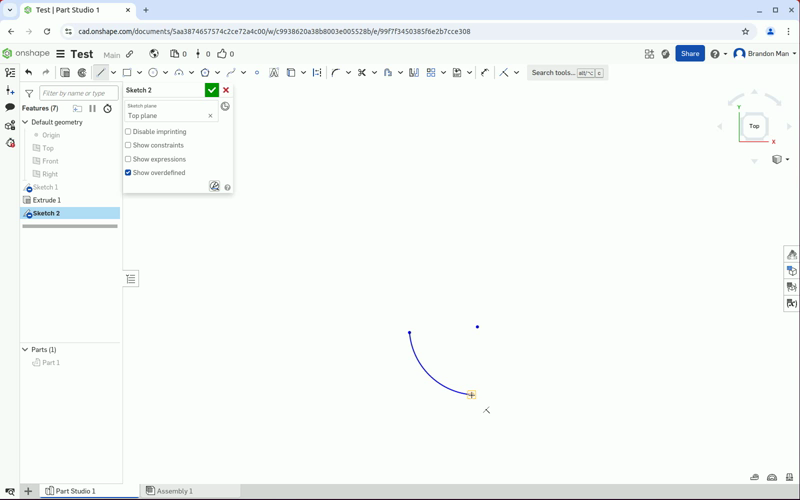
click(471, 394)
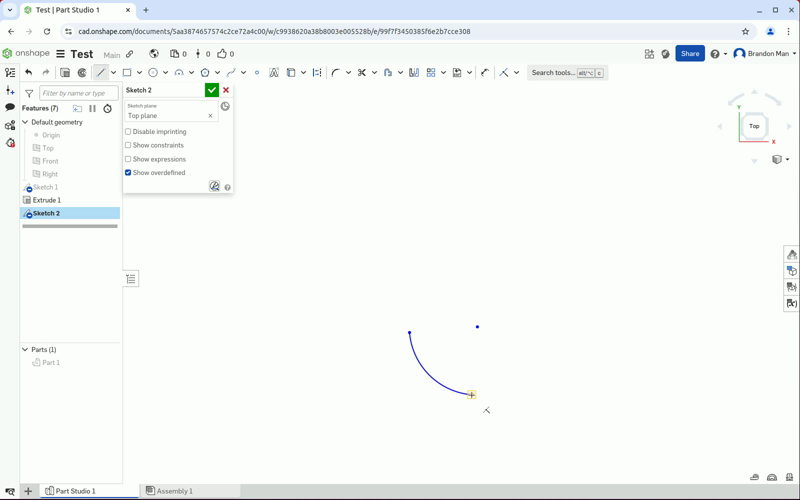
scroll(-6)
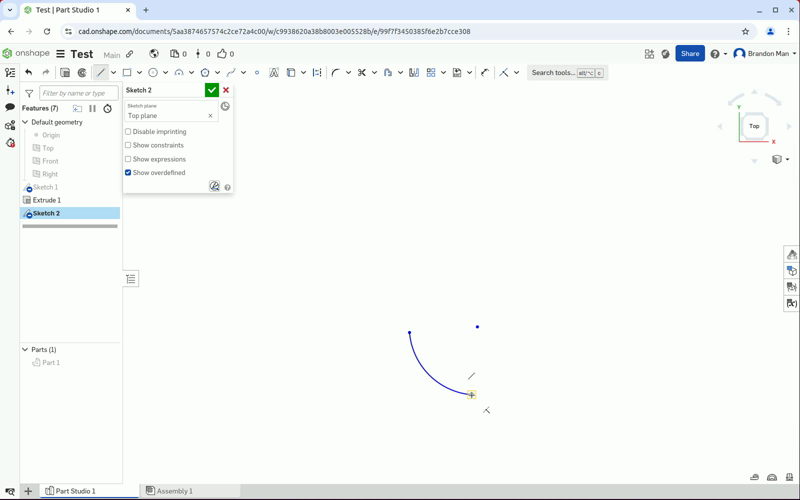
scroll(-6)
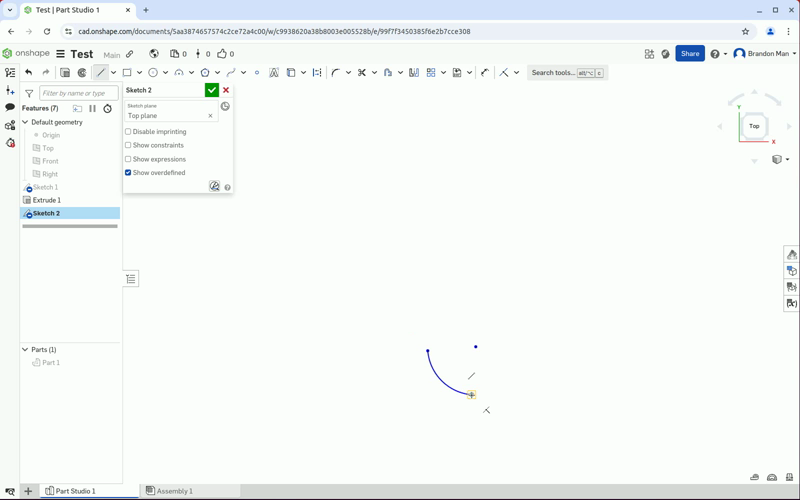
scroll(-6)
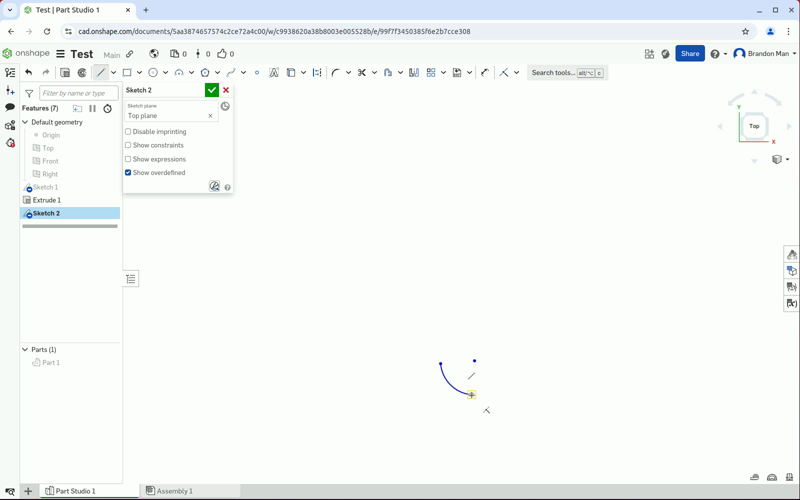
scroll(-6)
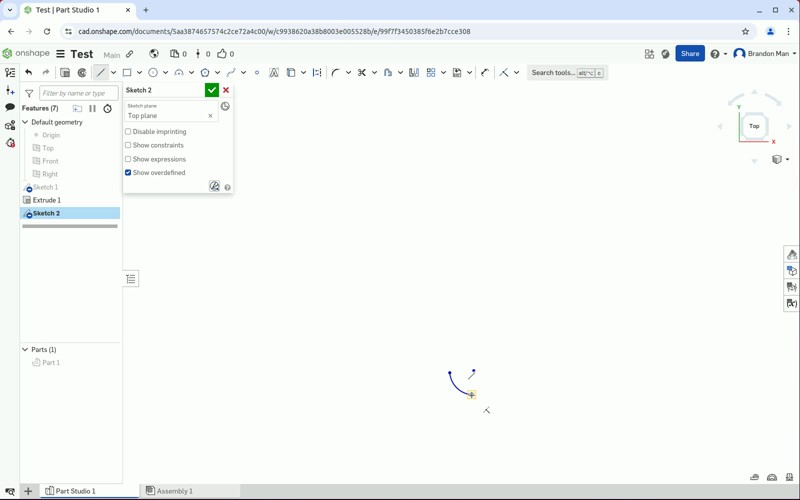
scroll(-6)
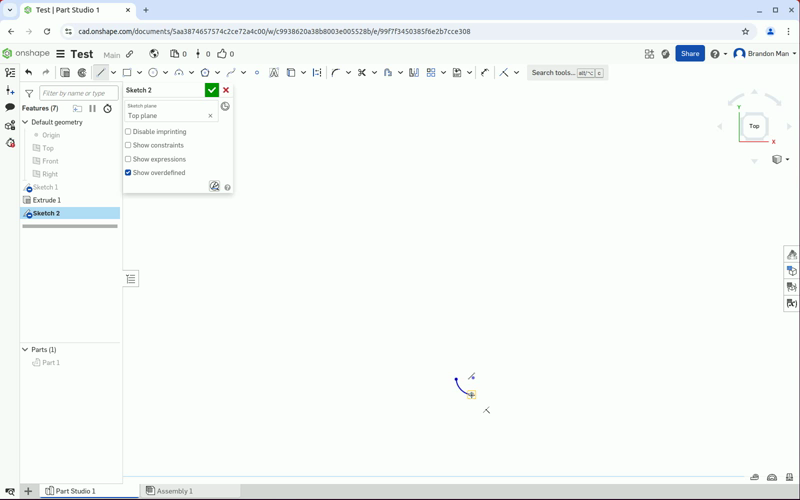
scroll(-6)
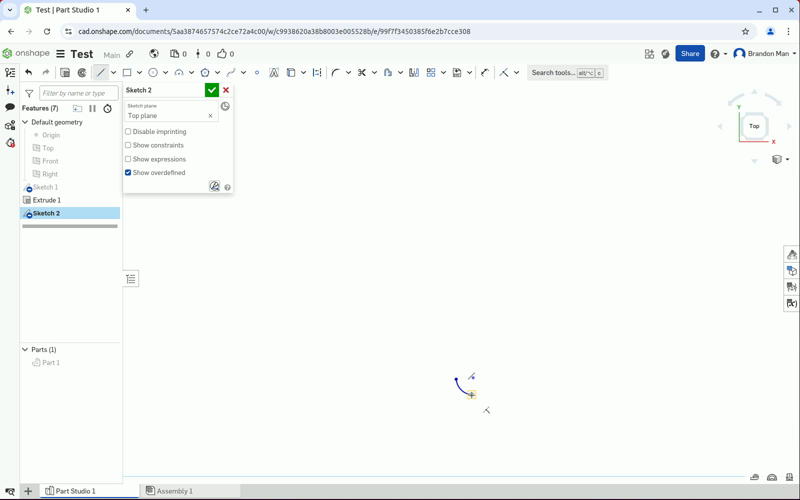
scroll(-6)
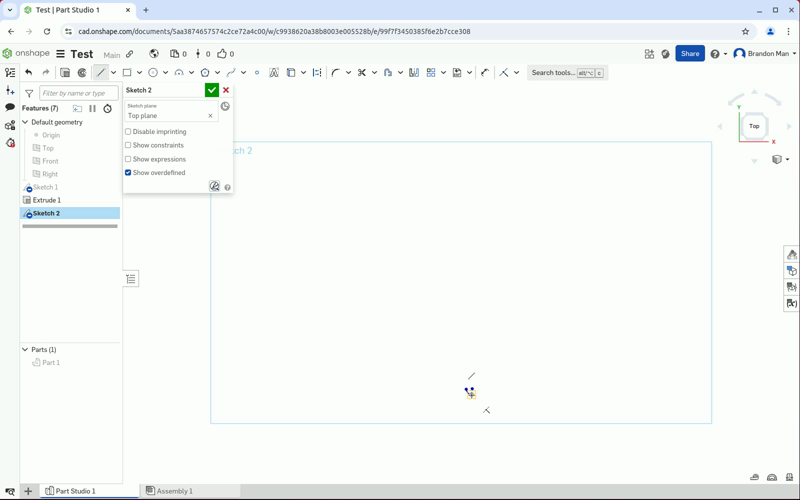
key_down(shift)
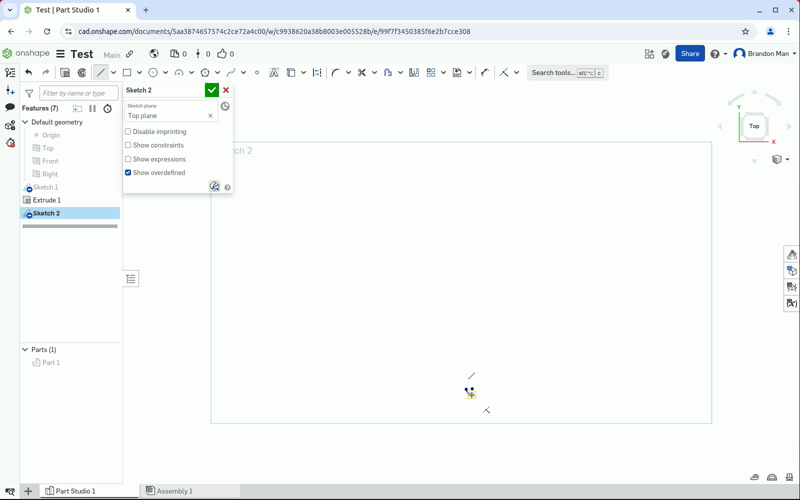
mouse_move(501, 394)
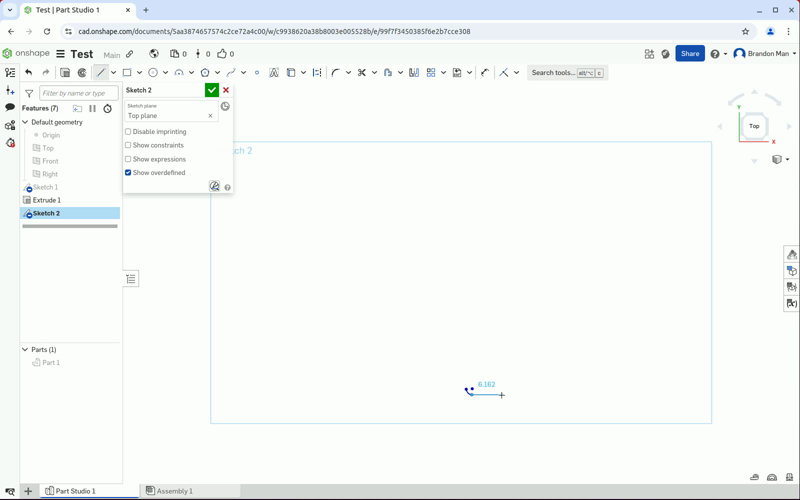
mouse_move(515, 394)
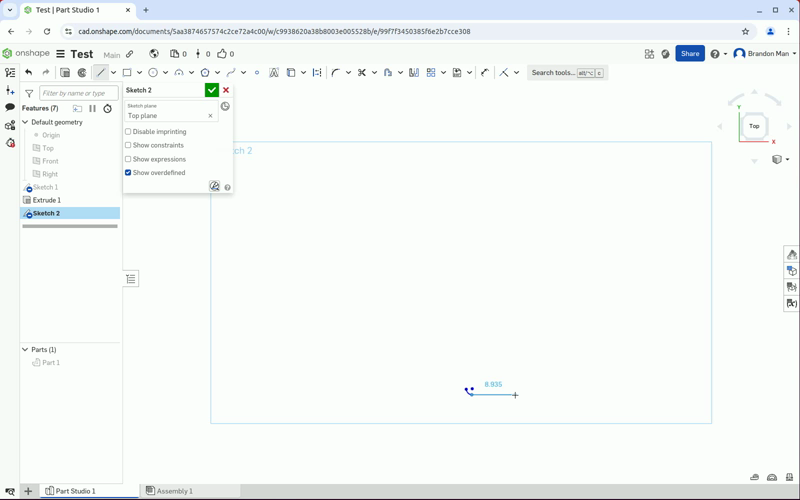
click(515, 394)
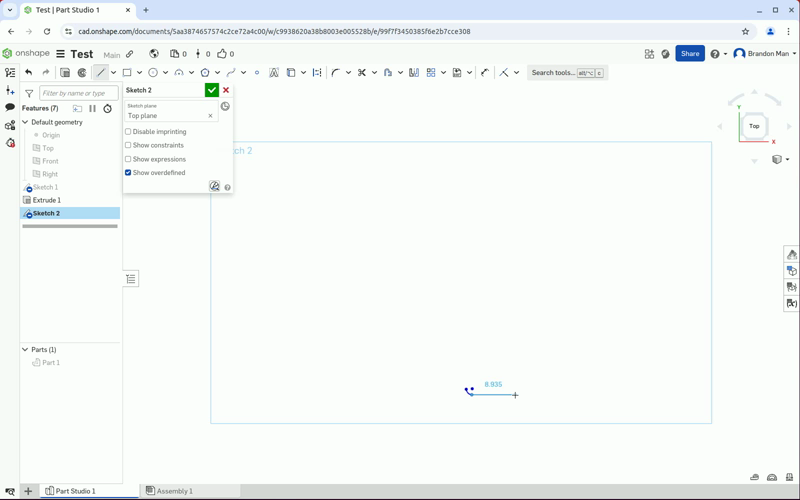
key_up(shift)
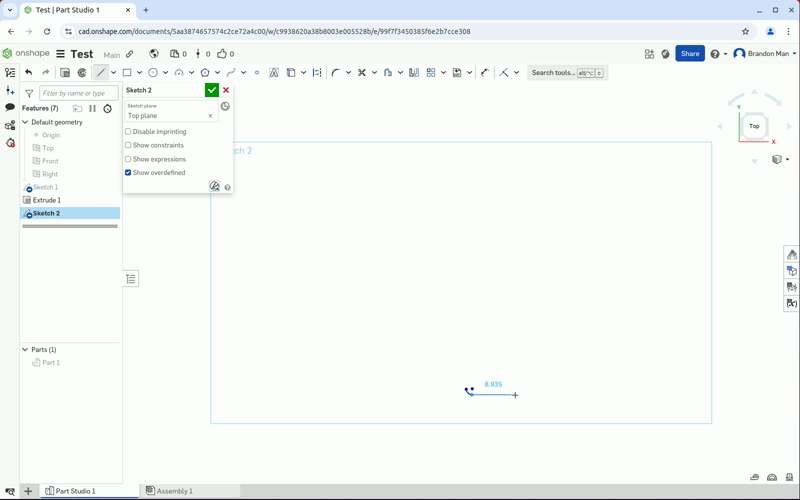
key(esc)
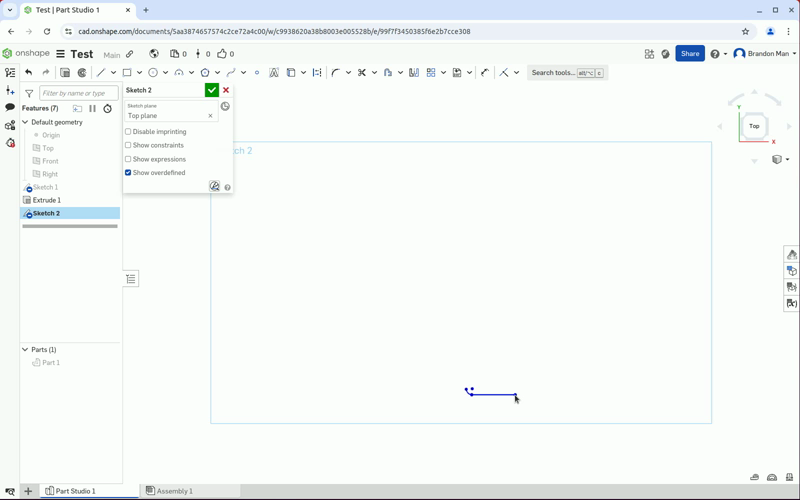
key(a)
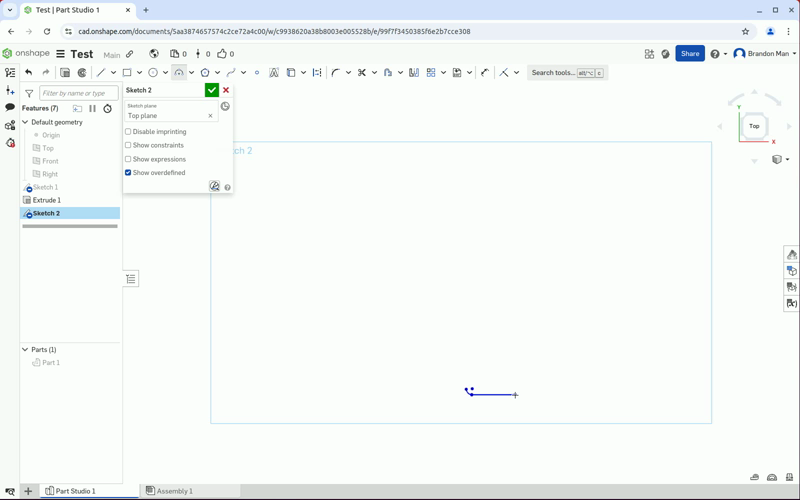
mouse_move(515, 394)
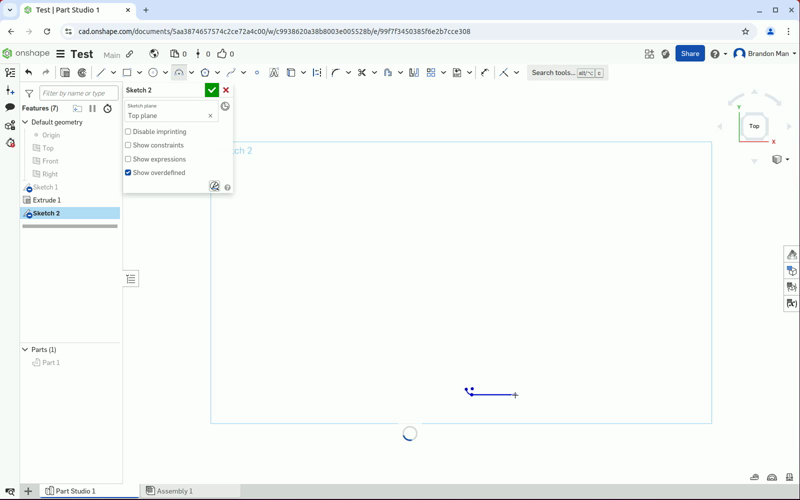
click(515, 394)
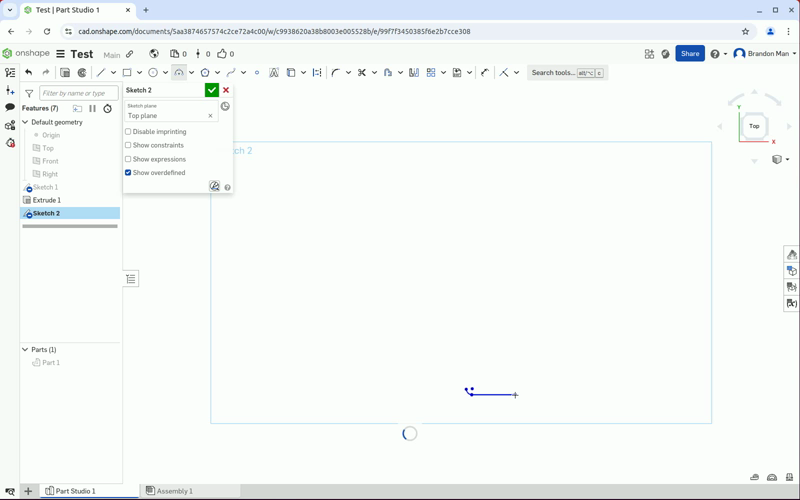
key_down(shift)
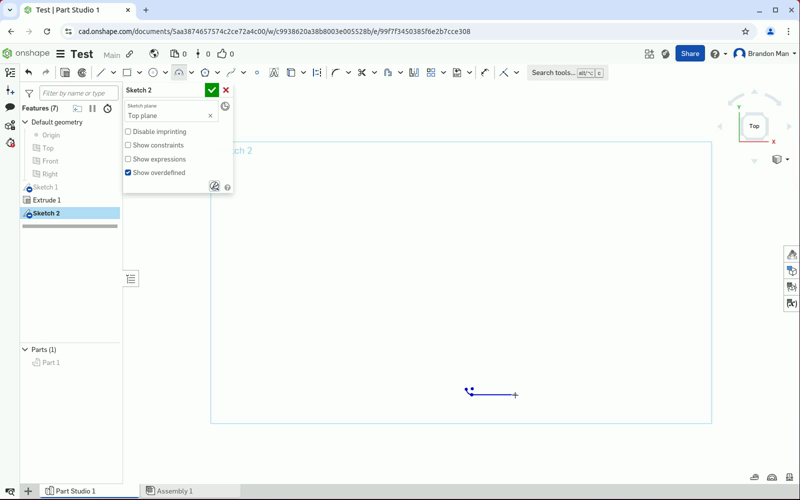
mouse_move(520, 389)
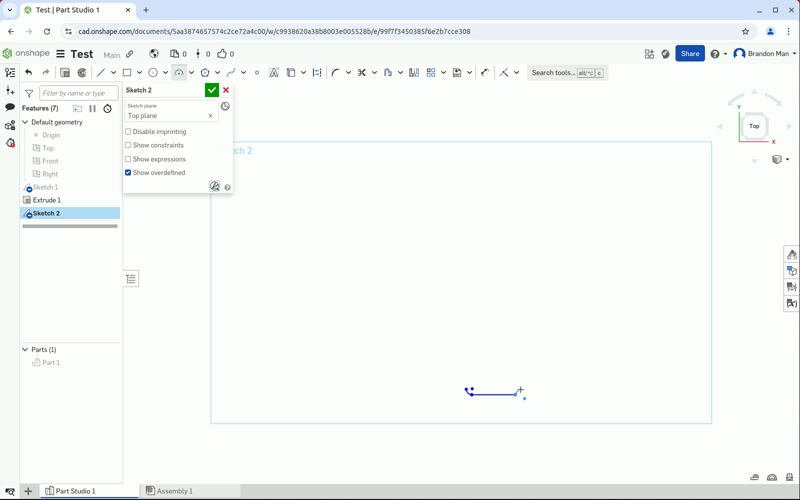
click(520, 389)
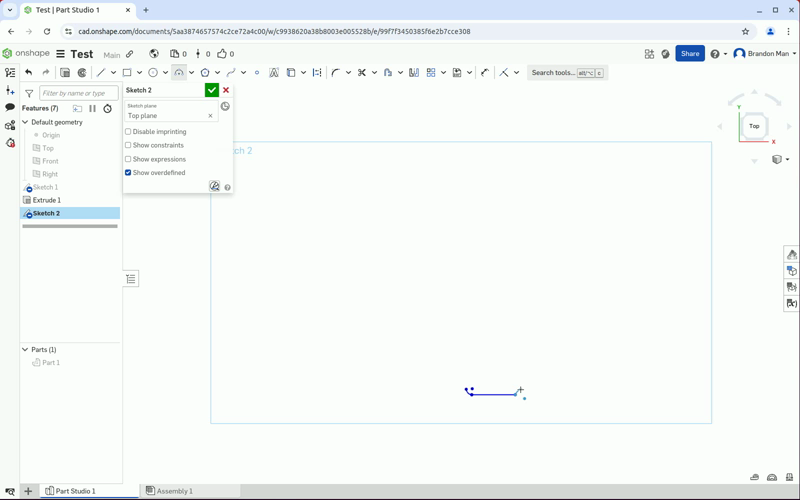
mouse_move(519, 393)
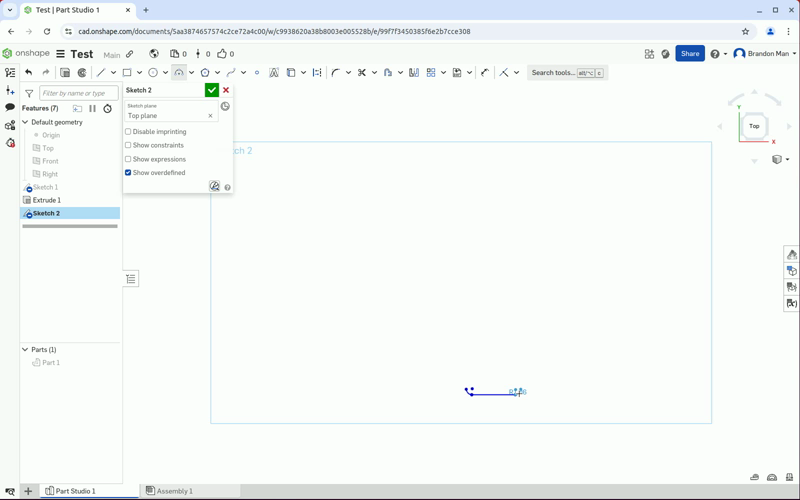
scroll(6)
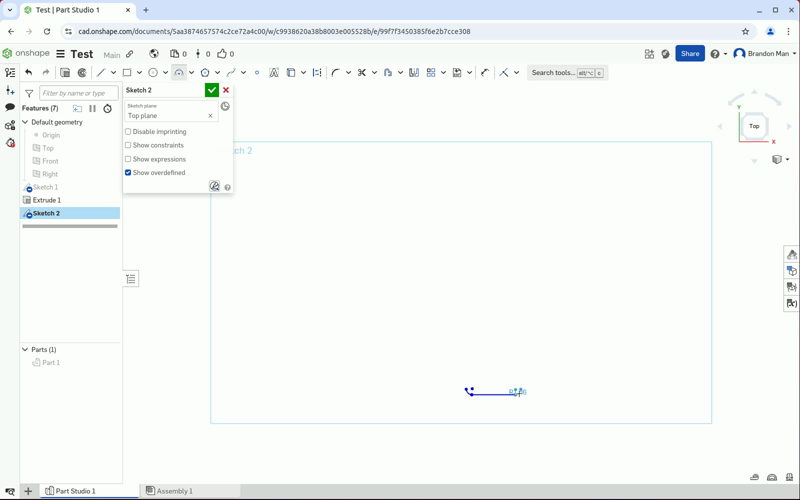
scroll(6)
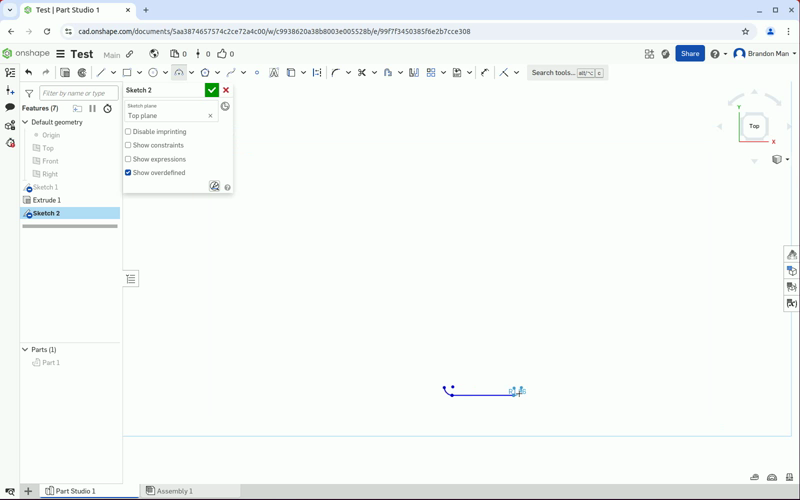
scroll(6)
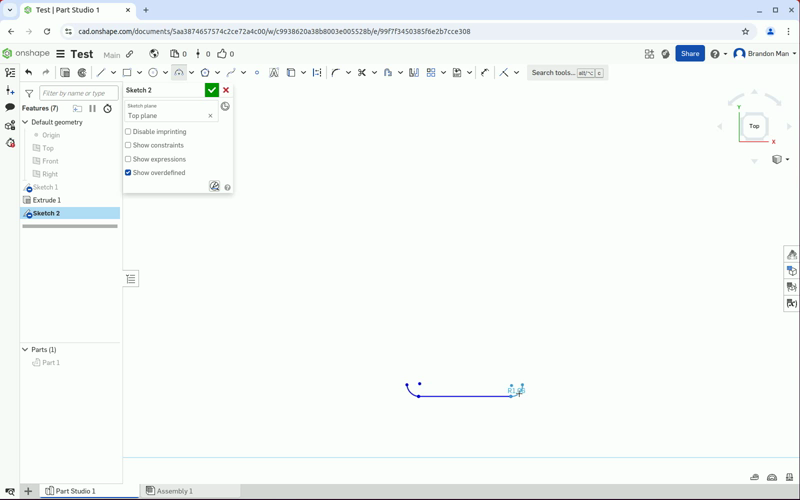
scroll(6)
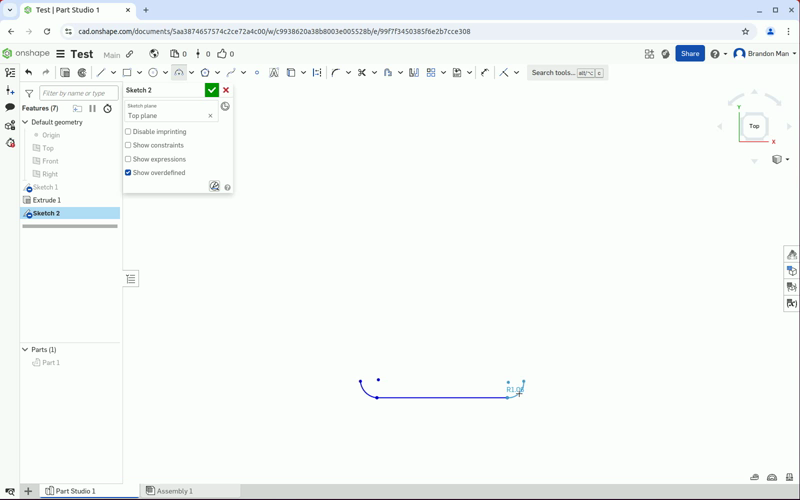
scroll(6)
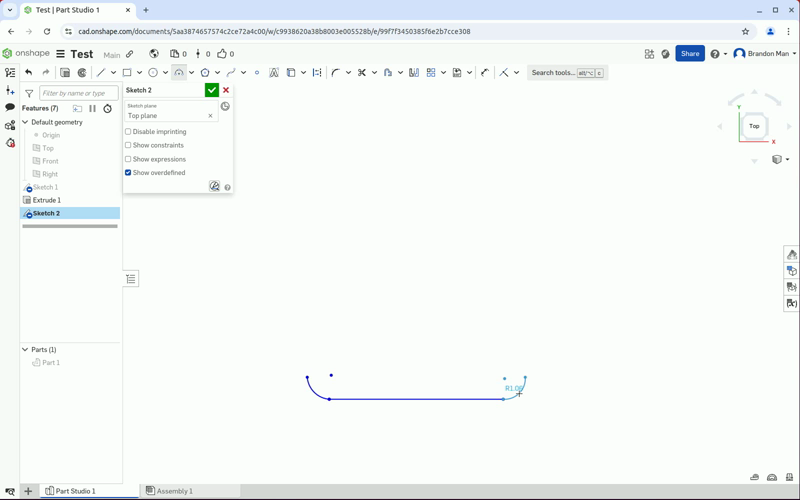
scroll(6)
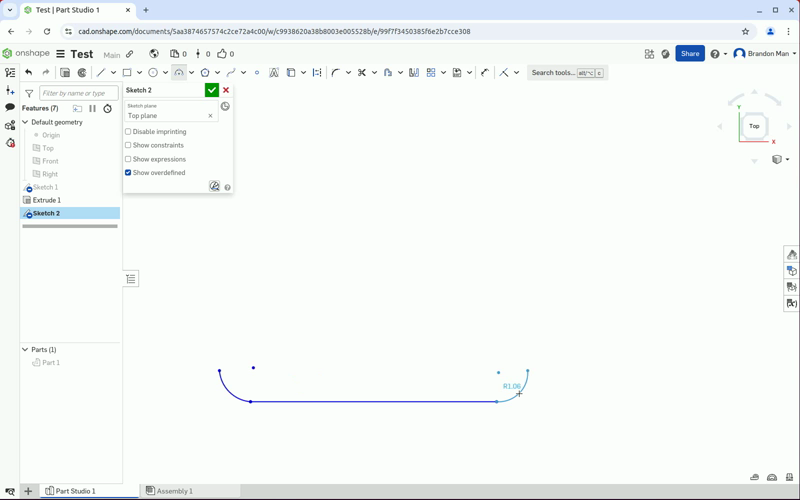
scroll(6)
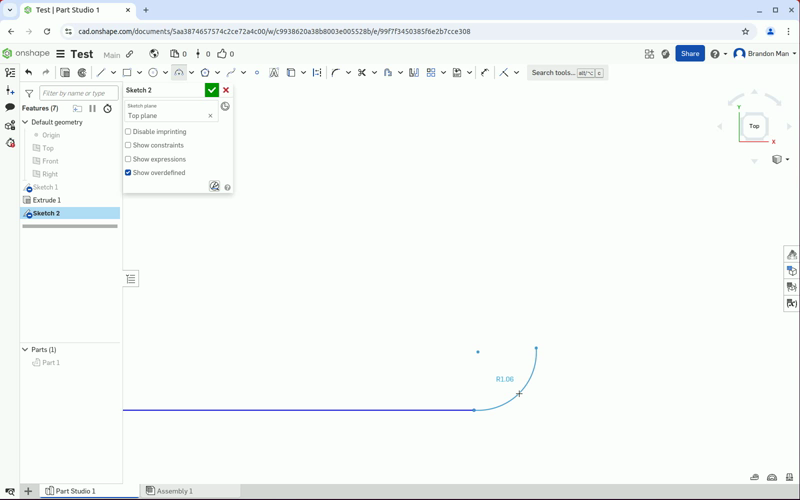
click(519, 393)
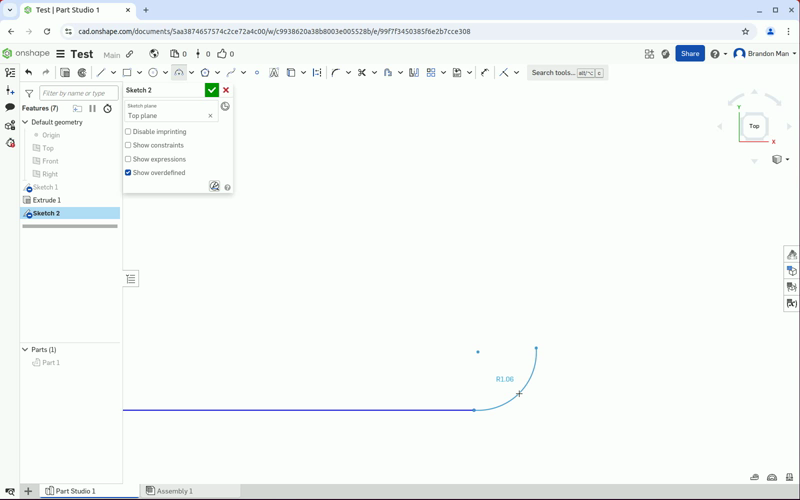
scroll(-6)
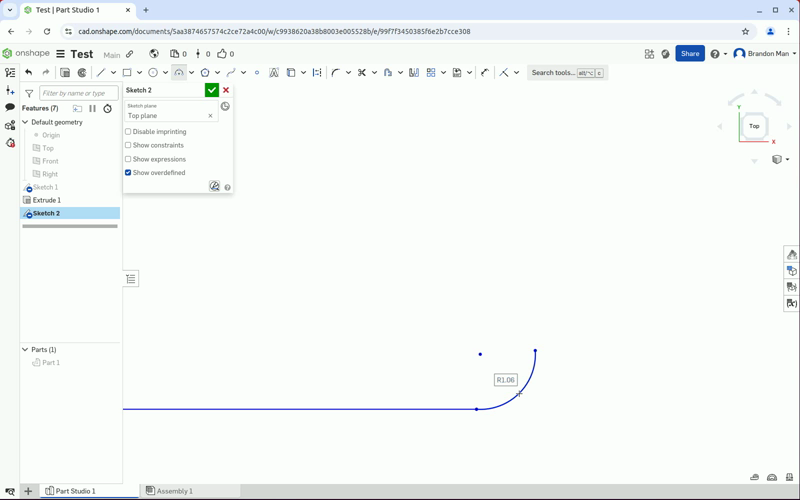
scroll(-6)
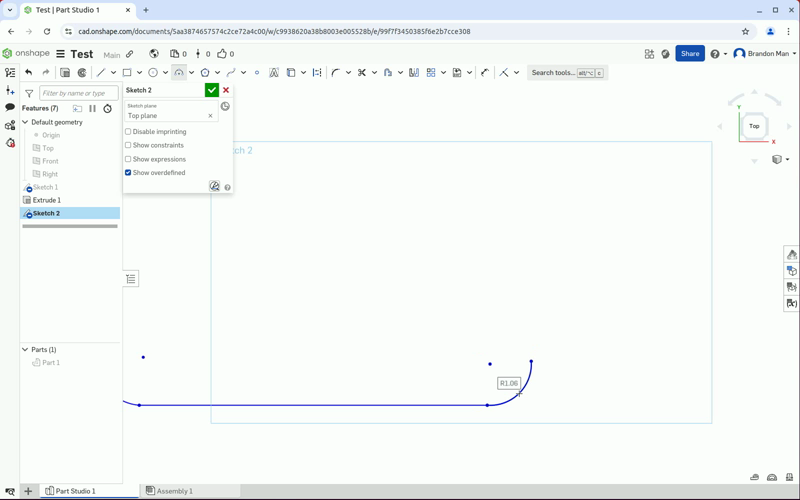
scroll(-6)
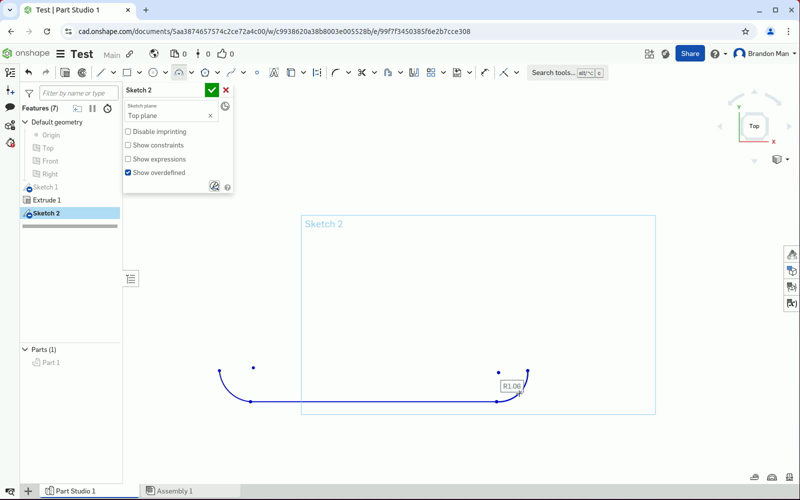
scroll(-6)
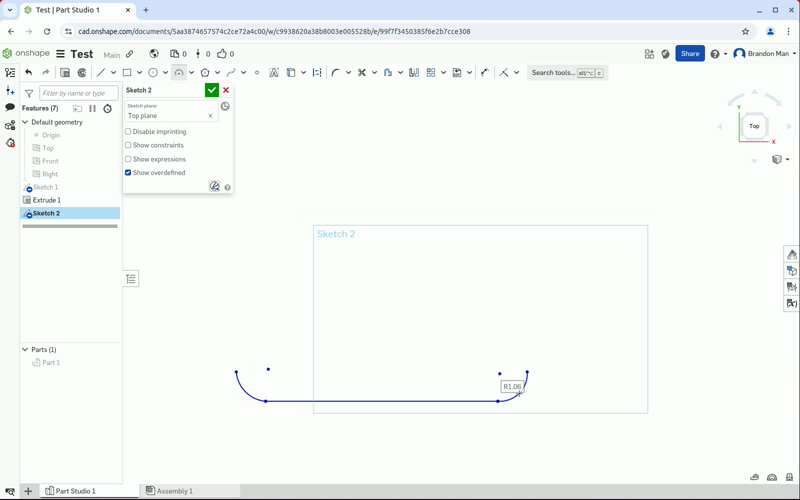
scroll(-6)
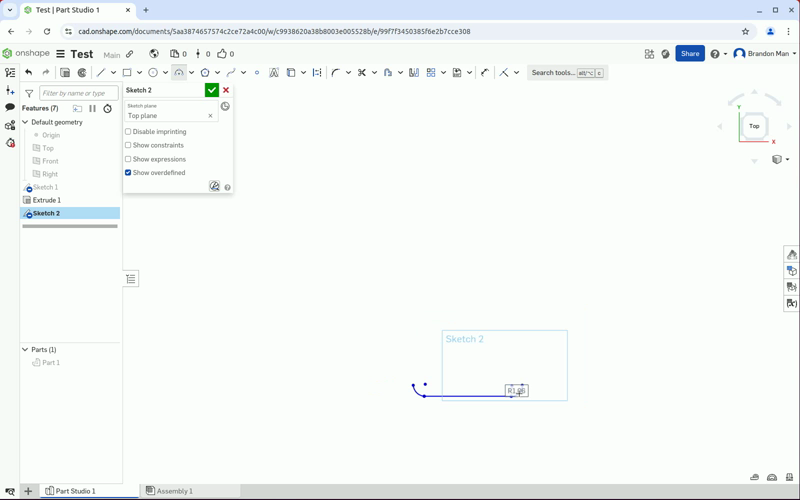
scroll(-6)
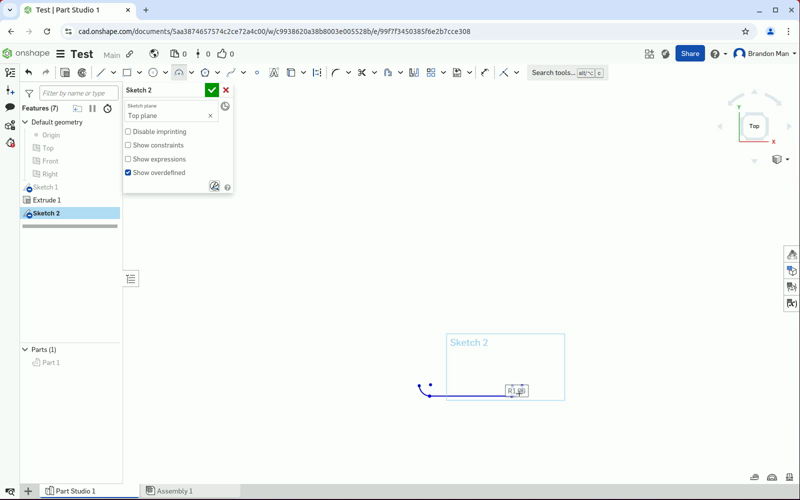
scroll(-6)
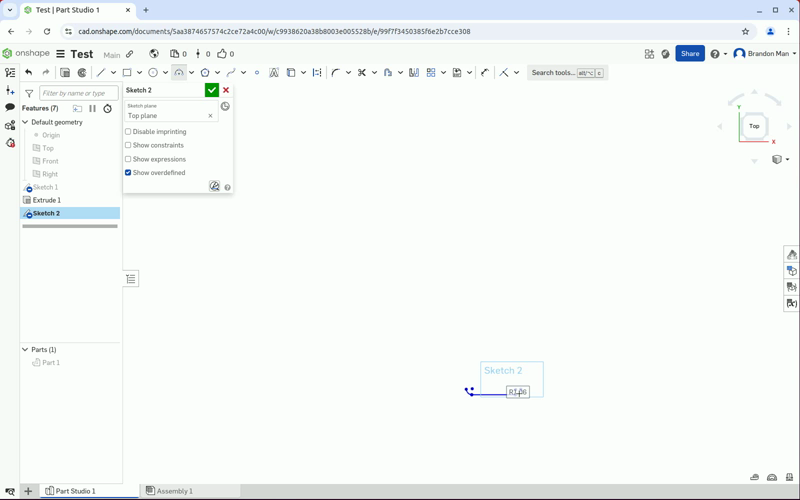
key_up(shift)
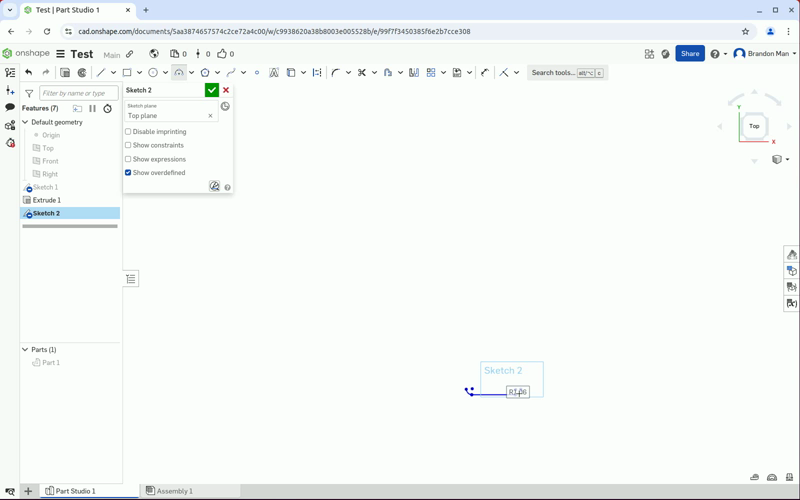
key(esc)
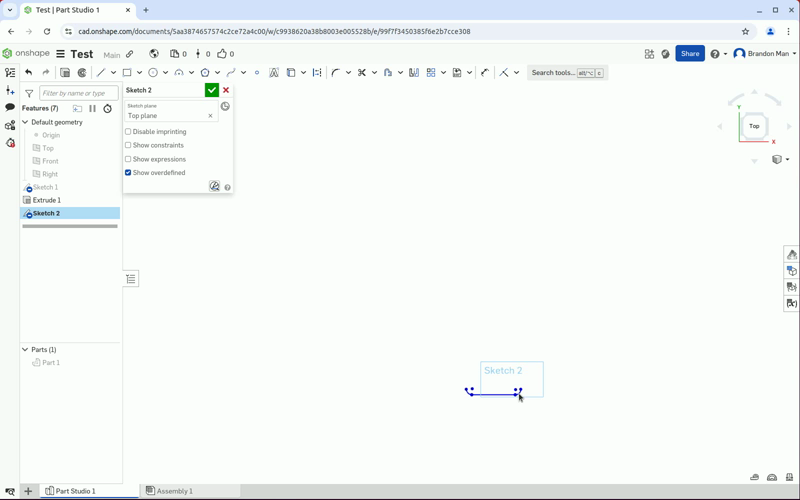
key(l)
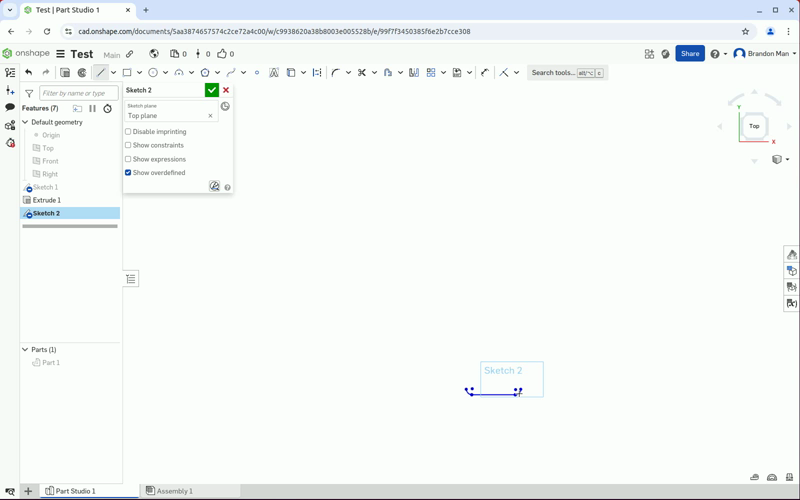
mouse_move(520, 389)
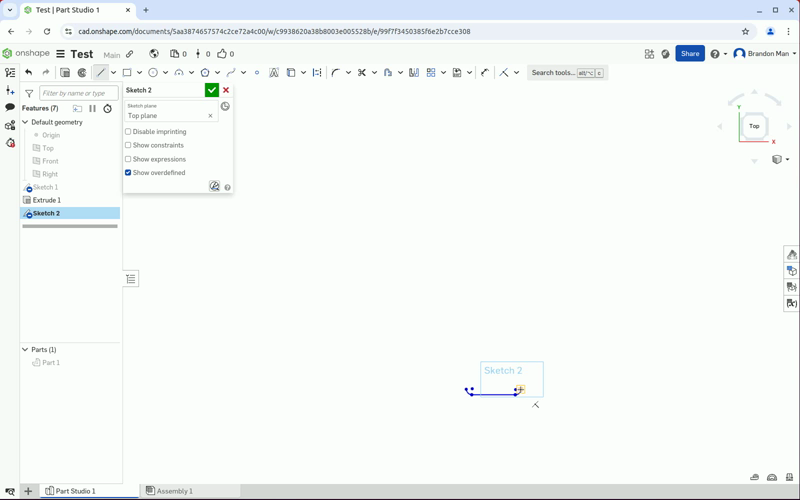
scroll(6)
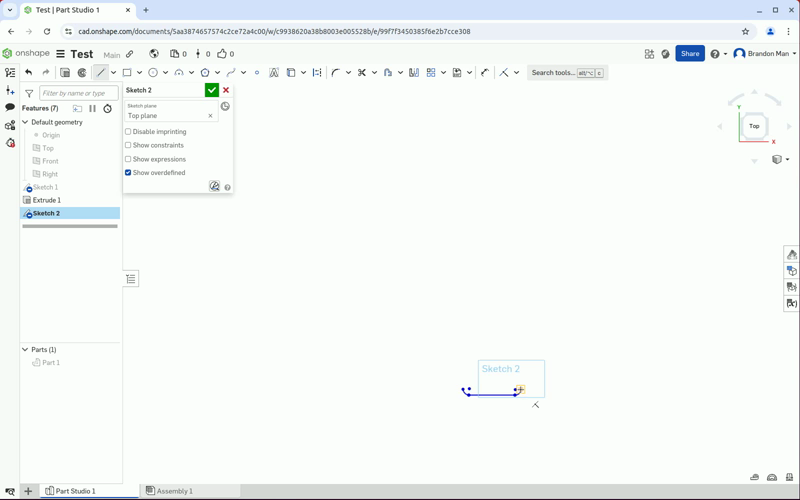
scroll(6)
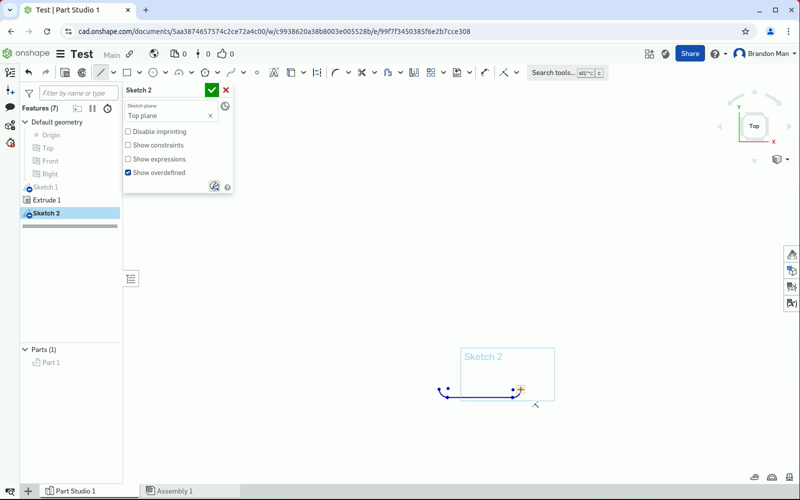
scroll(6)
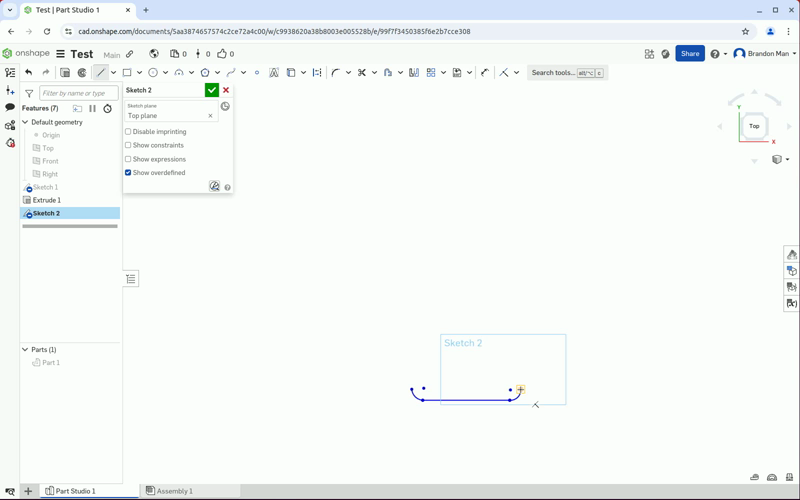
scroll(6)
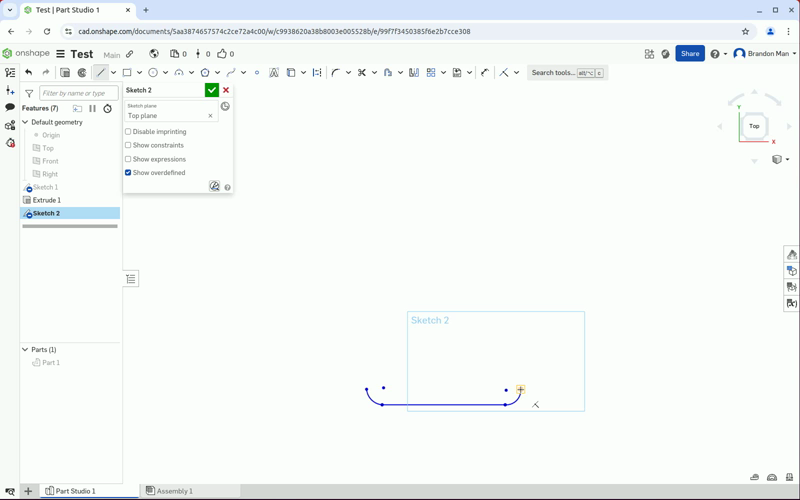
scroll(6)
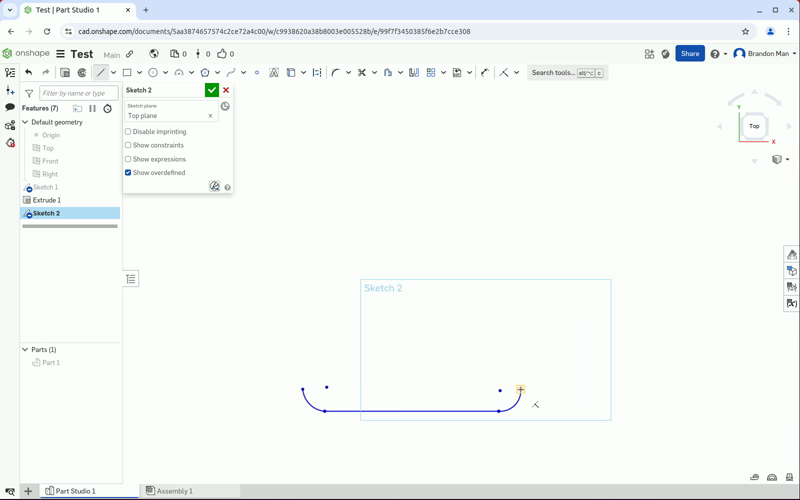
scroll(6)
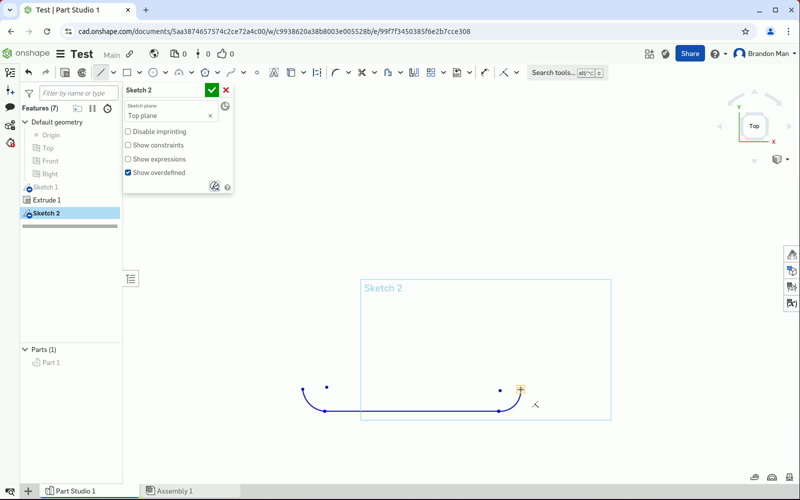
scroll(6)
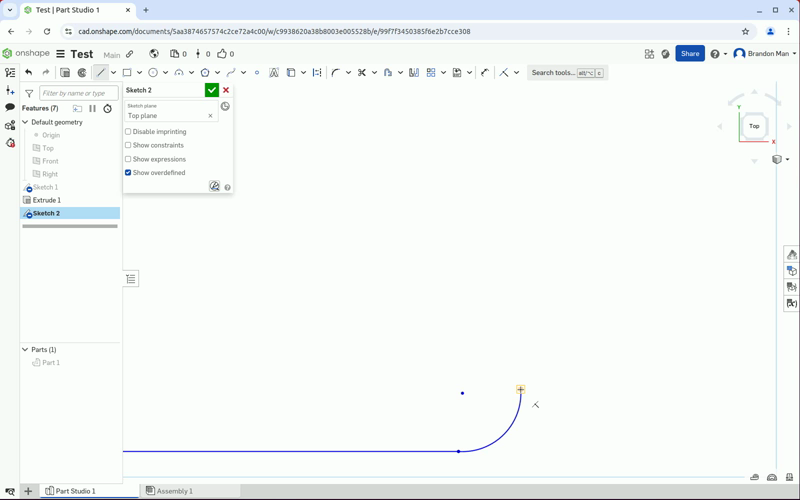
click(520, 389)
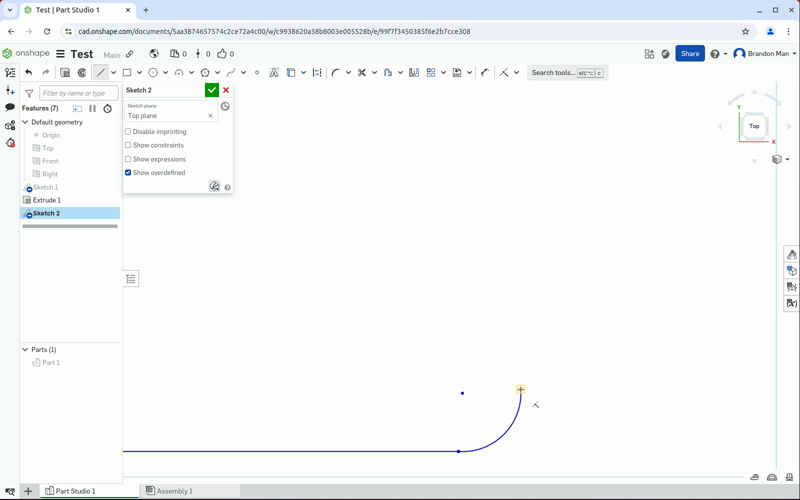
scroll(-6)
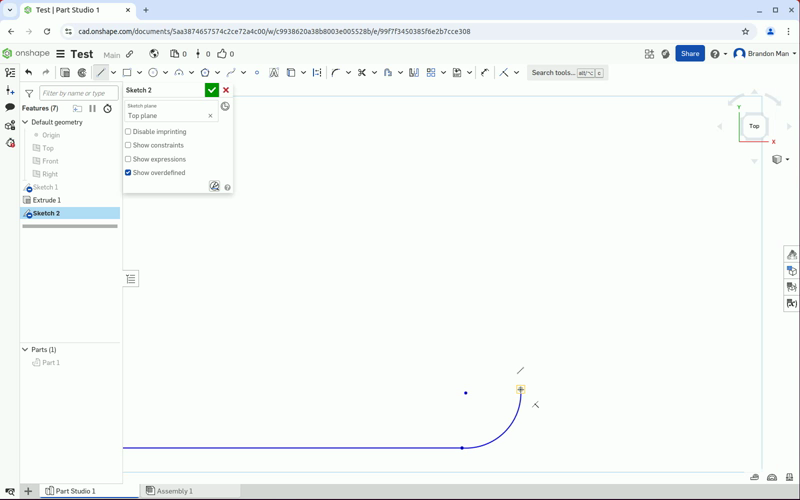
scroll(-6)
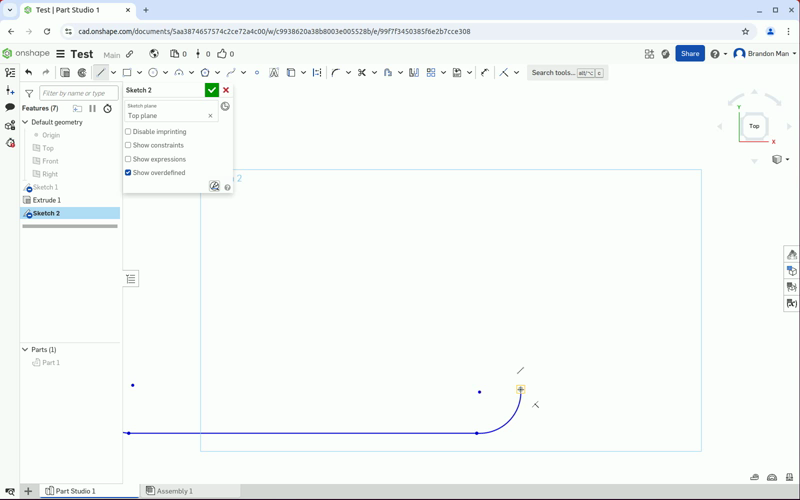
scroll(-6)
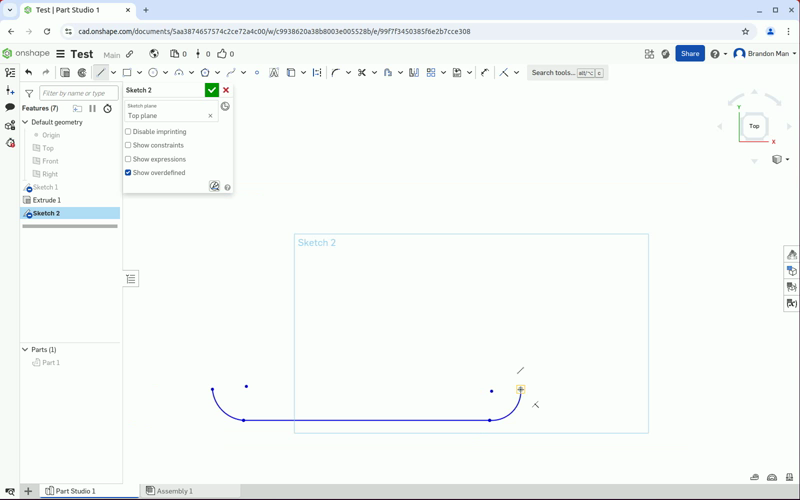
scroll(-6)
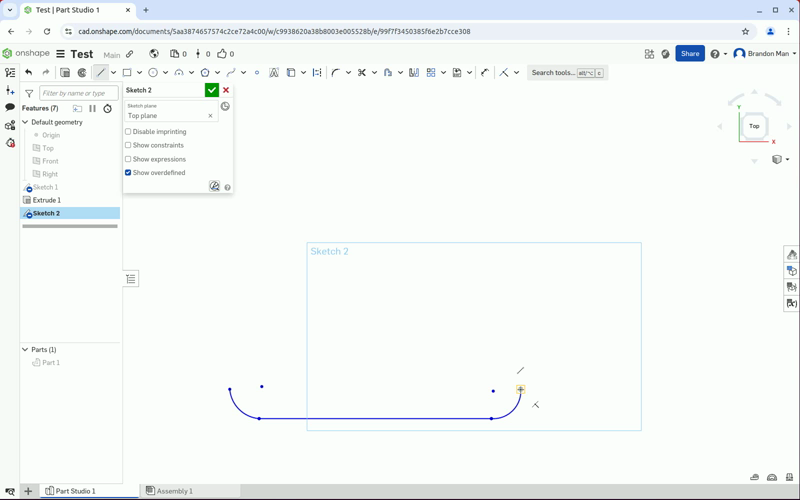
scroll(-6)
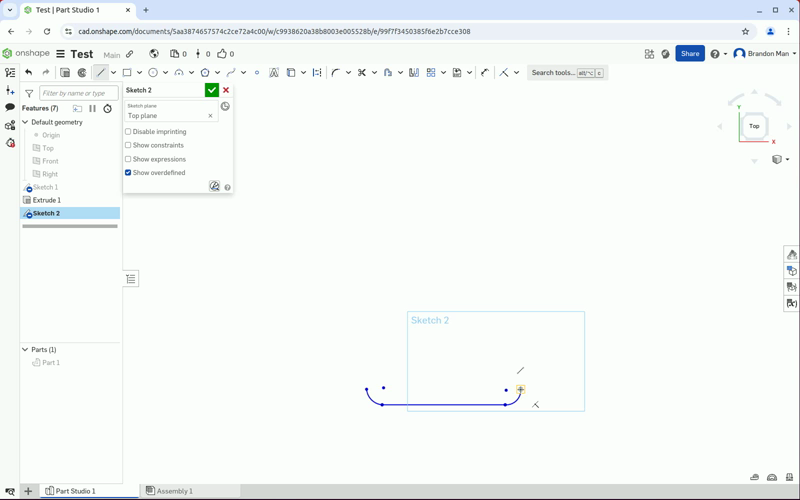
scroll(-6)
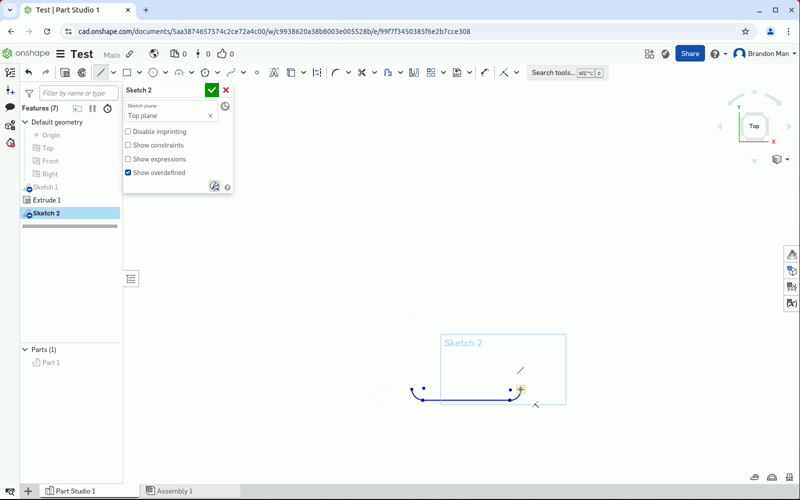
scroll(-6)
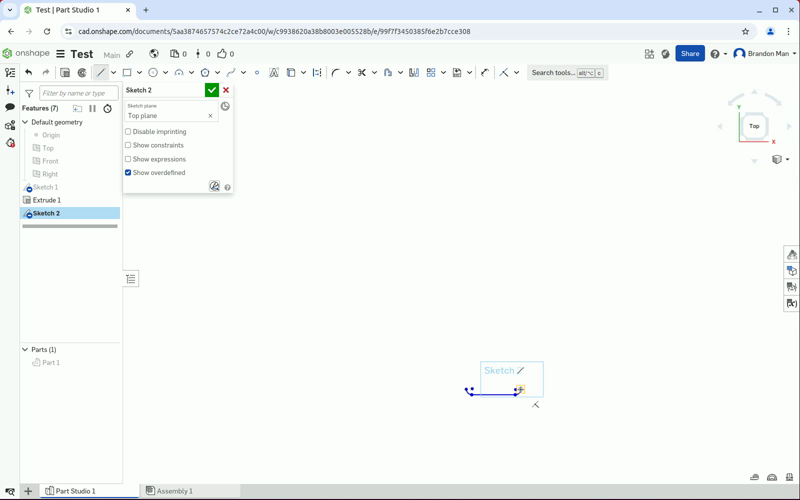
key_down(shift)
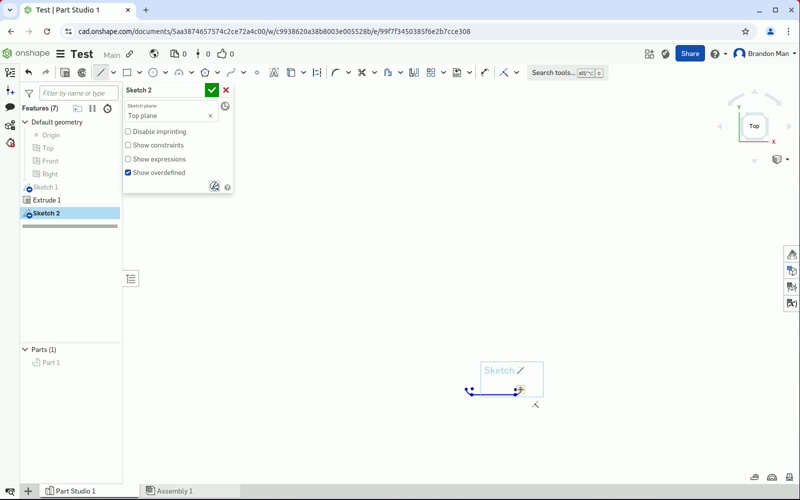
mouse_move(520, 325)
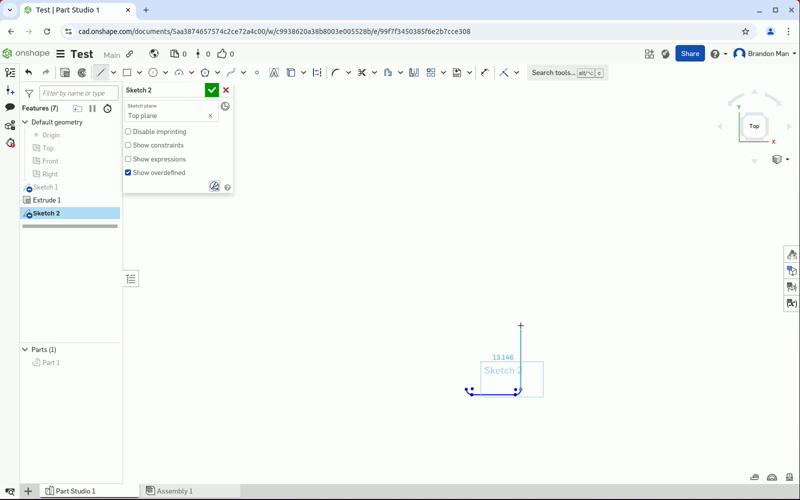
click(520, 325)
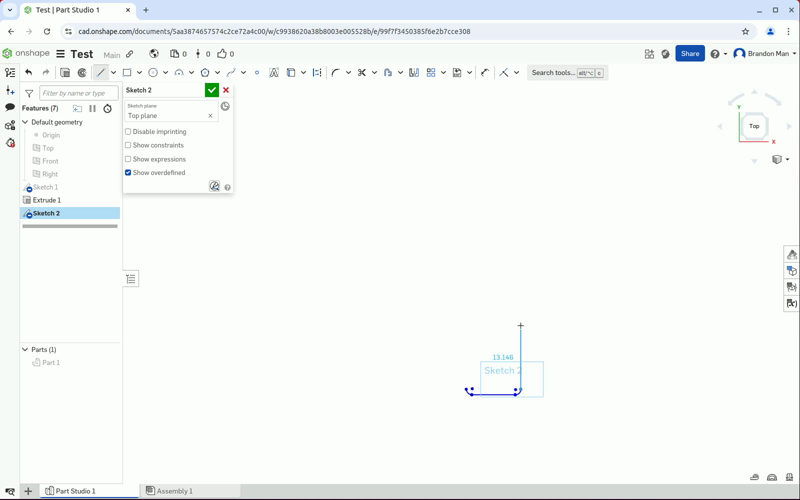
key_up(shift)
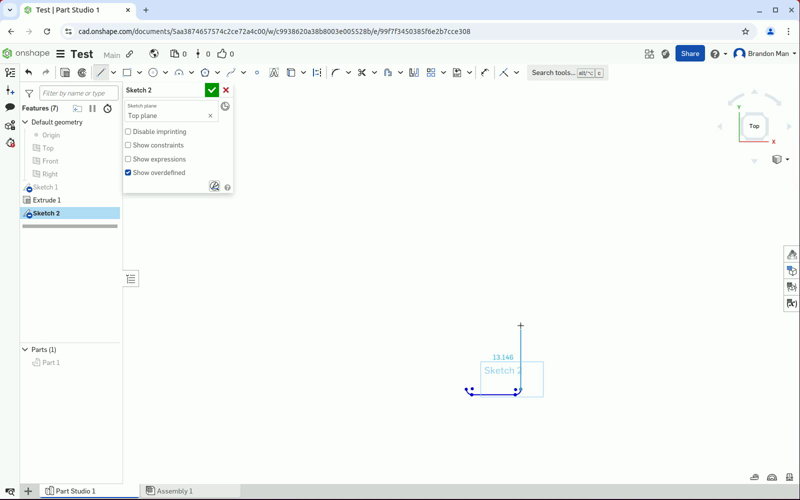
key(esc)
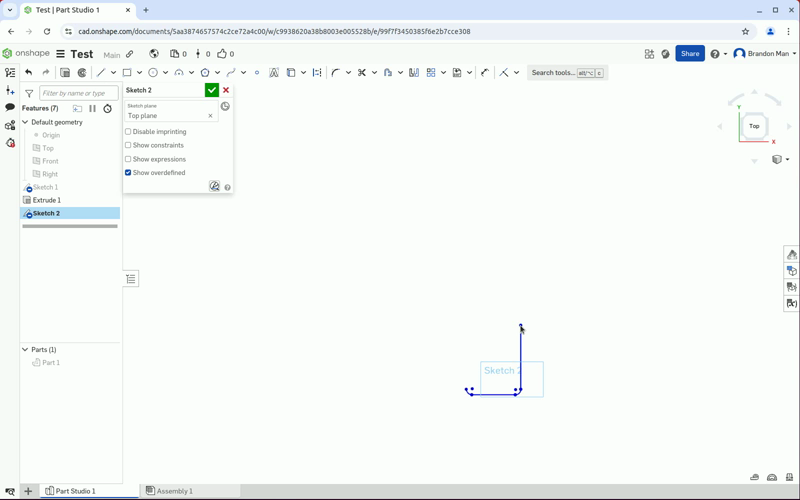
key(a)
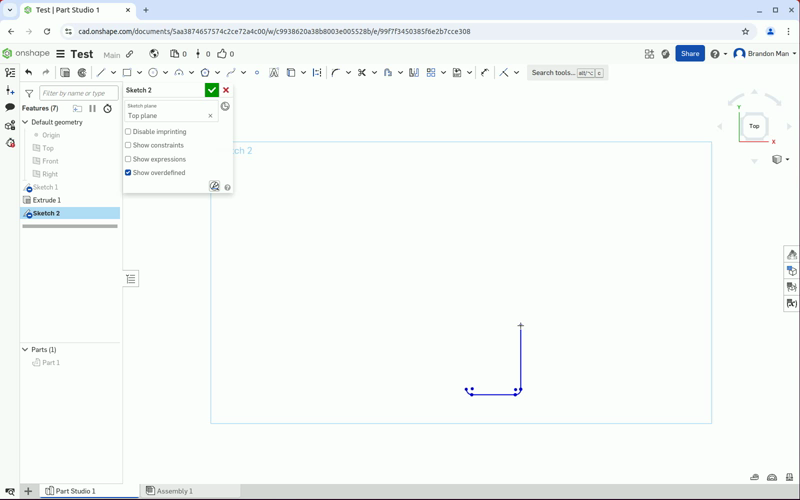
mouse_move(520, 325)
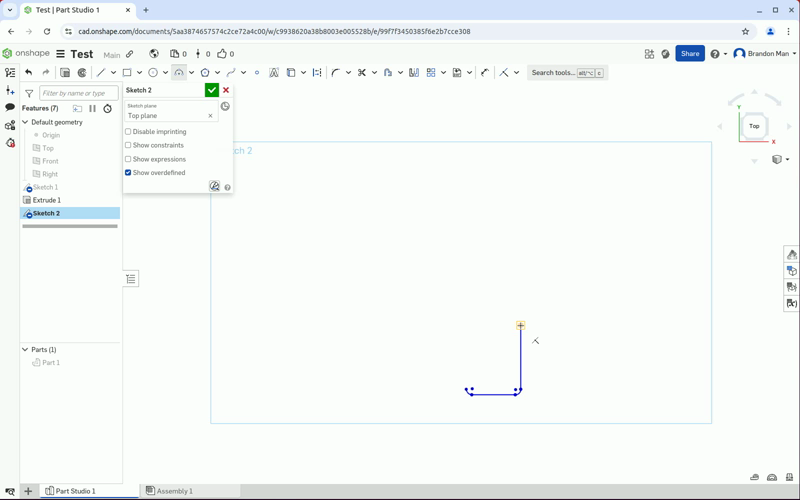
click(520, 325)
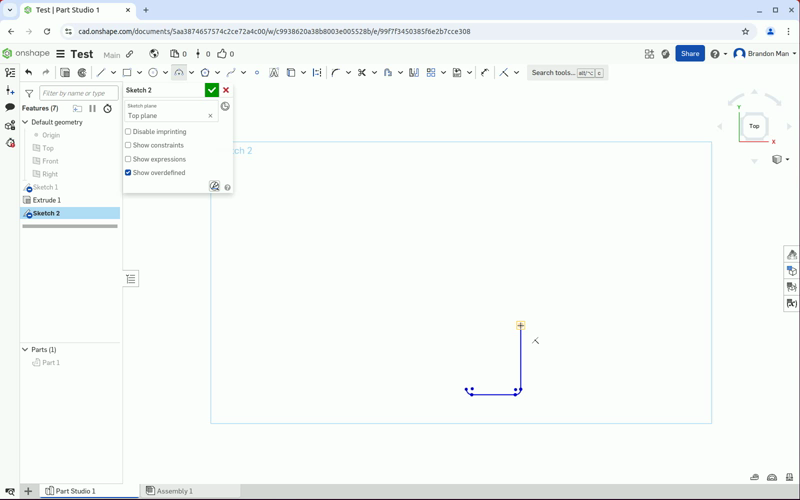
key_down(shift)
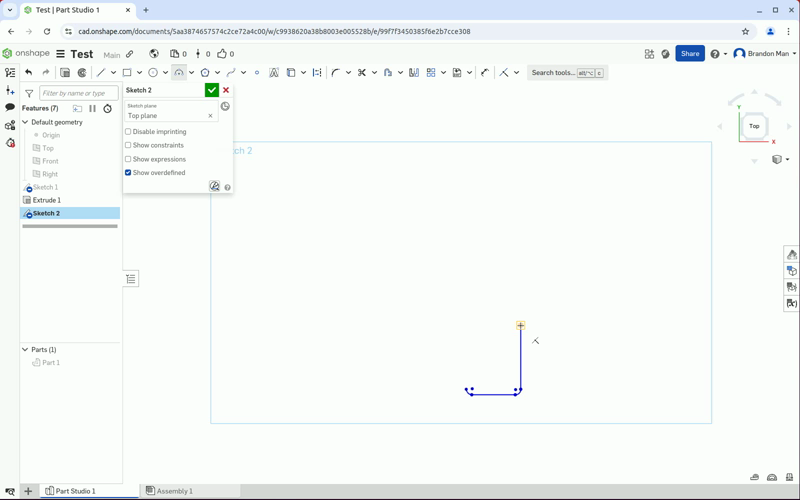
mouse_move(515, 320)
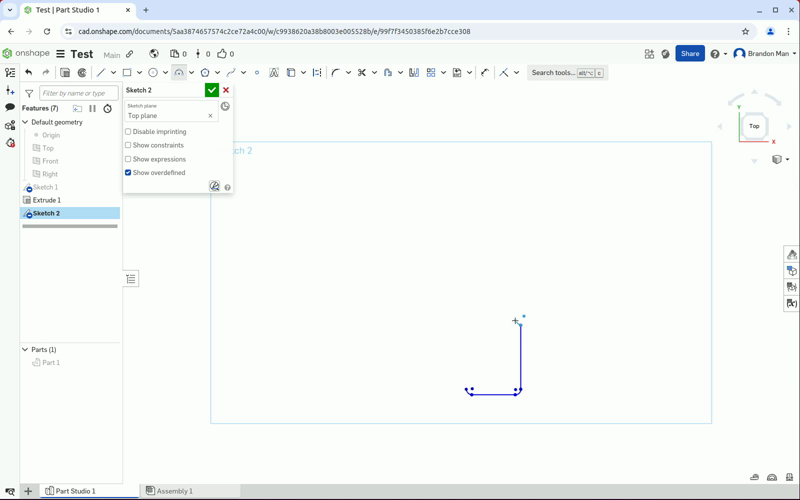
click(515, 320)
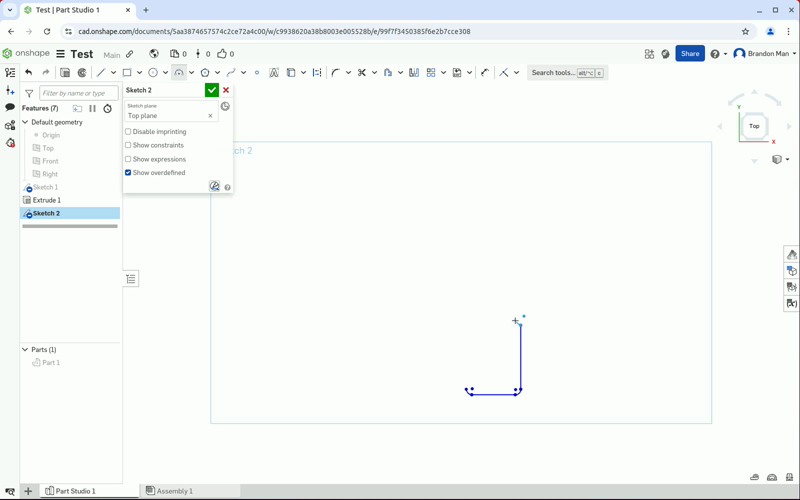
mouse_move(519, 321)
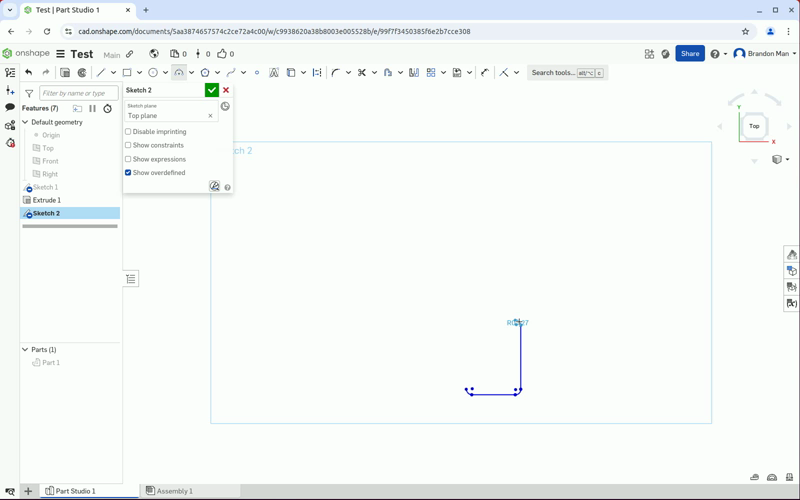
scroll(6)
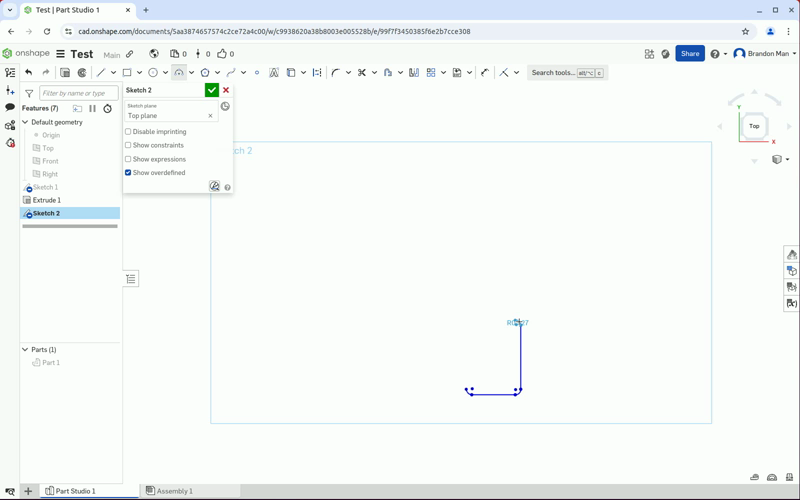
scroll(6)
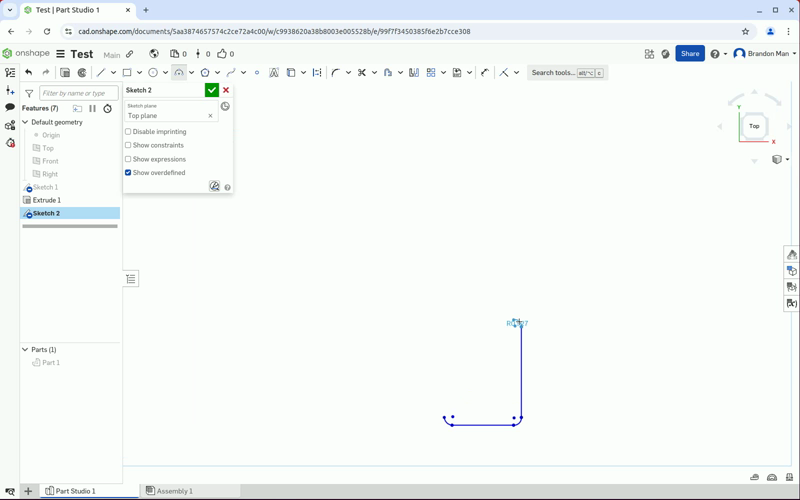
scroll(6)
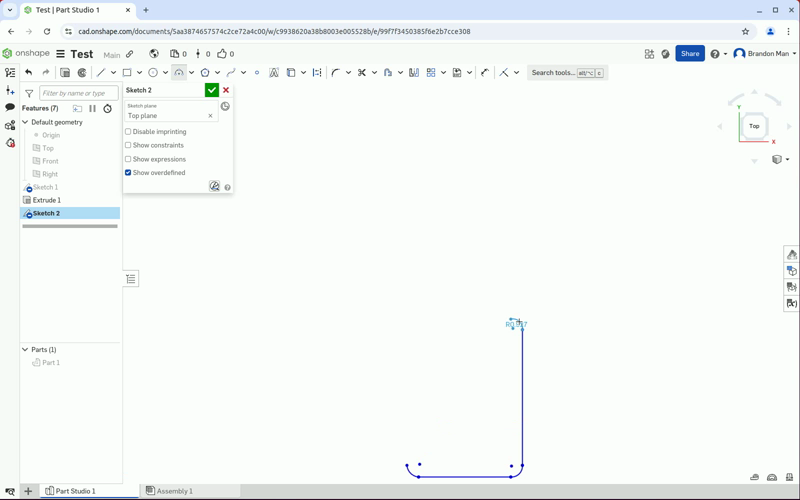
scroll(6)
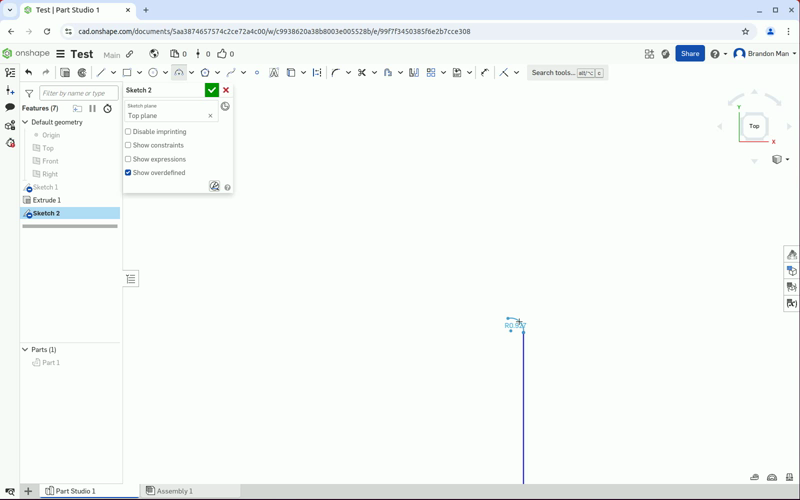
scroll(6)
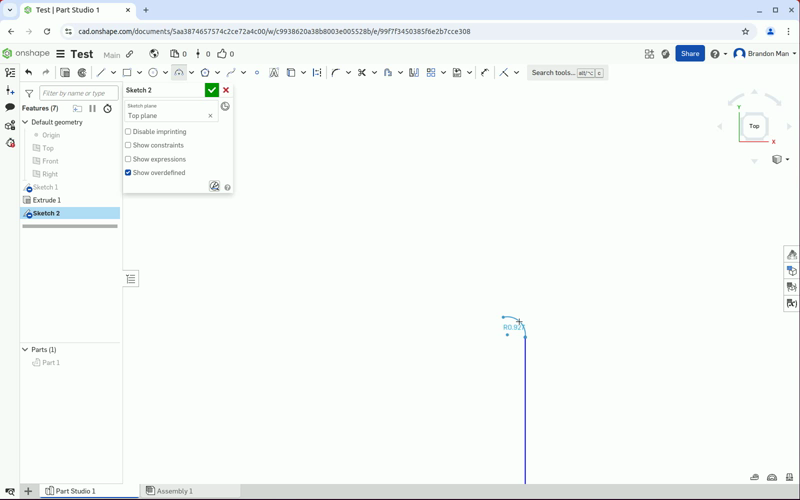
scroll(6)
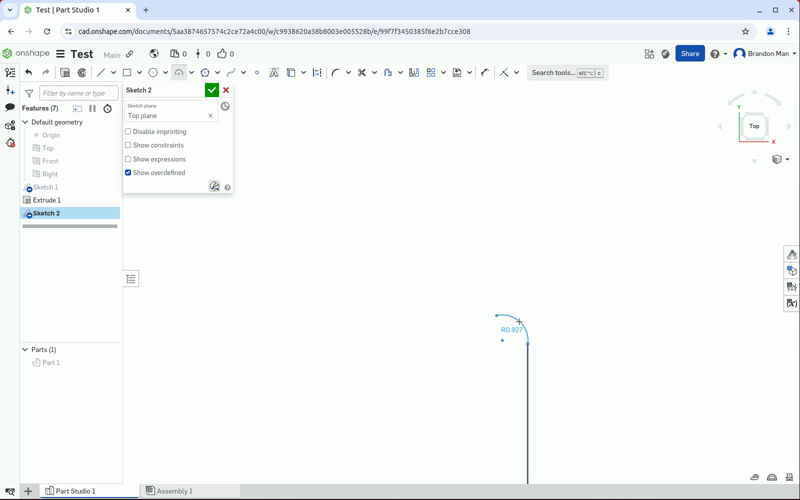
scroll(6)
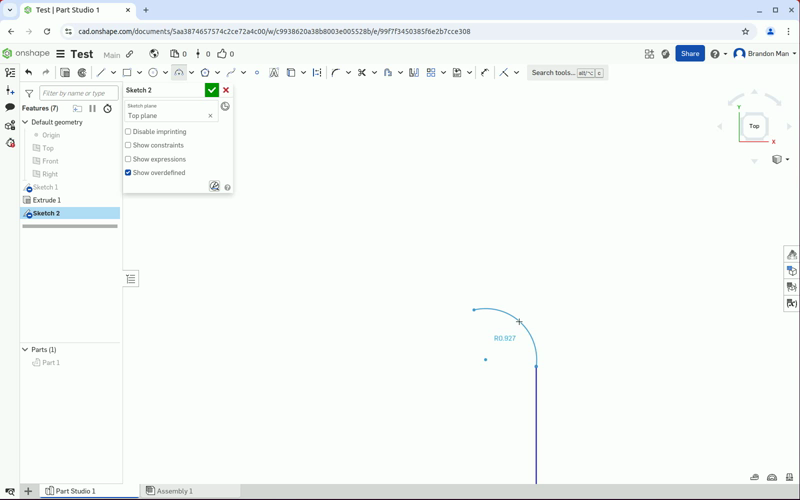
click(519, 321)
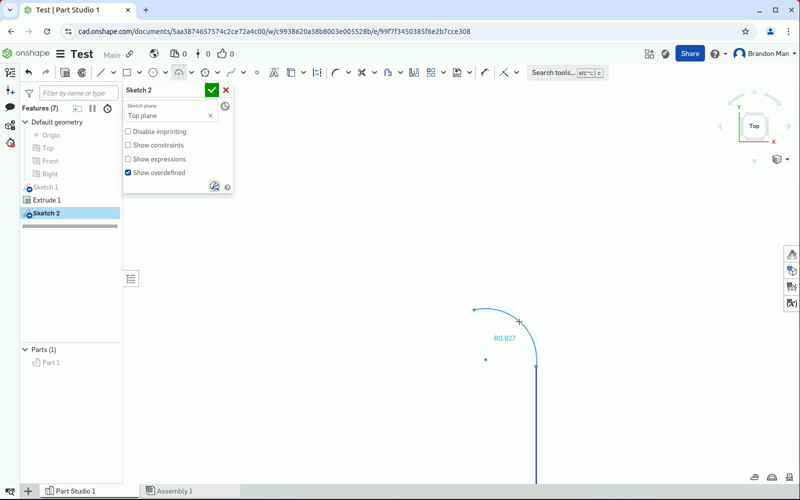
scroll(-6)
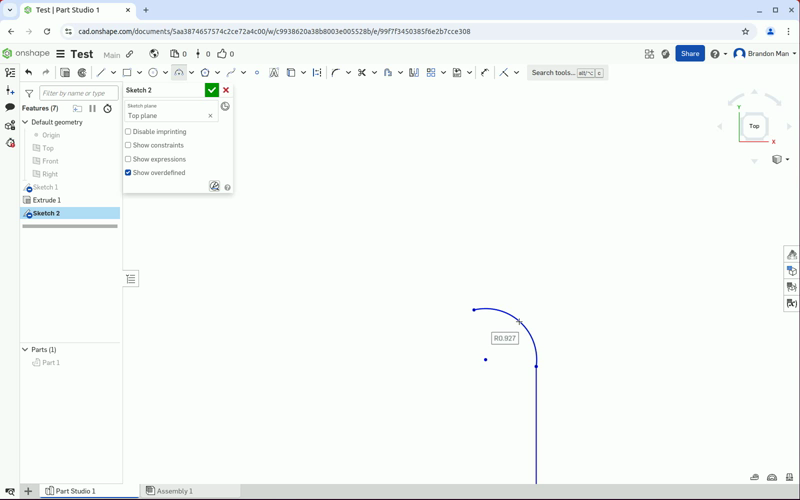
scroll(-6)
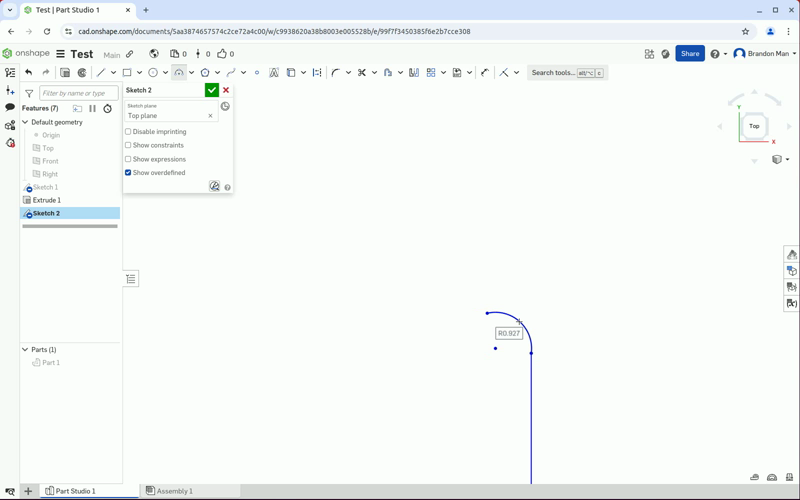
scroll(-6)
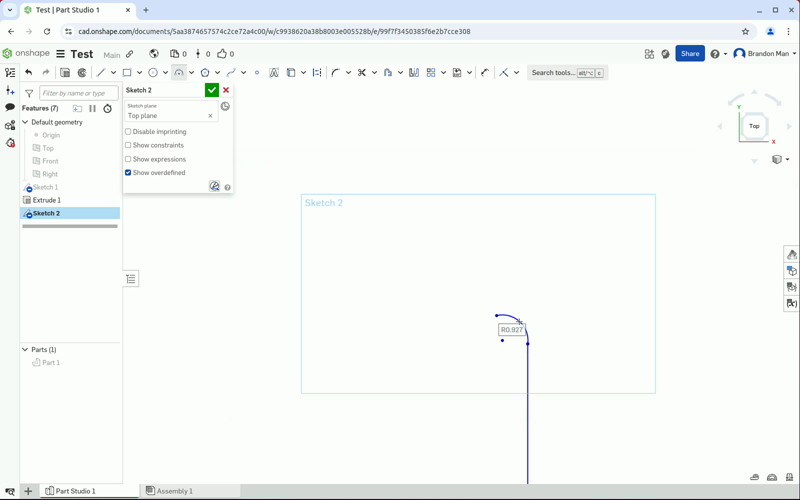
scroll(-6)
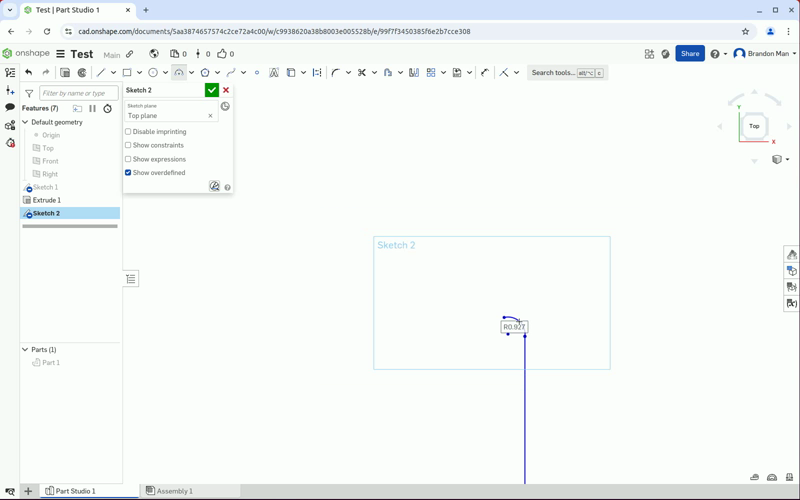
scroll(-6)
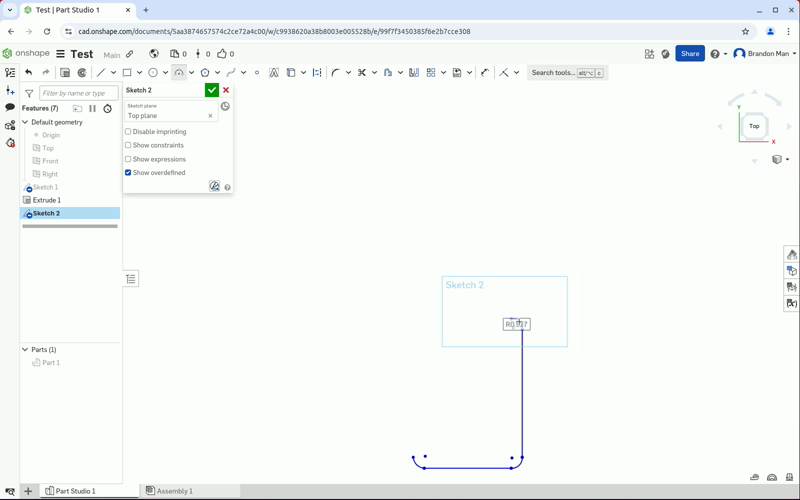
scroll(-6)
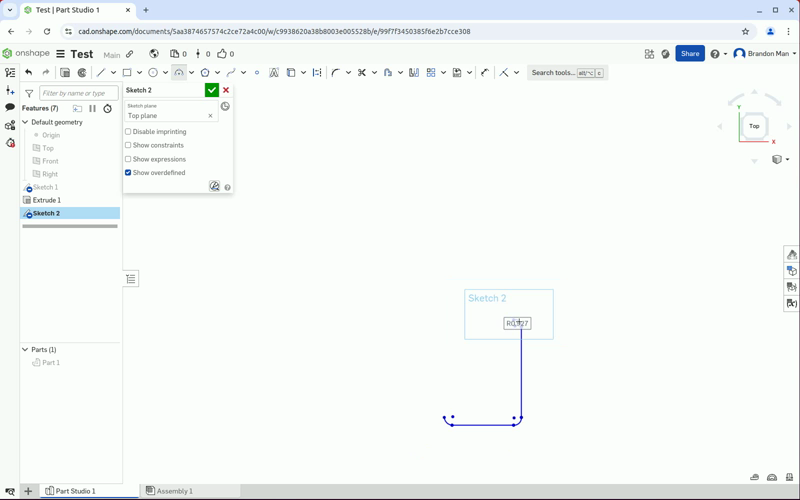
scroll(-6)
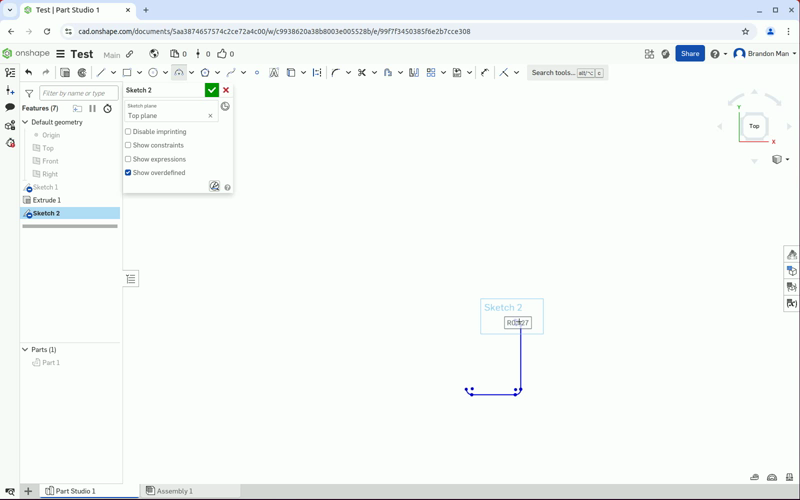
key_up(shift)
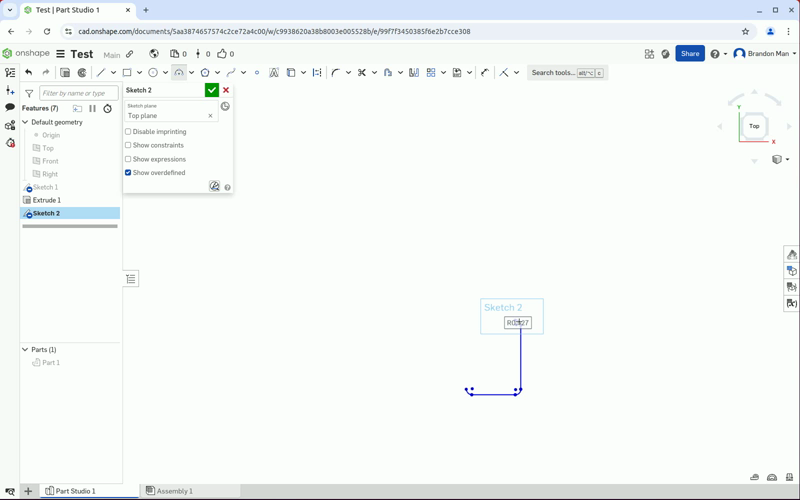
key(esc)
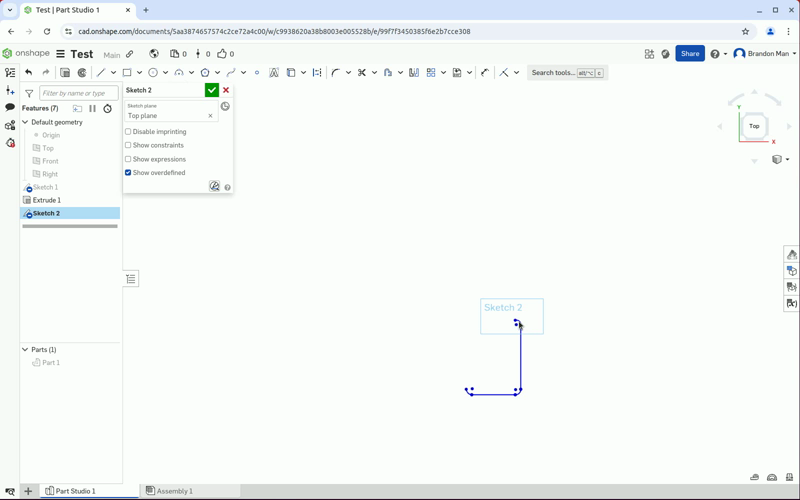
key(l)
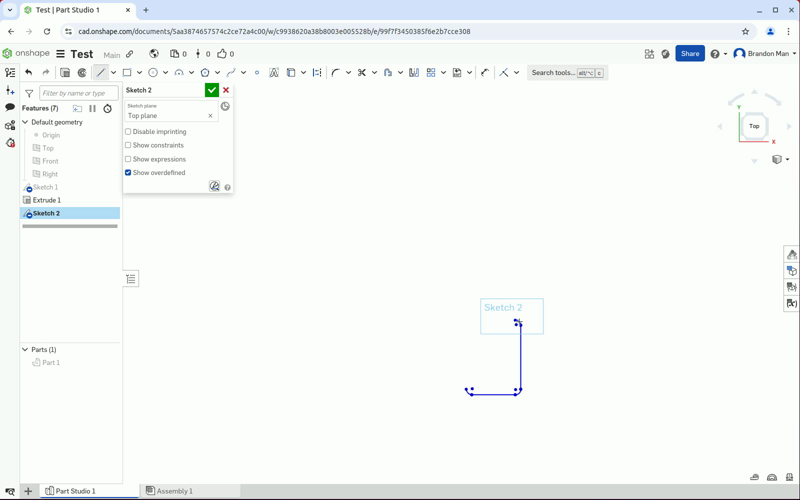
mouse_move(515, 320)
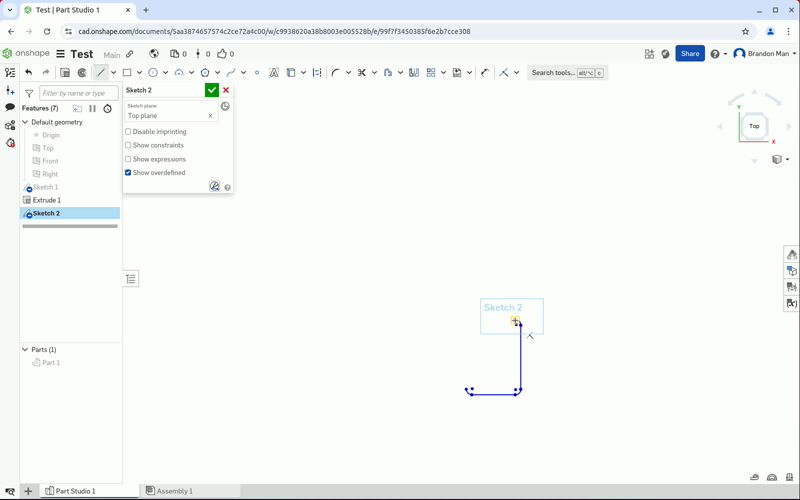
scroll(6)
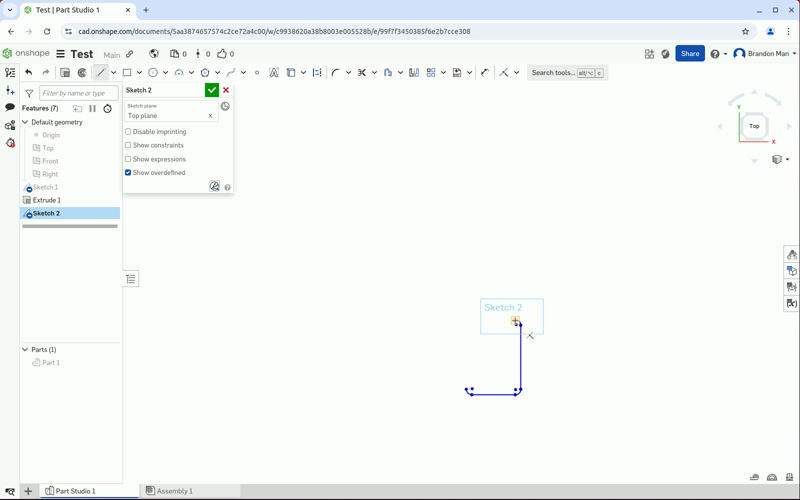
scroll(6)
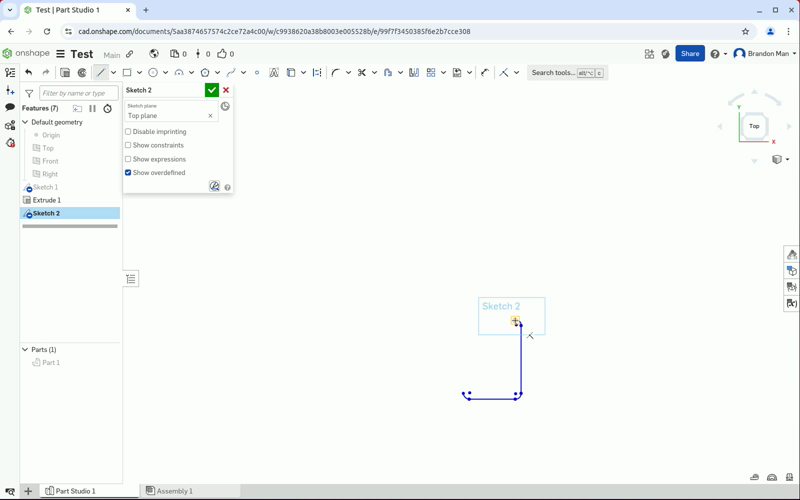
scroll(6)
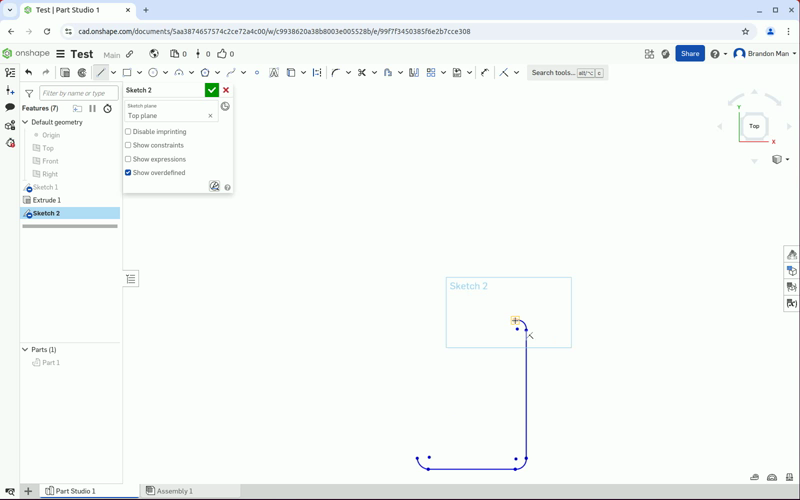
scroll(6)
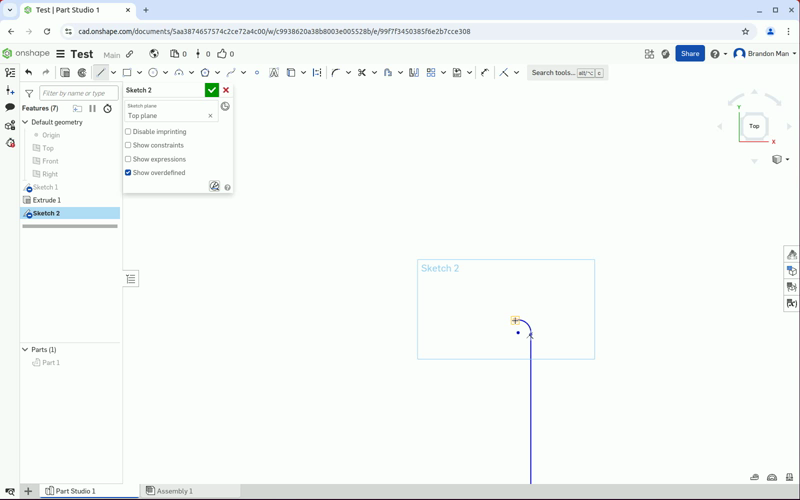
scroll(6)
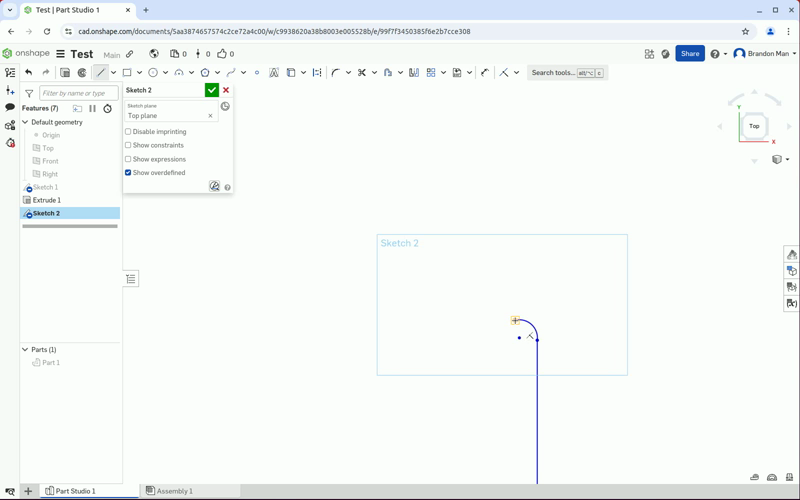
scroll(6)
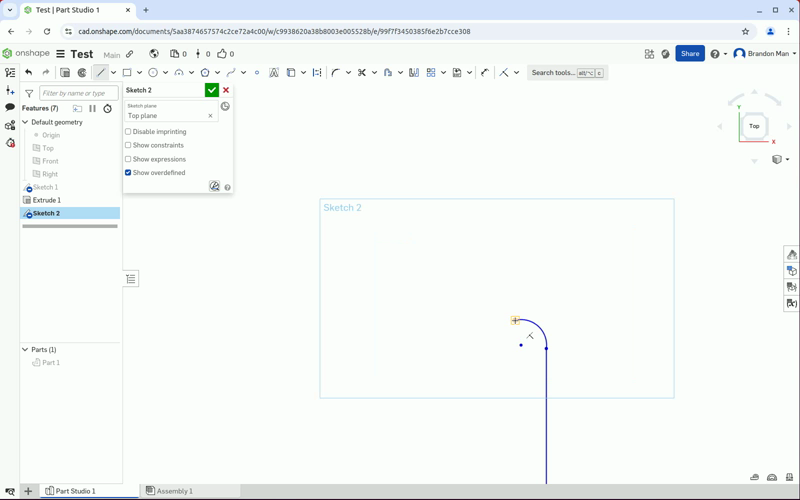
scroll(6)
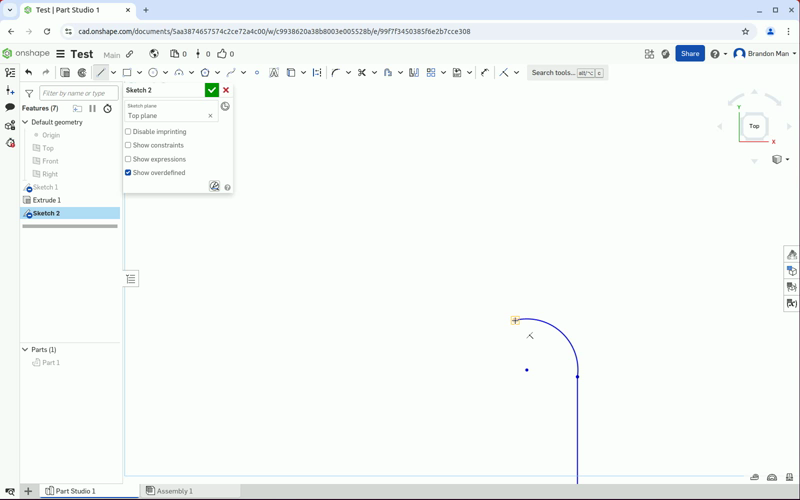
click(515, 320)
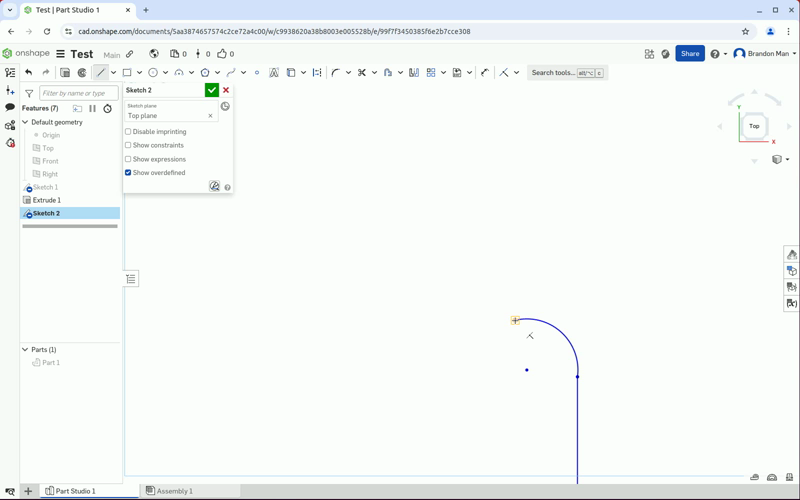
scroll(-6)
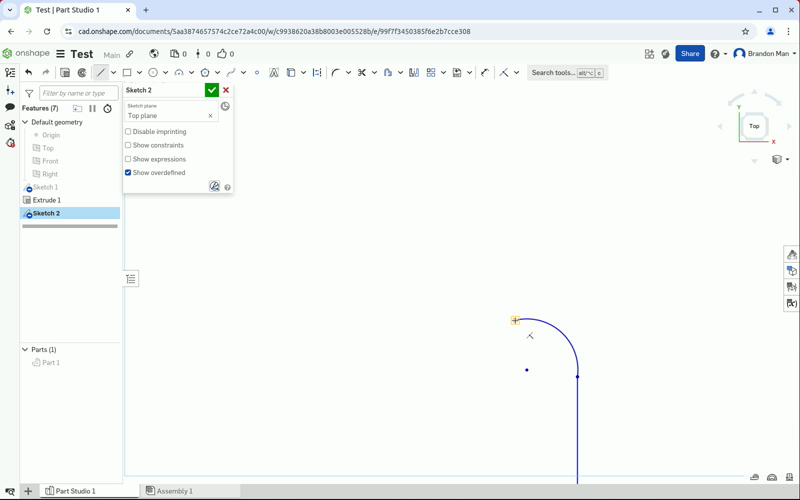
scroll(-6)
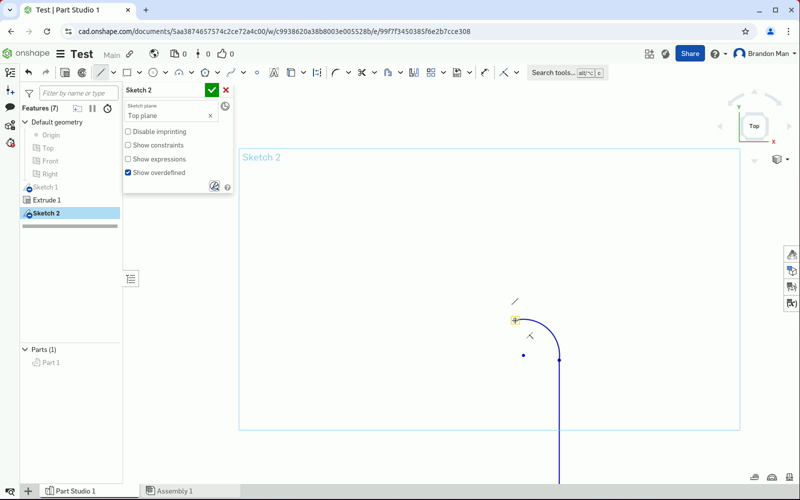
scroll(-6)
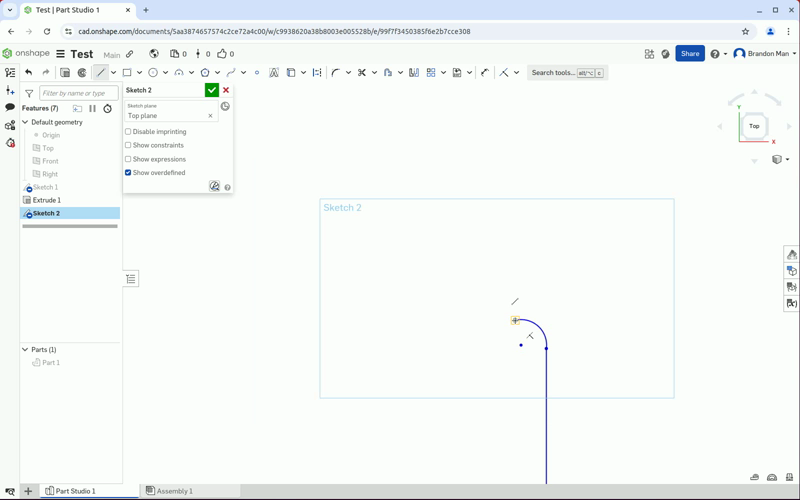
scroll(-6)
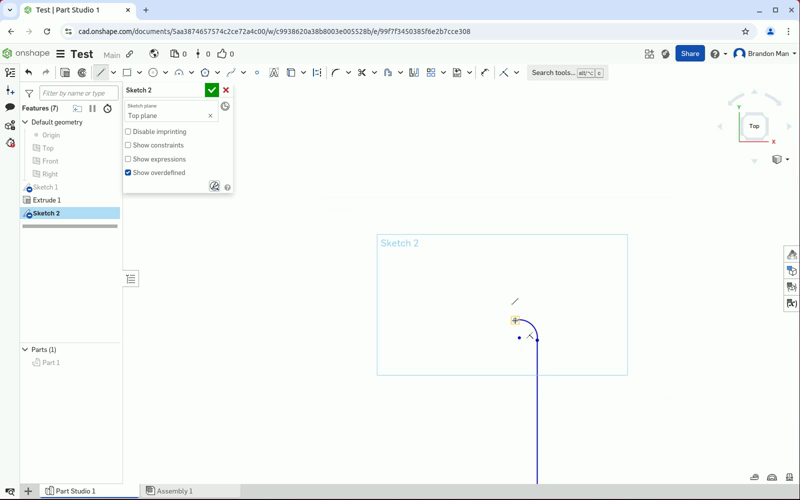
scroll(-6)
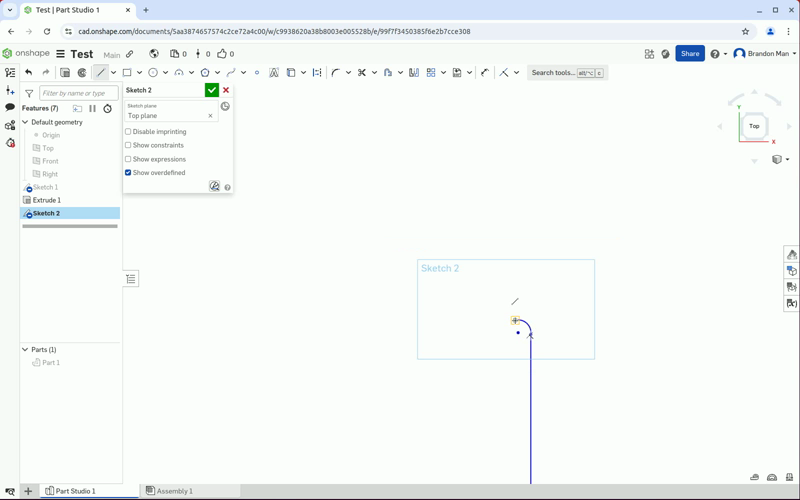
scroll(-6)
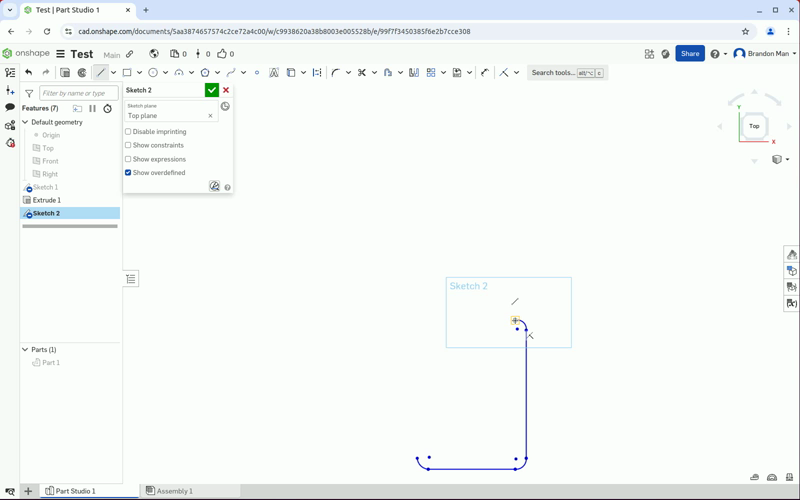
scroll(-6)
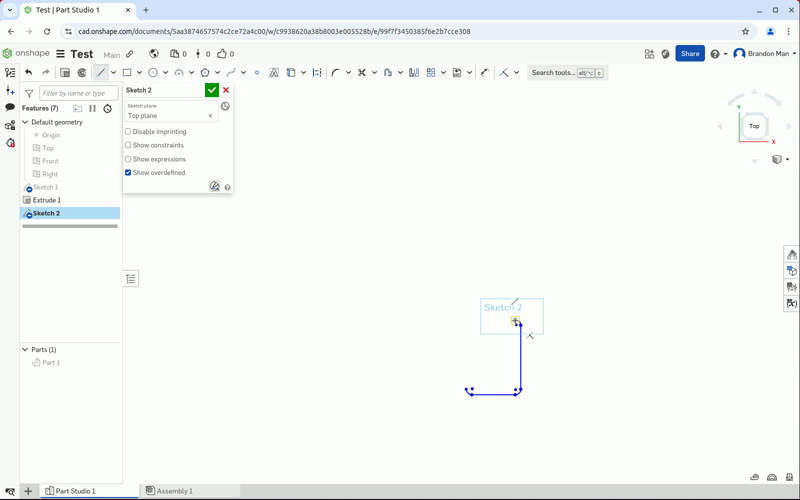
key_down(shift)
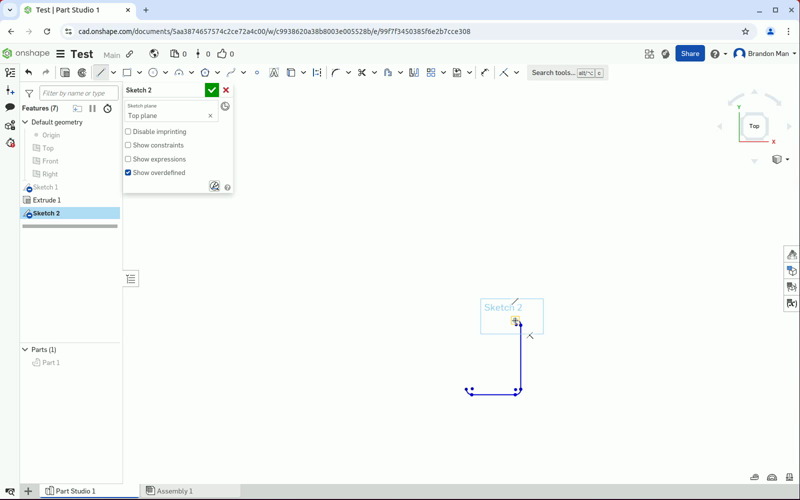
mouse_move(545, 320)
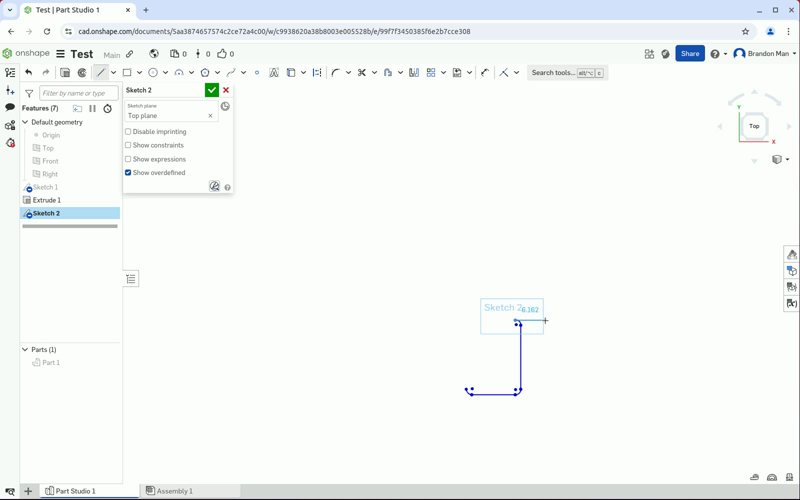
mouse_move(471, 320)
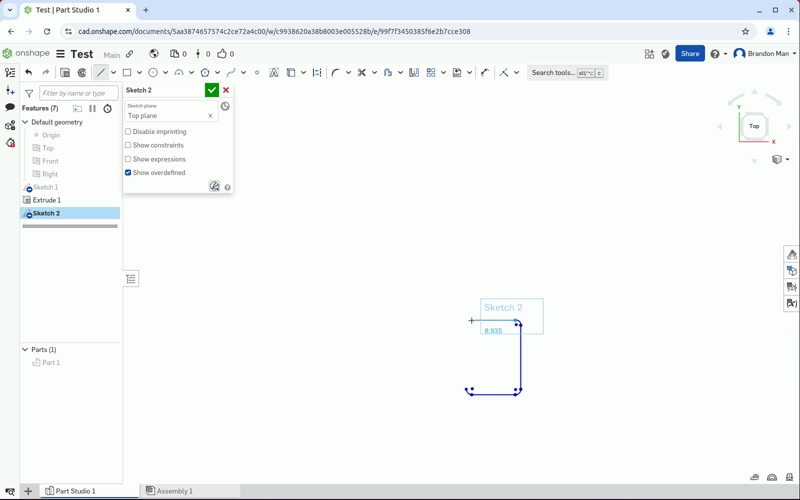
click(471, 320)
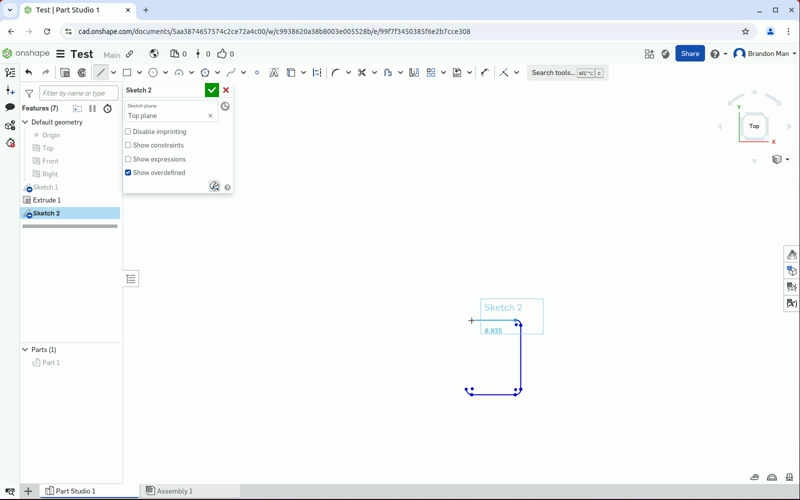
key_up(shift)
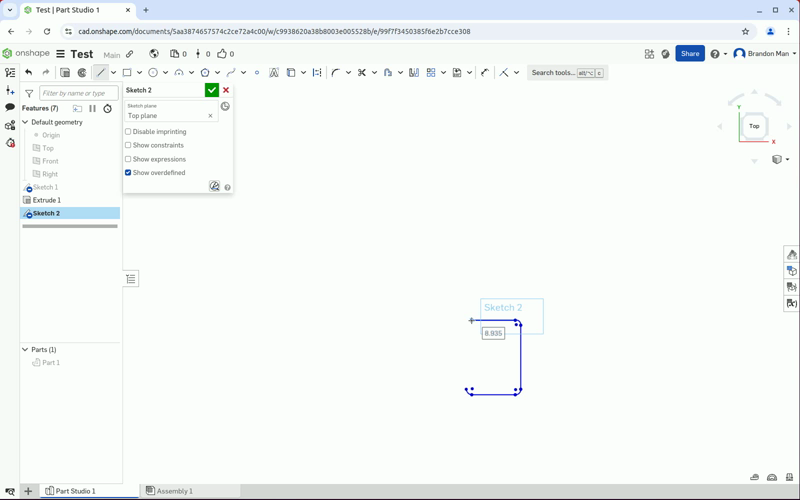
key(esc)
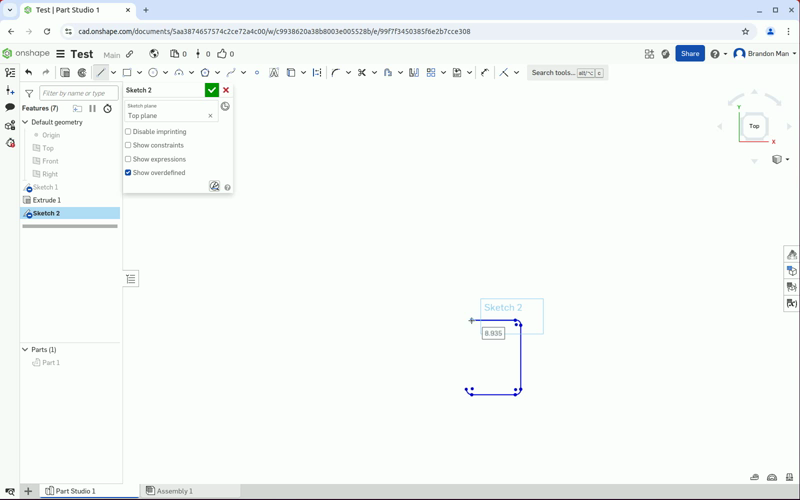
key(a)
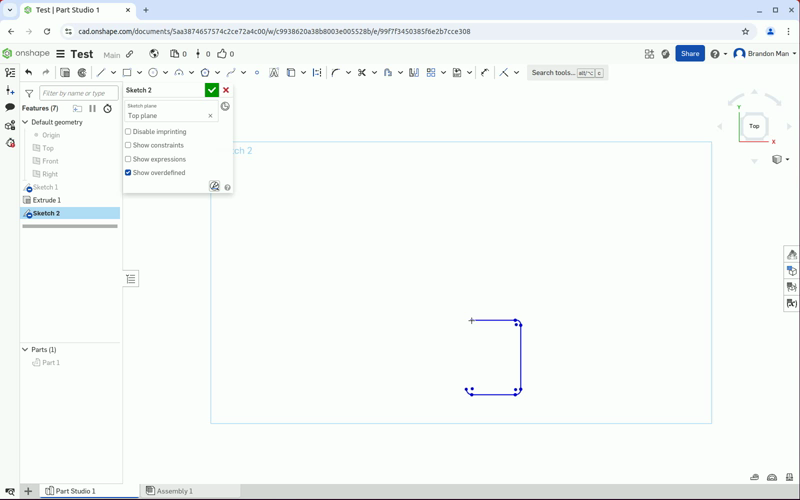
mouse_move(471, 320)
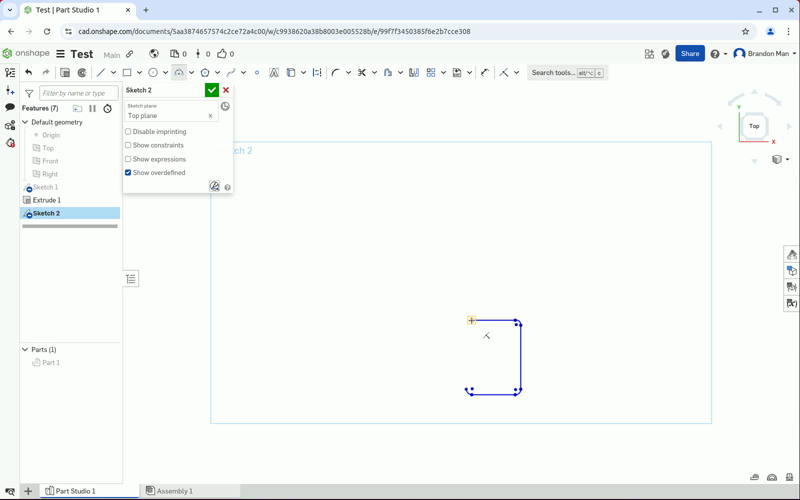
click(471, 320)
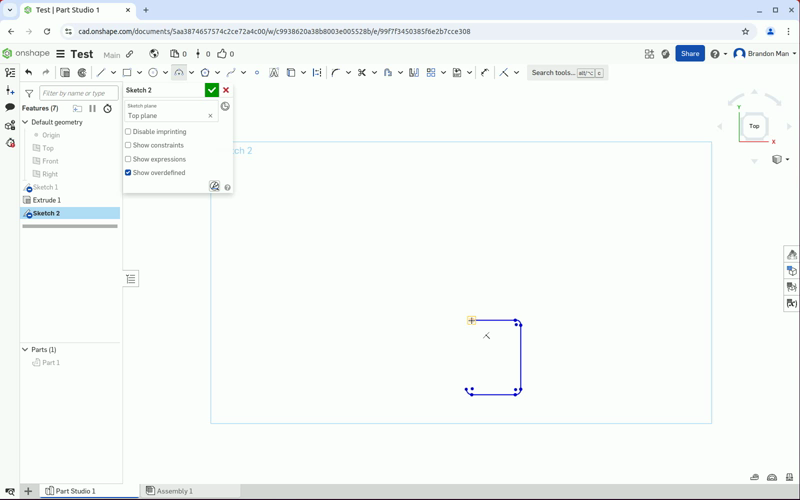
key_down(shift)
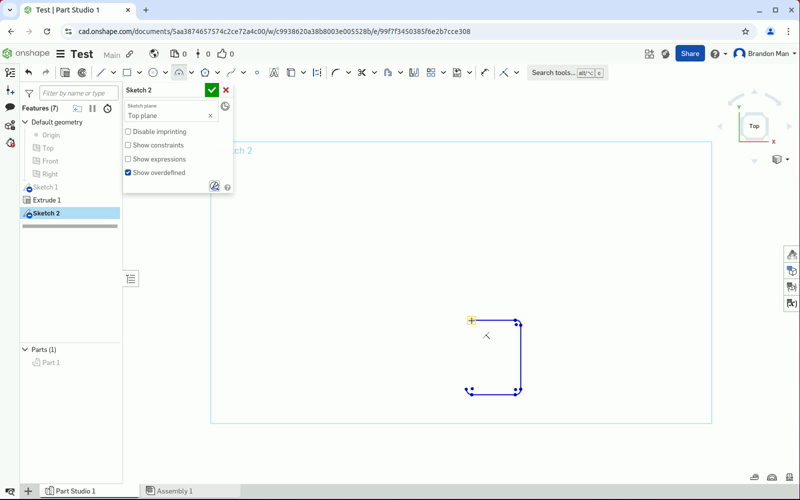
mouse_move(466, 325)
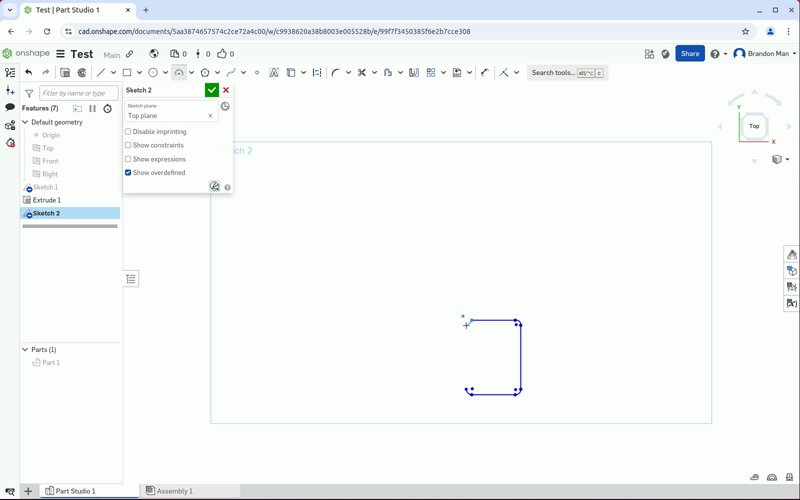
scroll(6)
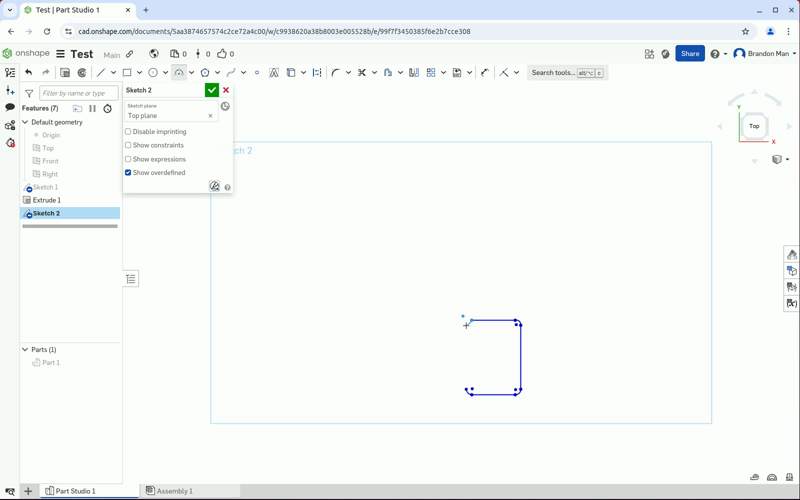
scroll(6)
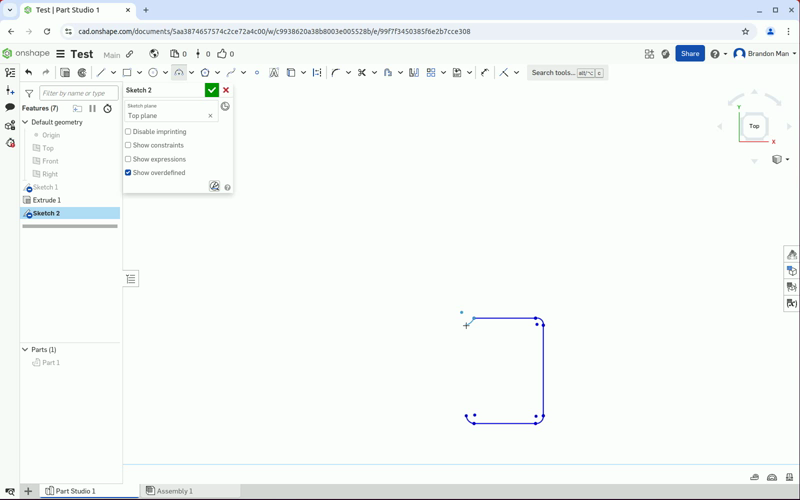
scroll(6)
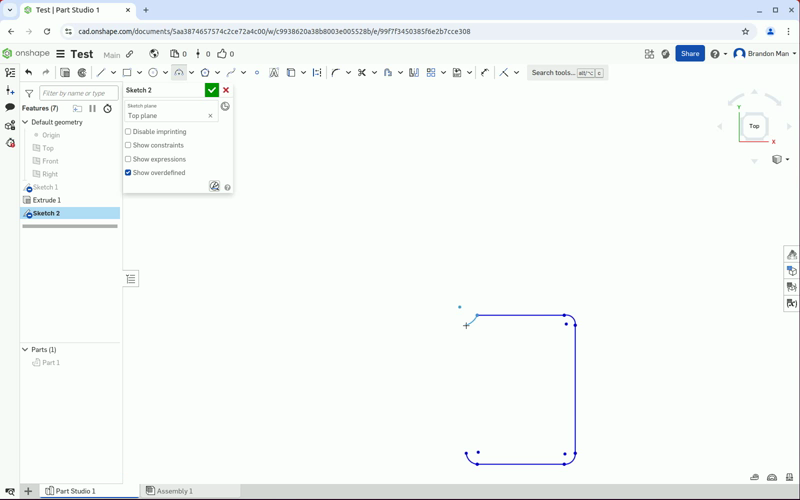
scroll(6)
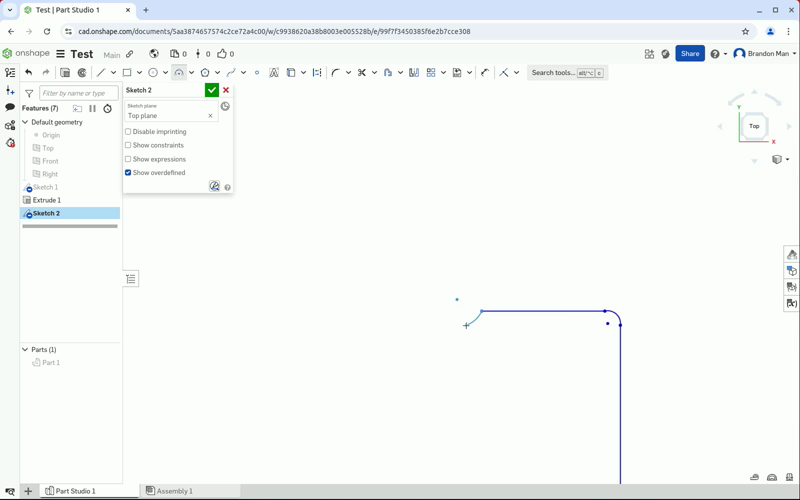
scroll(6)
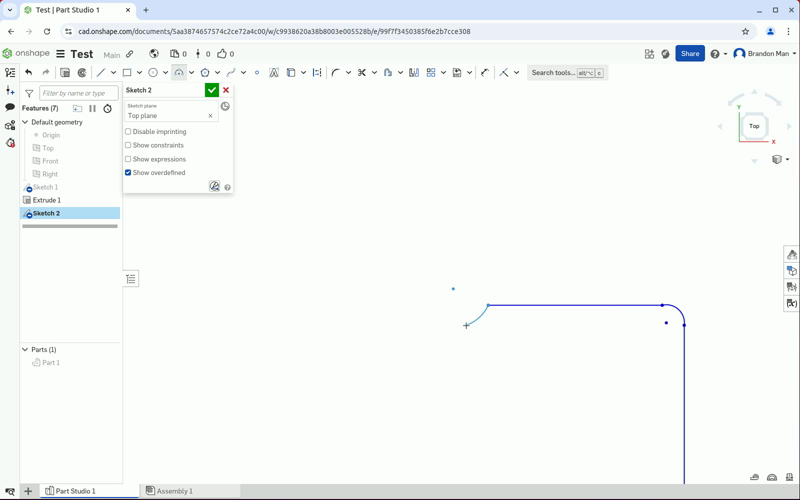
scroll(6)
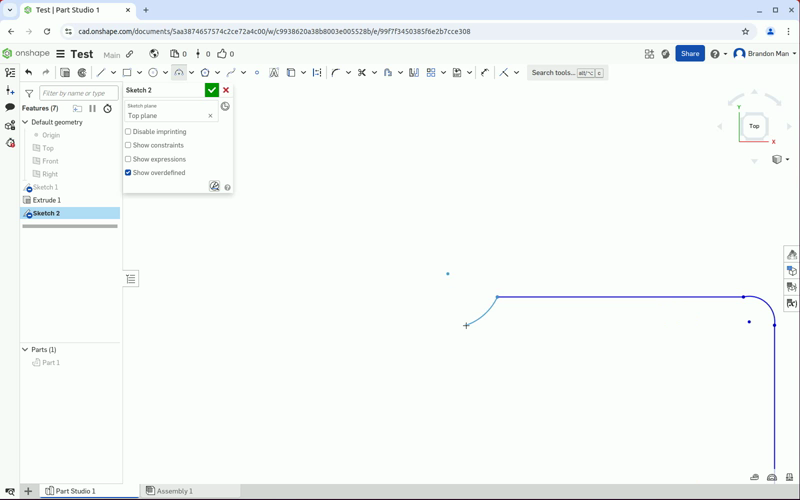
scroll(6)
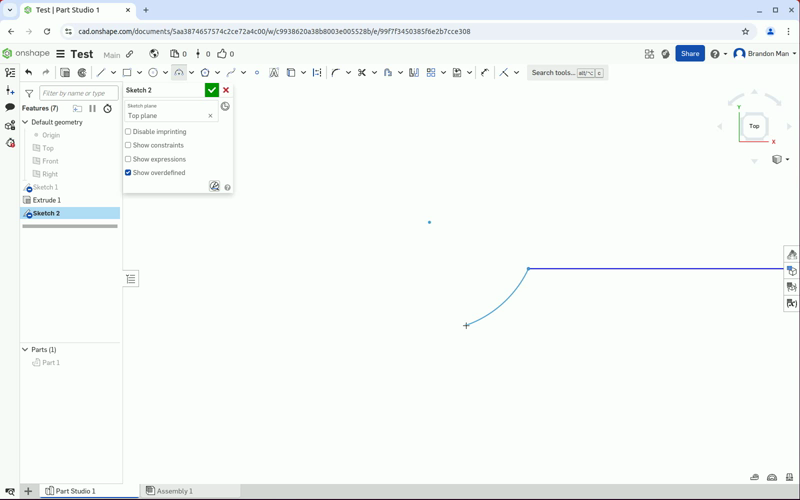
click(466, 325)
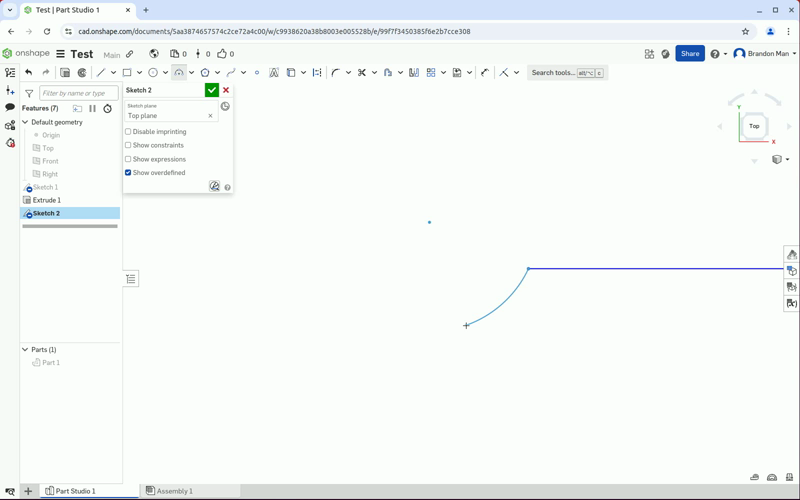
scroll(-6)
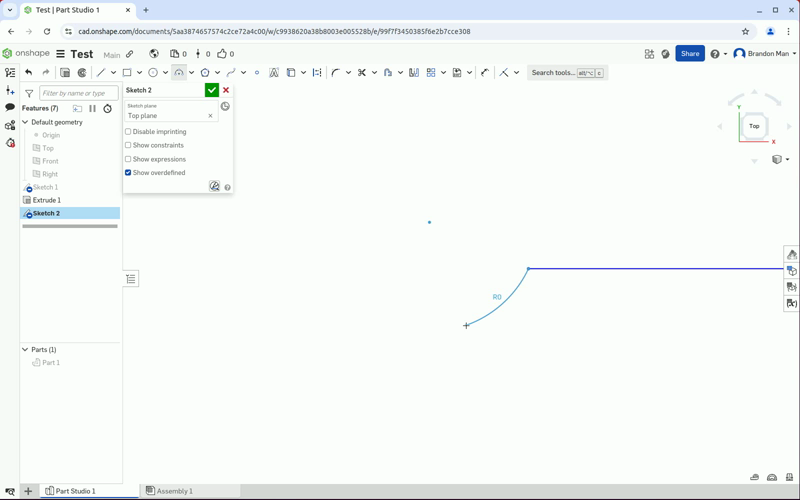
scroll(-6)
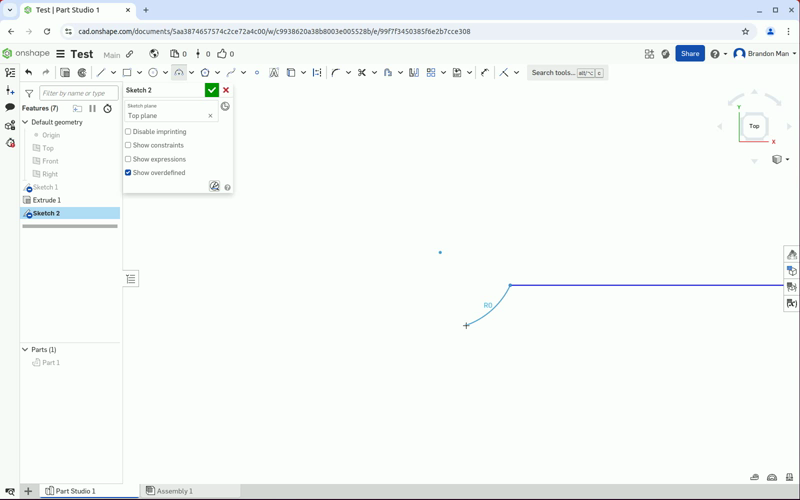
scroll(-6)
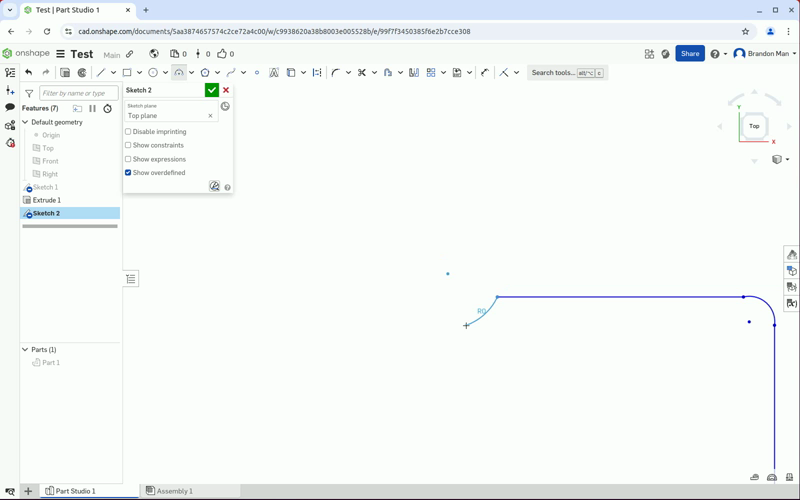
scroll(-6)
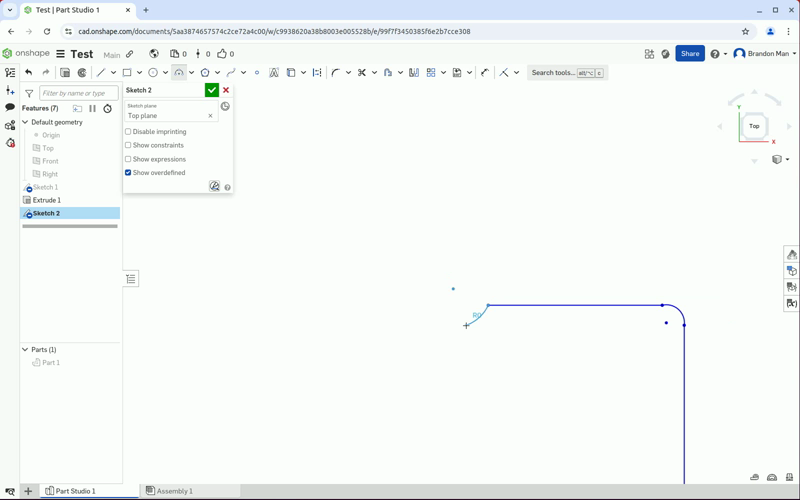
scroll(-6)
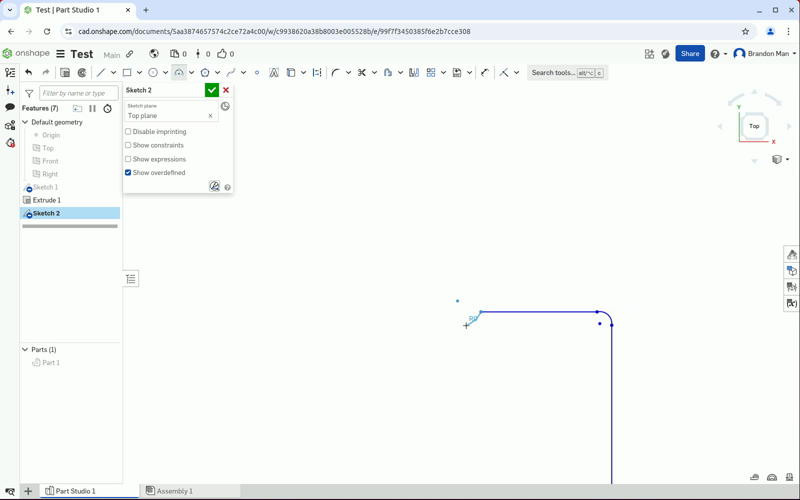
scroll(-6)
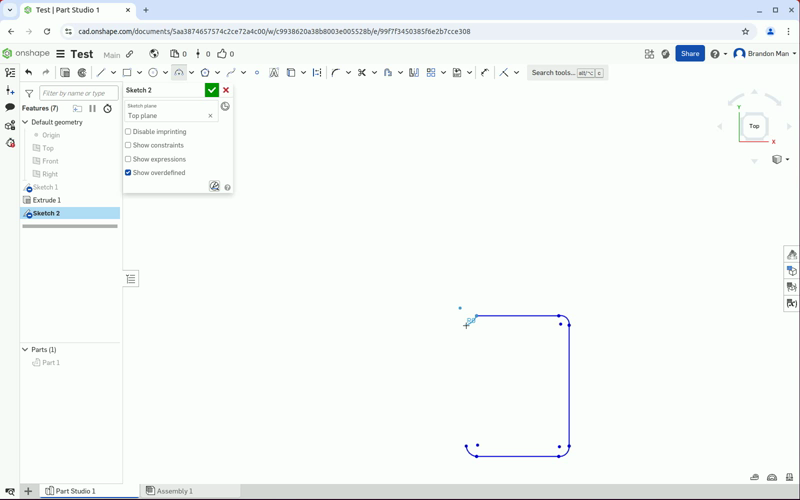
scroll(-6)
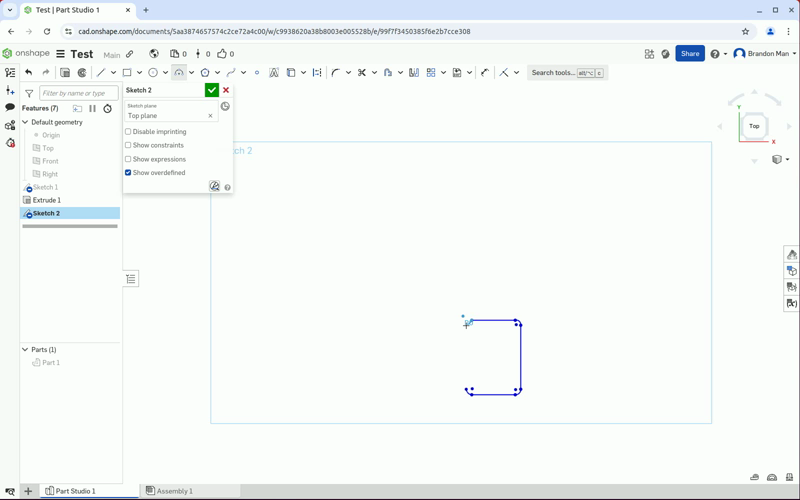
mouse_move(468, 321)
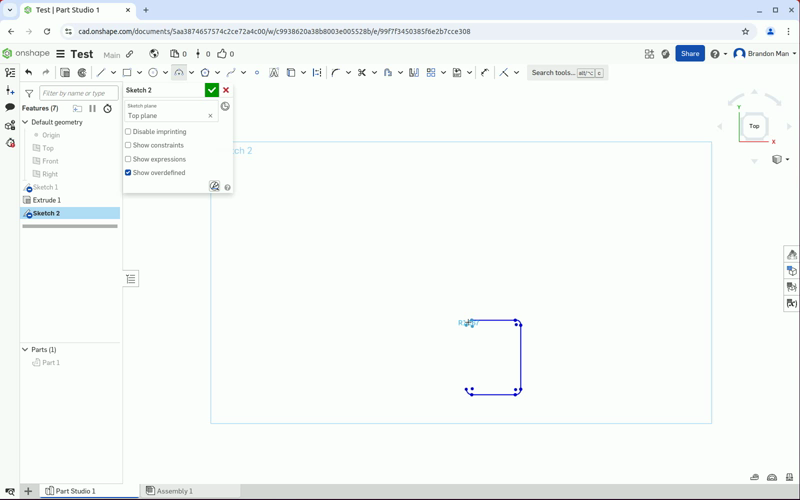
scroll(6)
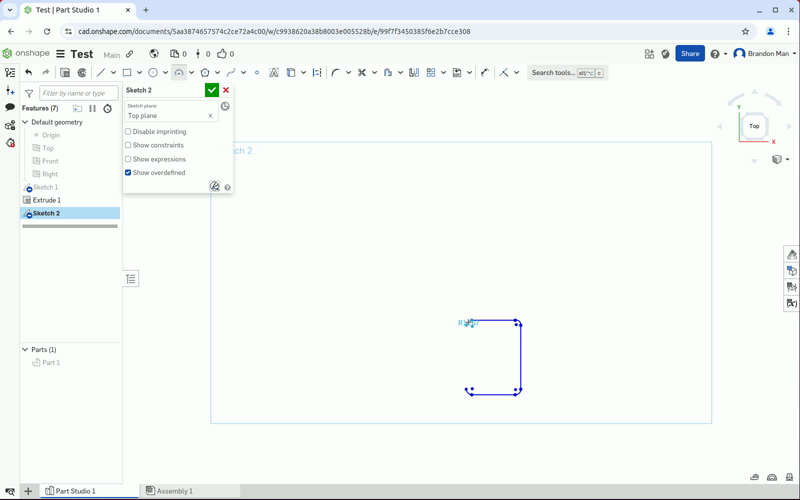
scroll(6)
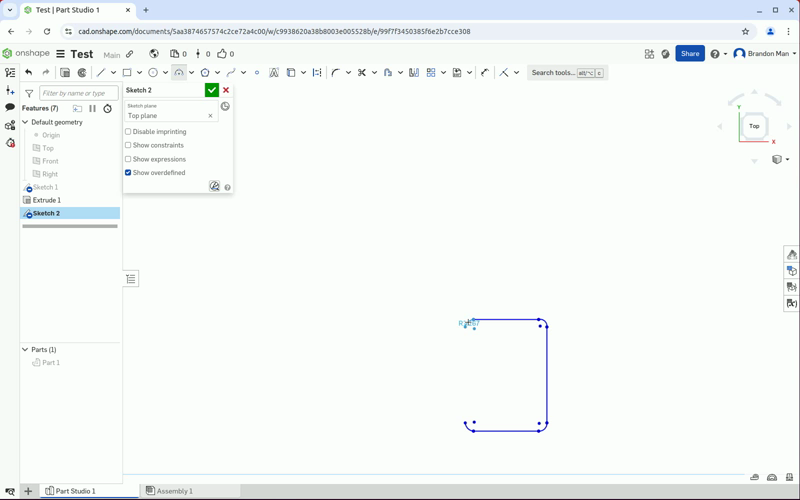
scroll(6)
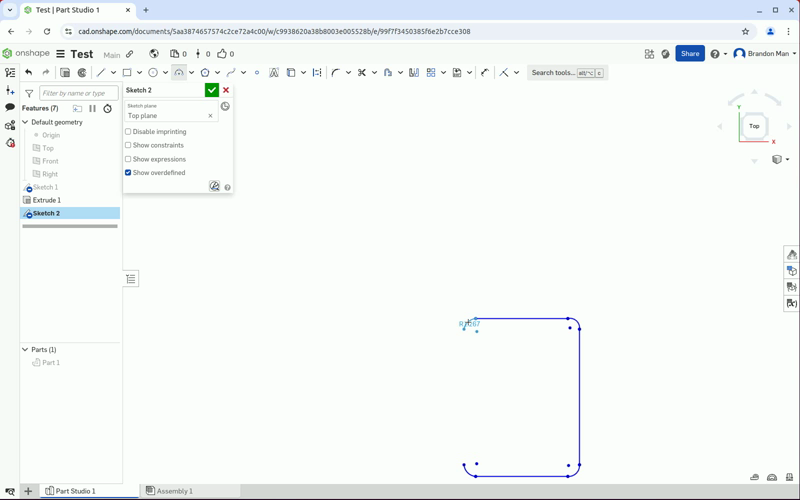
scroll(6)
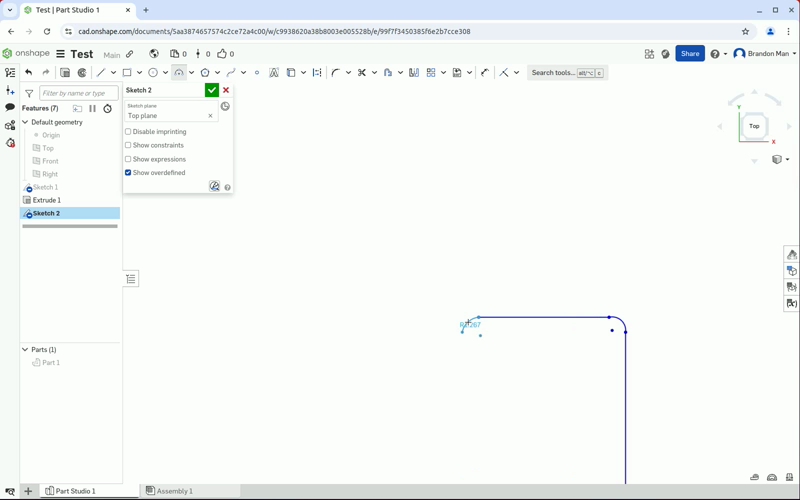
scroll(6)
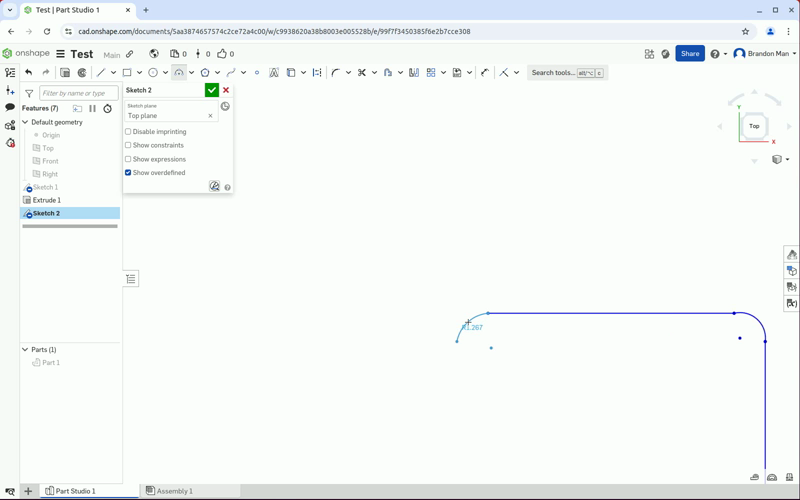
scroll(6)
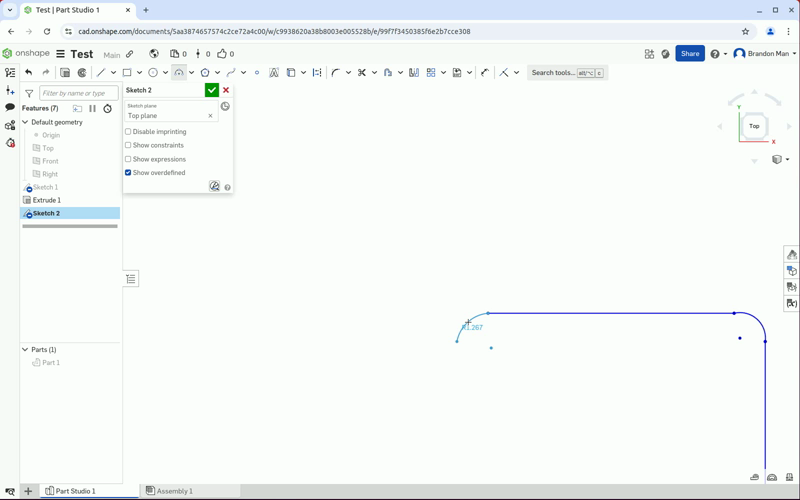
scroll(6)
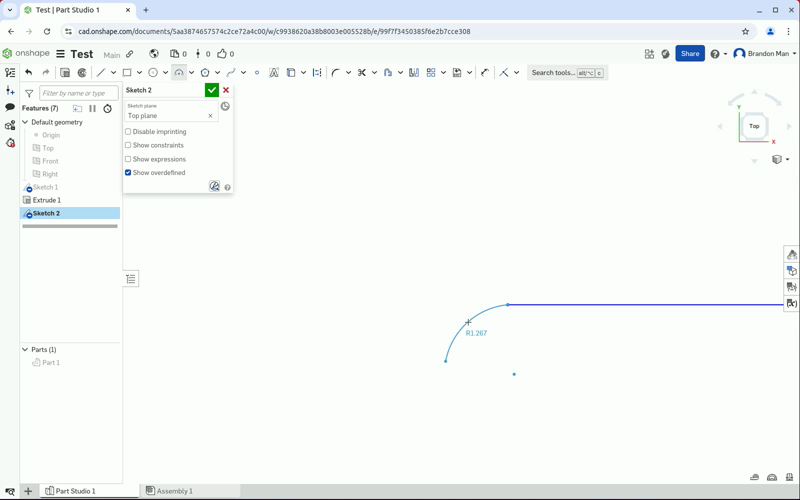
click(468, 321)
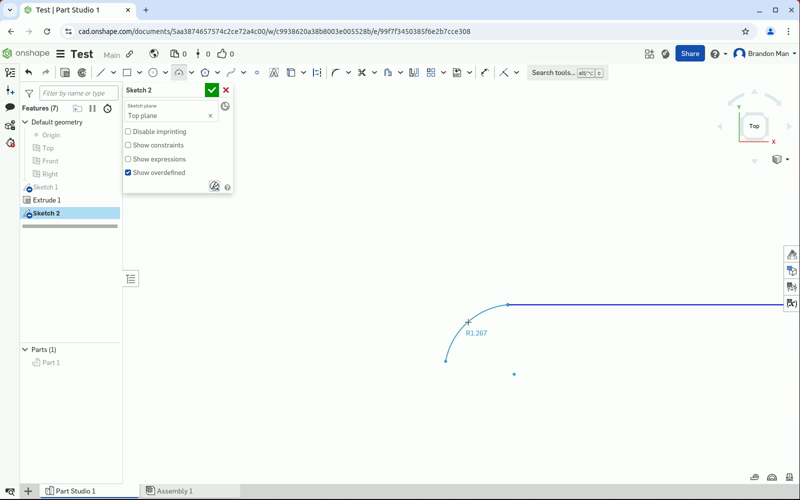
scroll(-6)
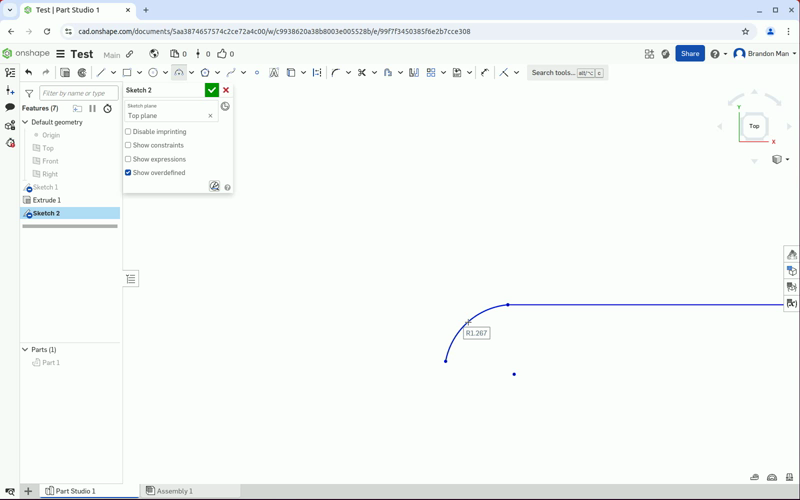
scroll(-6)
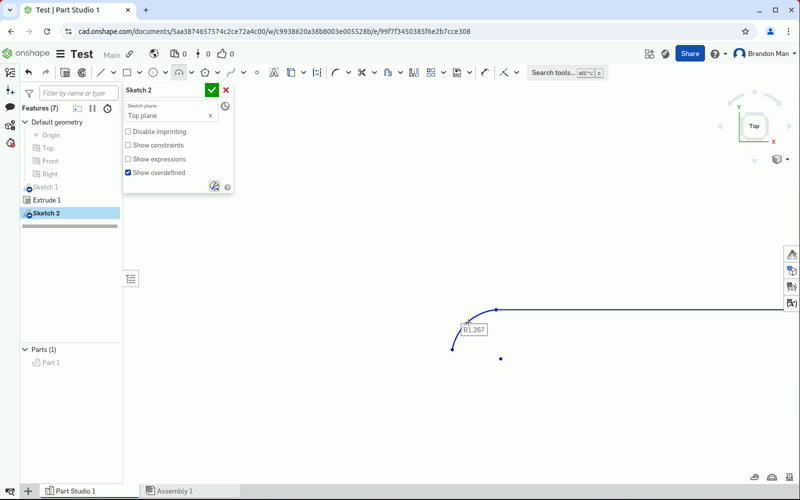
scroll(-6)
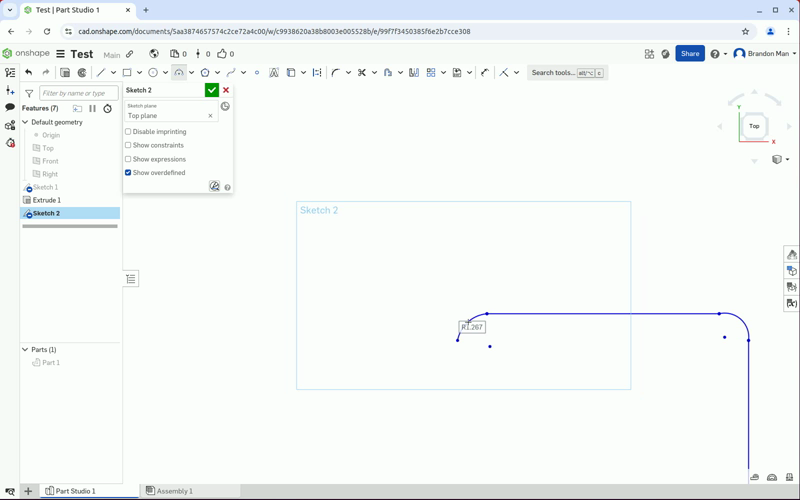
scroll(-6)
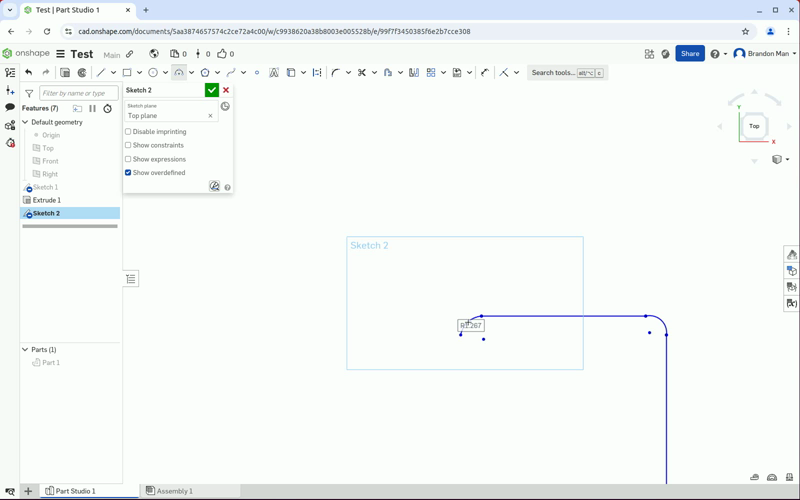
scroll(-6)
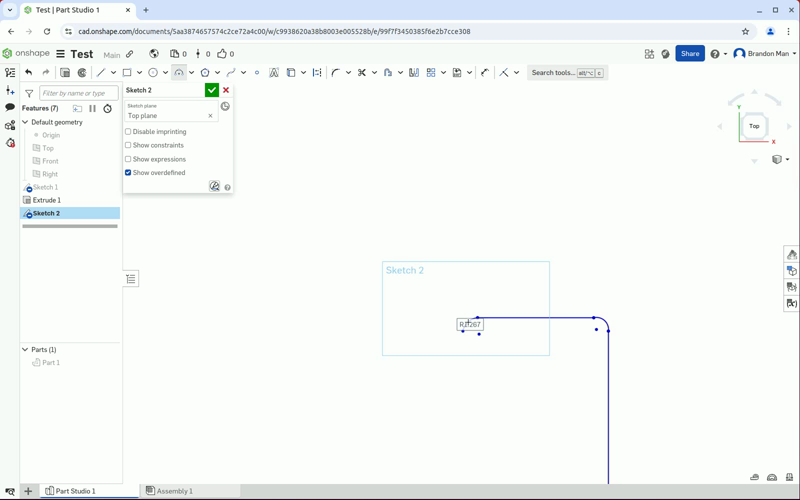
scroll(-6)
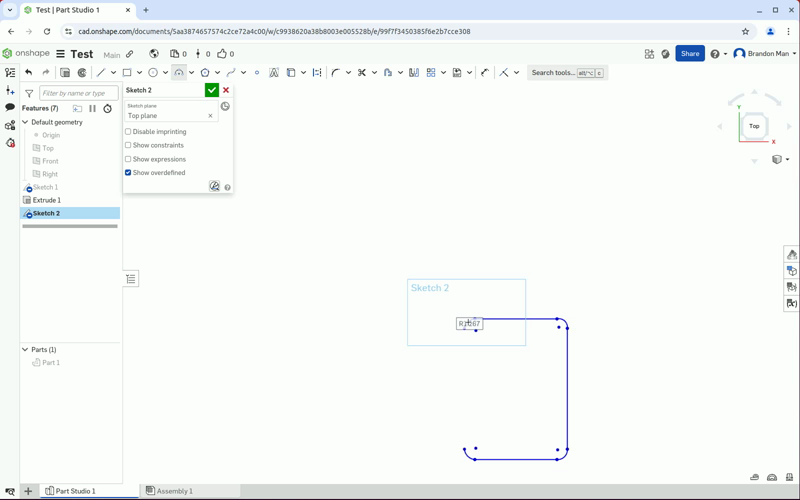
scroll(-6)
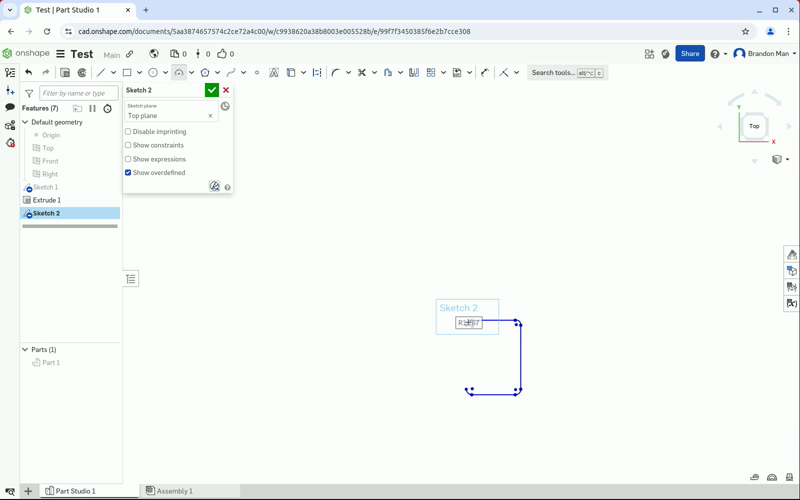
key_up(shift)
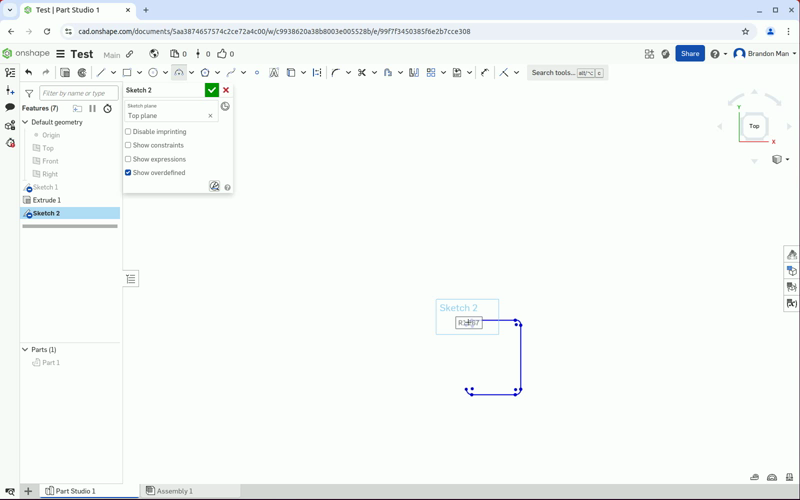
key(esc)
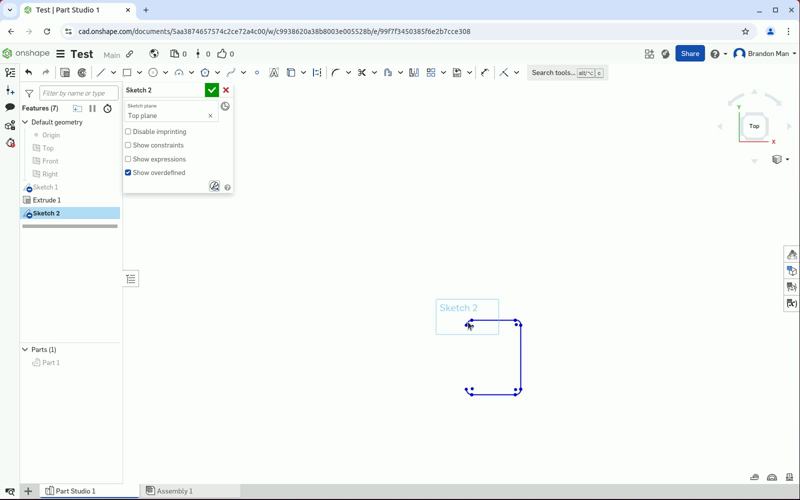
key(l)
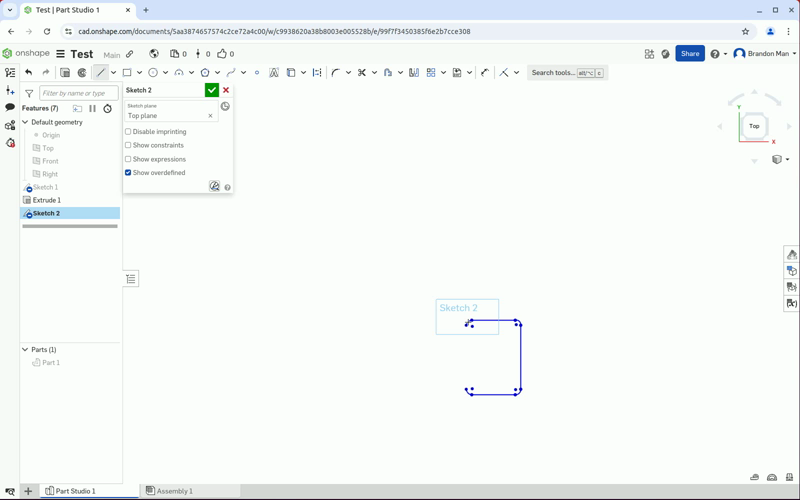
mouse_move(466, 325)
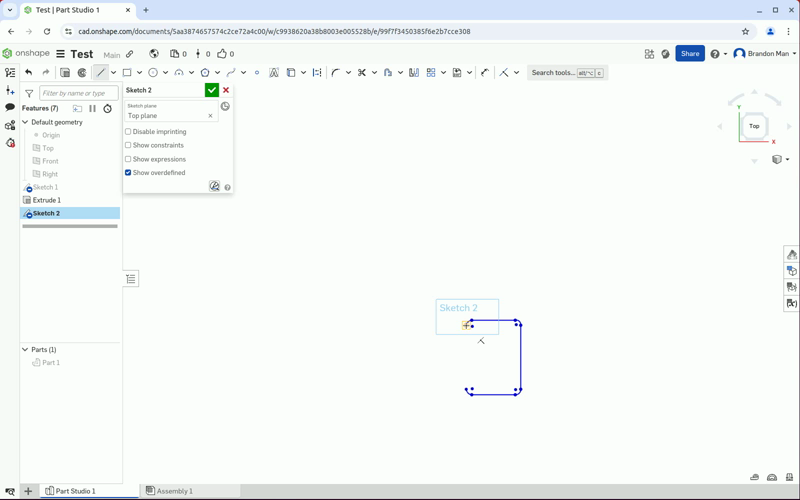
scroll(6)
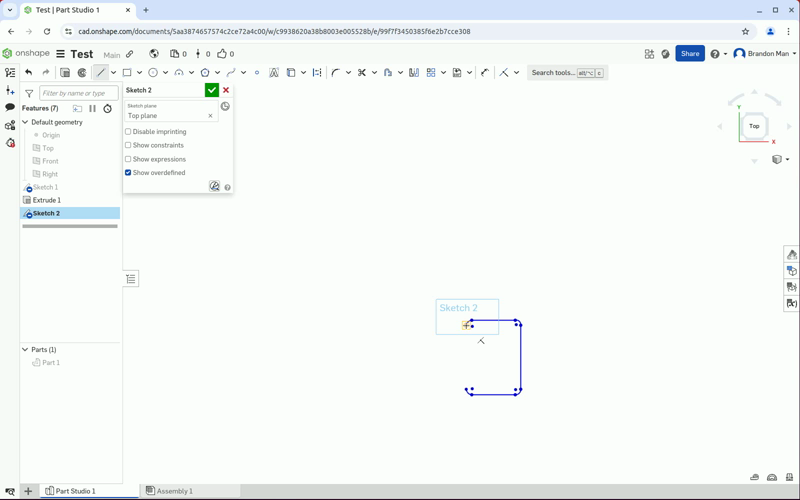
scroll(6)
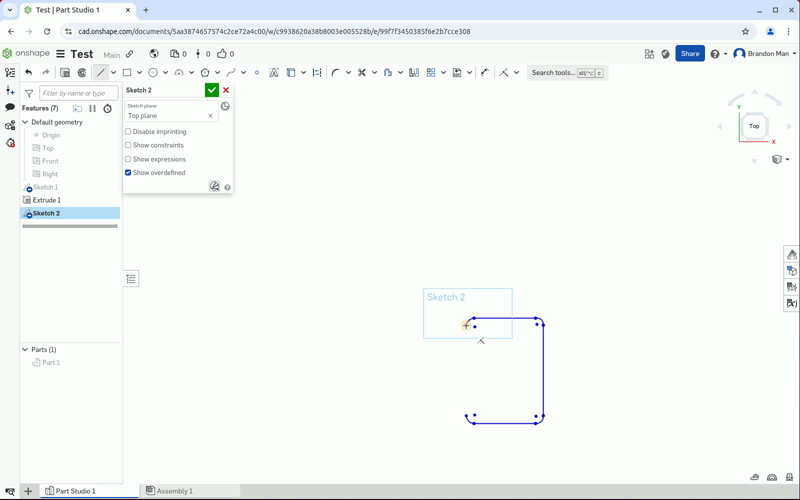
scroll(6)
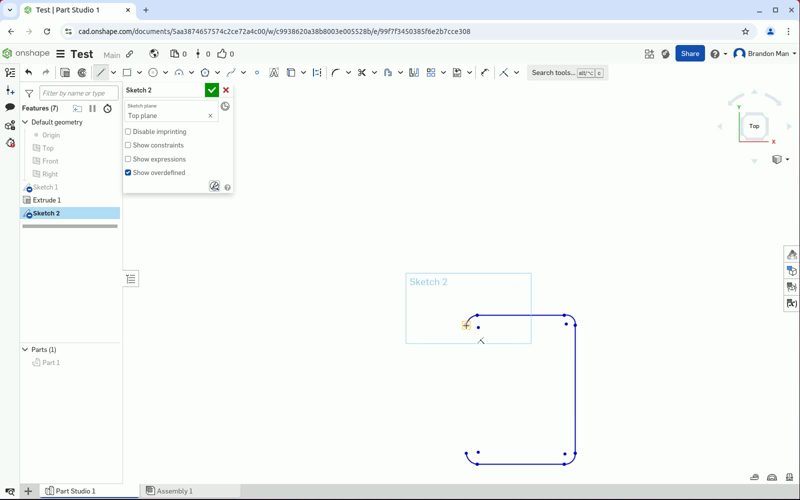
scroll(6)
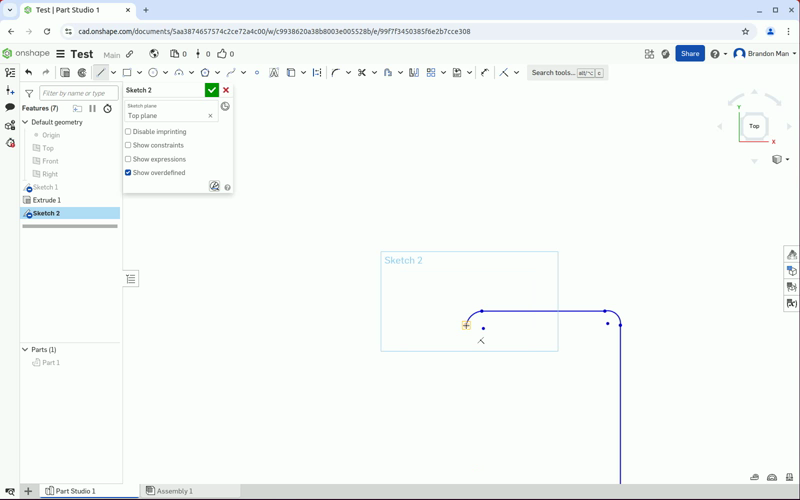
scroll(6)
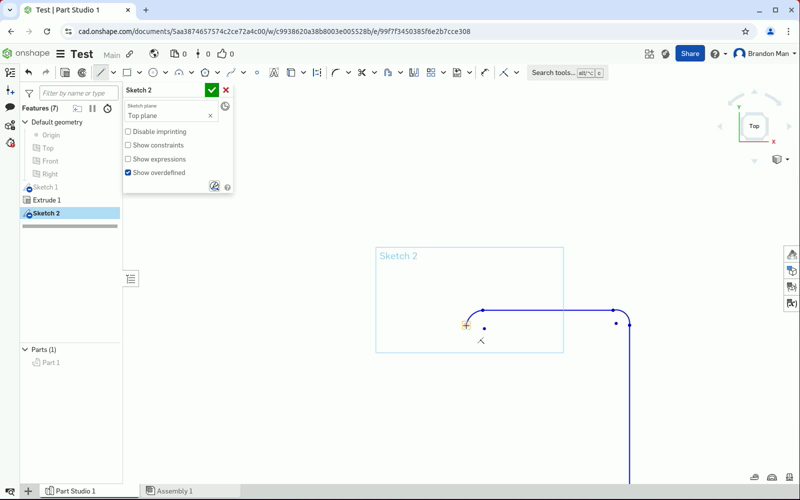
scroll(6)
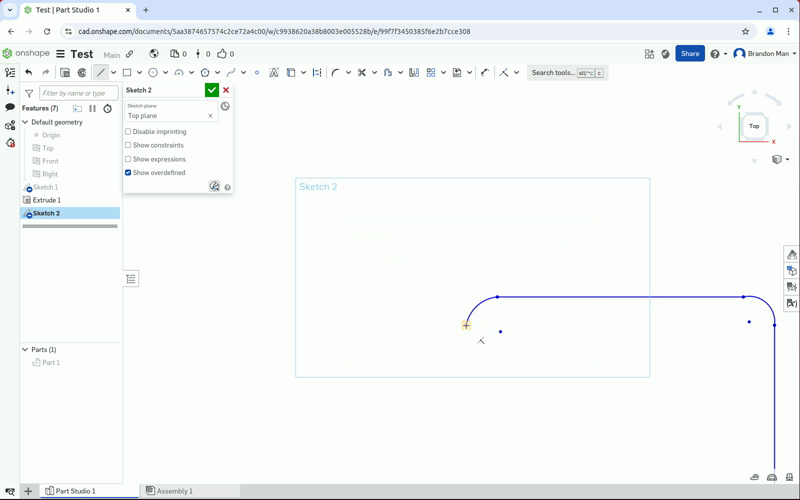
scroll(6)
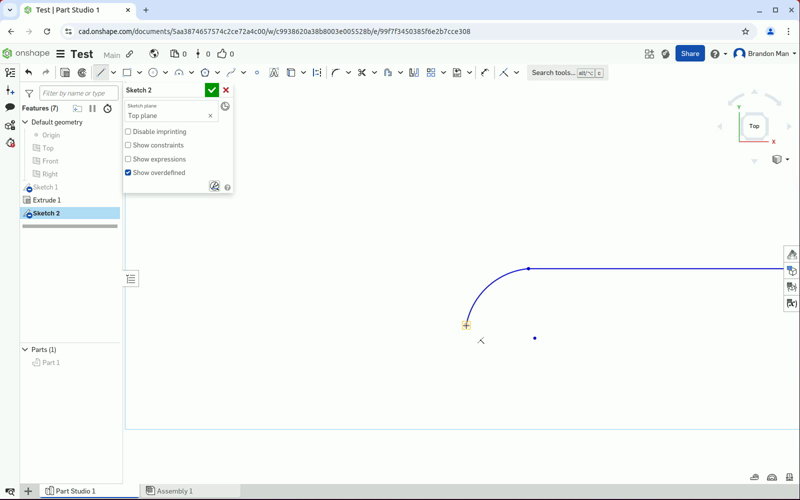
click(466, 325)
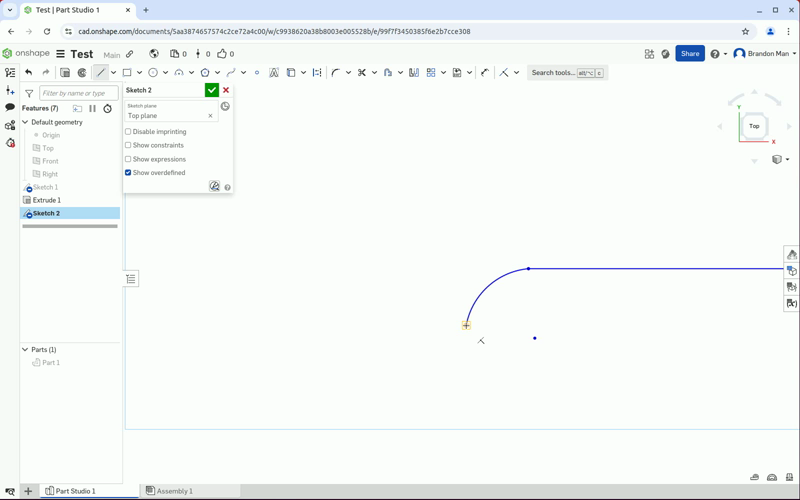
scroll(-6)
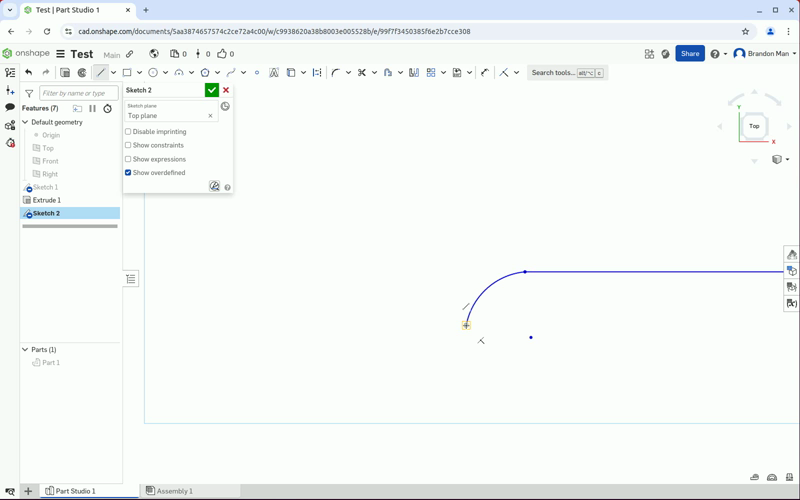
scroll(-6)
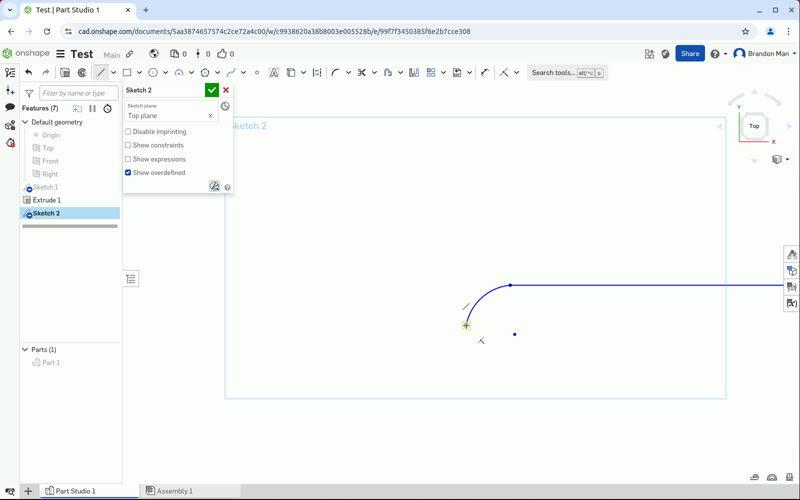
scroll(-6)
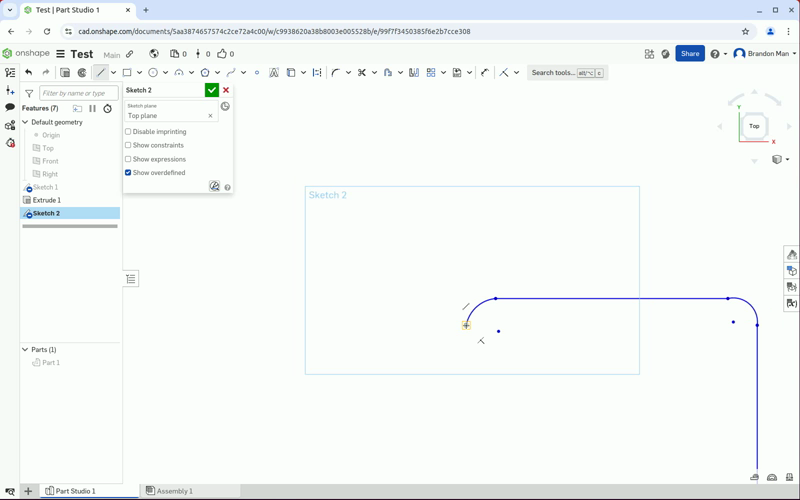
scroll(-6)
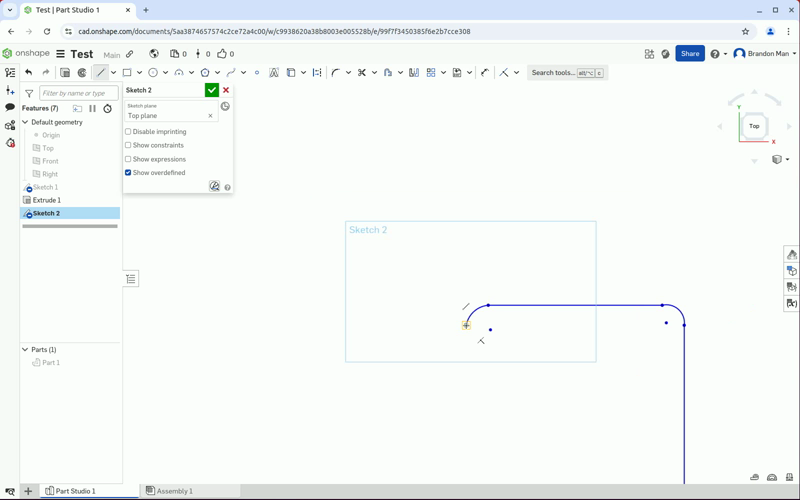
scroll(-6)
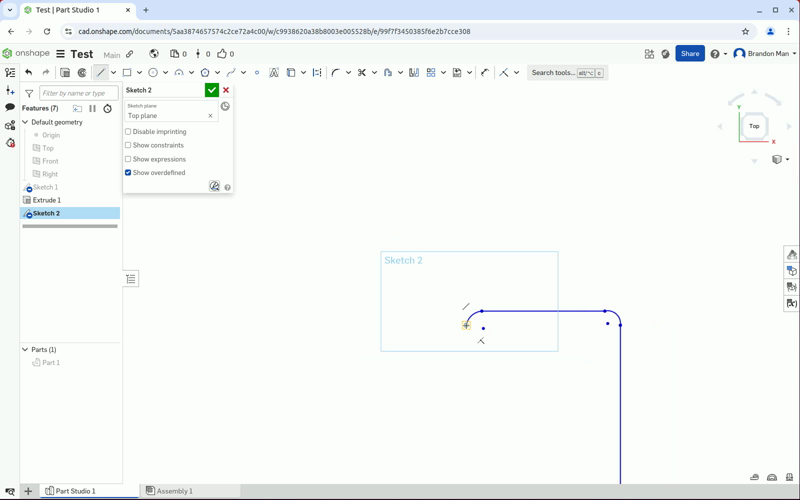
scroll(-6)
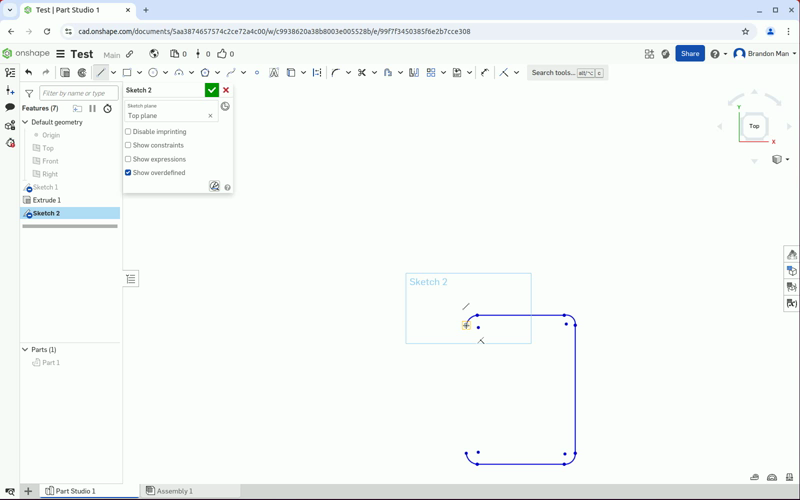
scroll(-6)
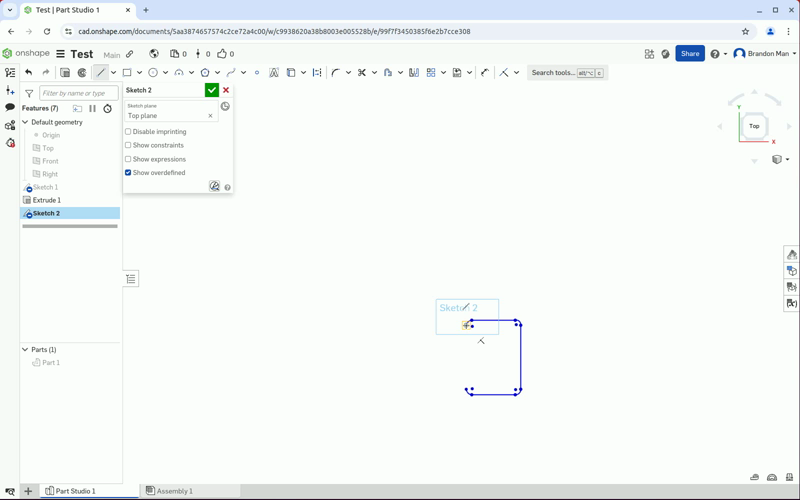
key_down(shift)
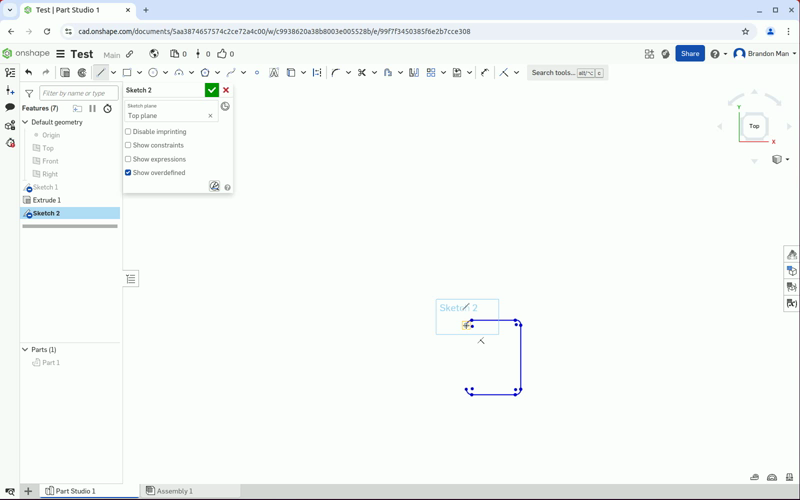
mouse_move(466, 389)
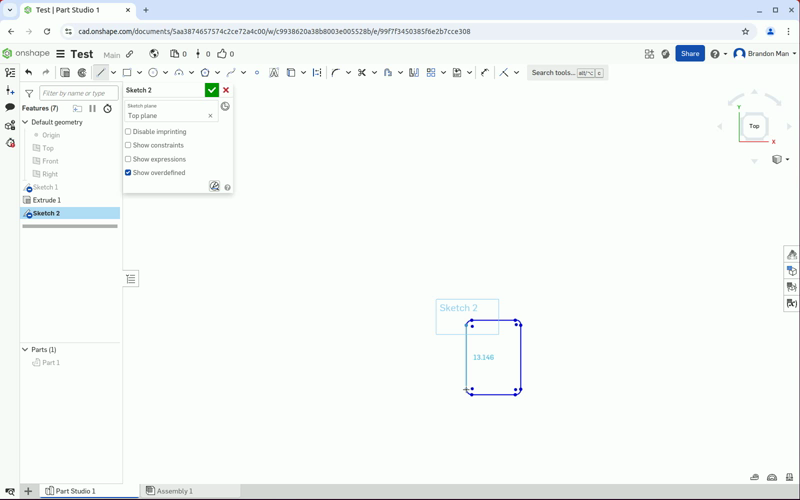
scroll(6)
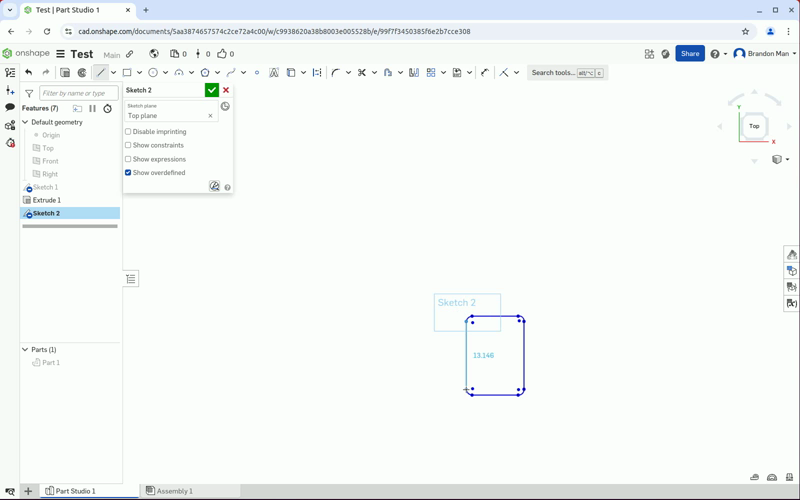
scroll(6)
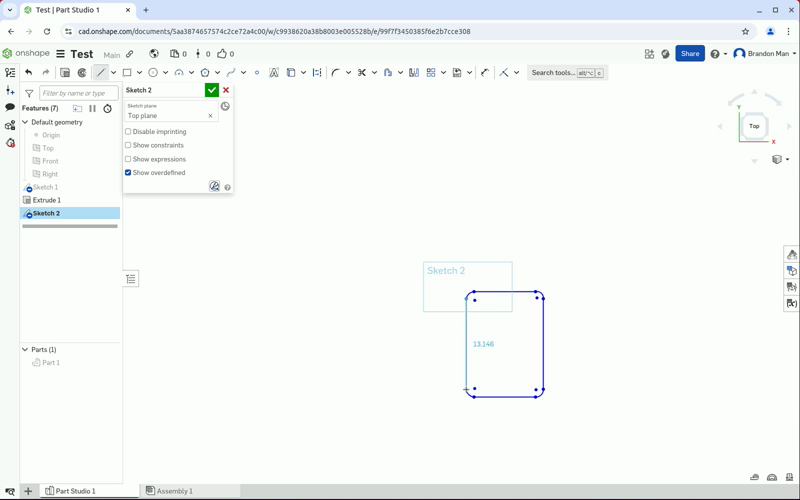
scroll(6)
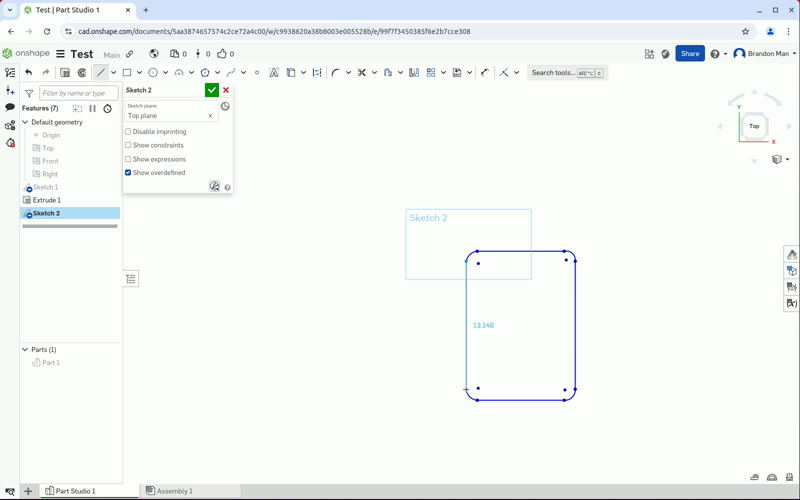
scroll(6)
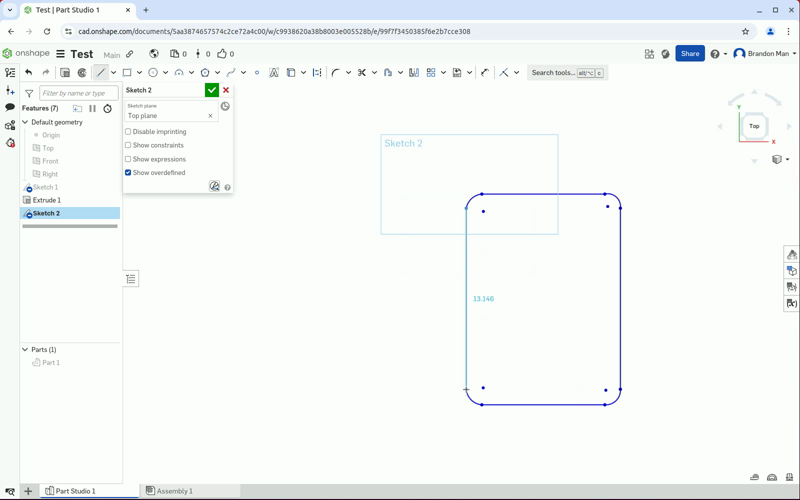
scroll(6)
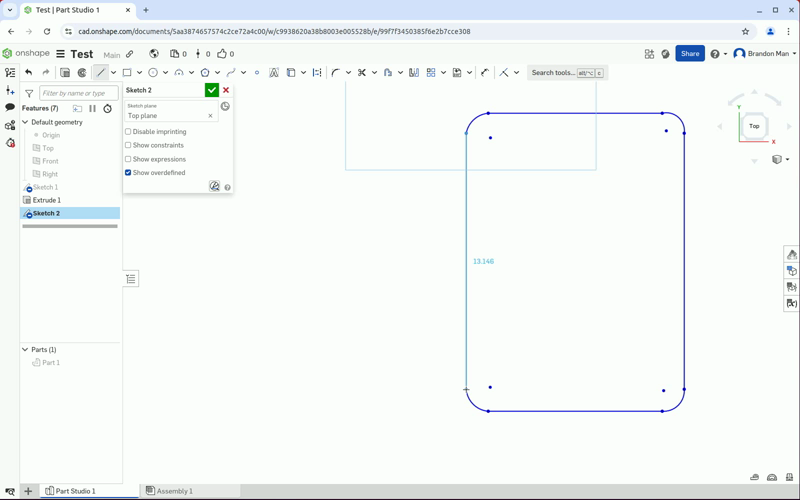
scroll(6)
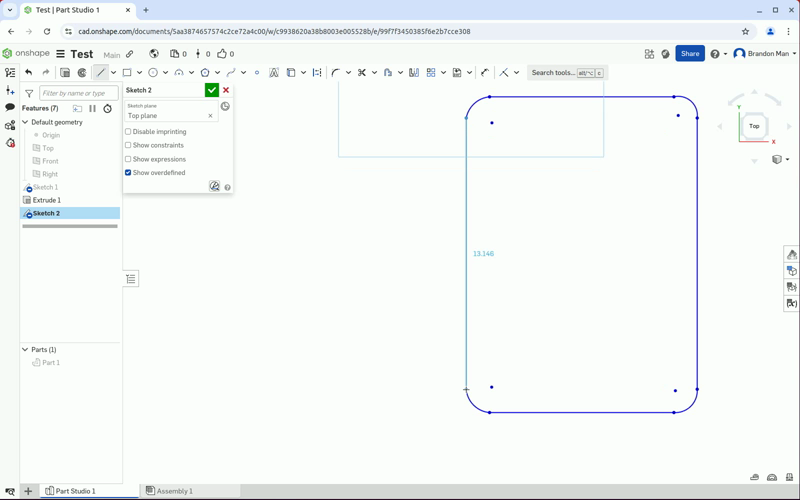
scroll(6)
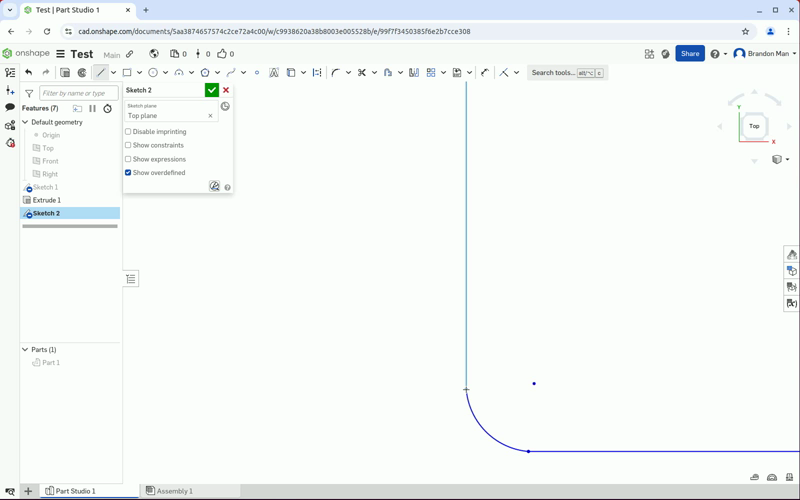
key_up(shift)
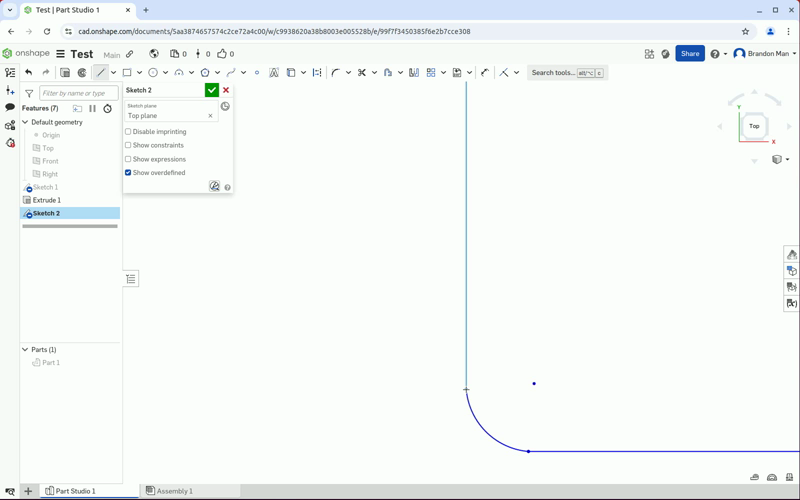
click(466, 389)
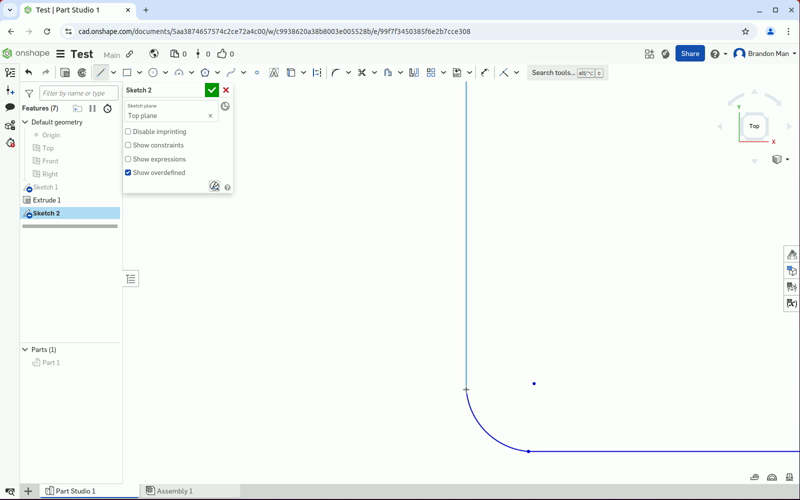
scroll(-6)
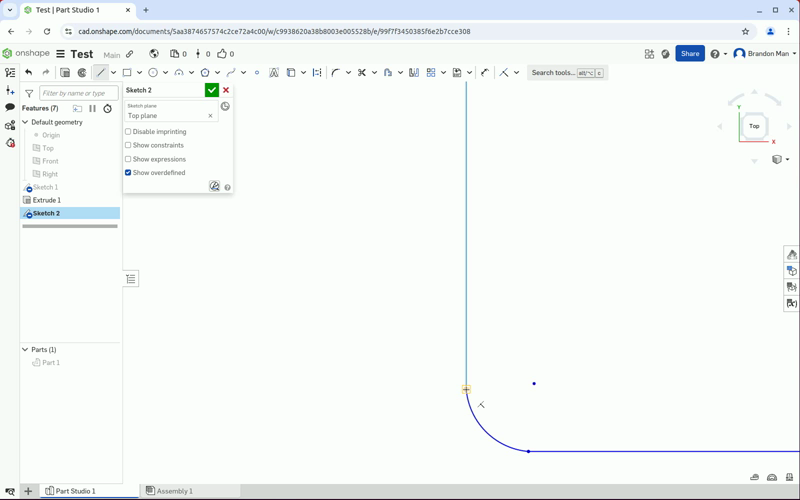
scroll(-6)
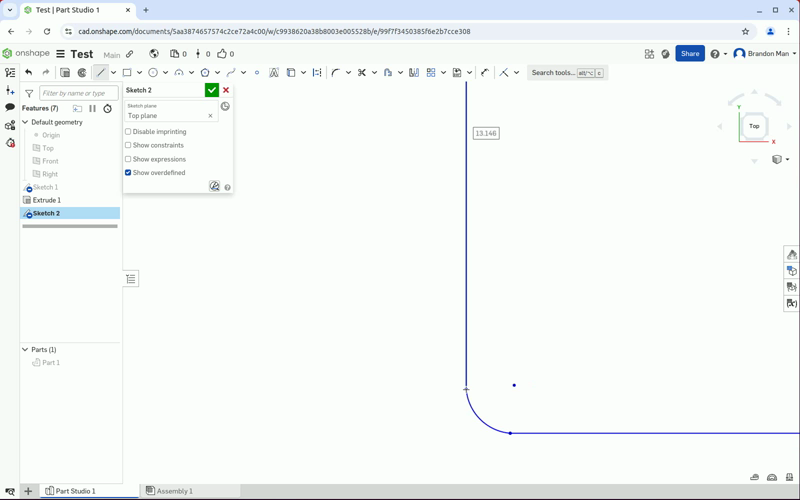
scroll(-6)
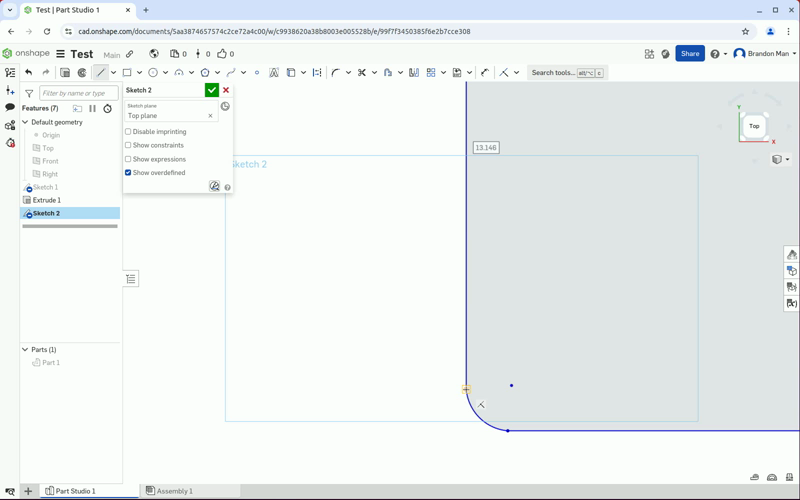
scroll(-6)
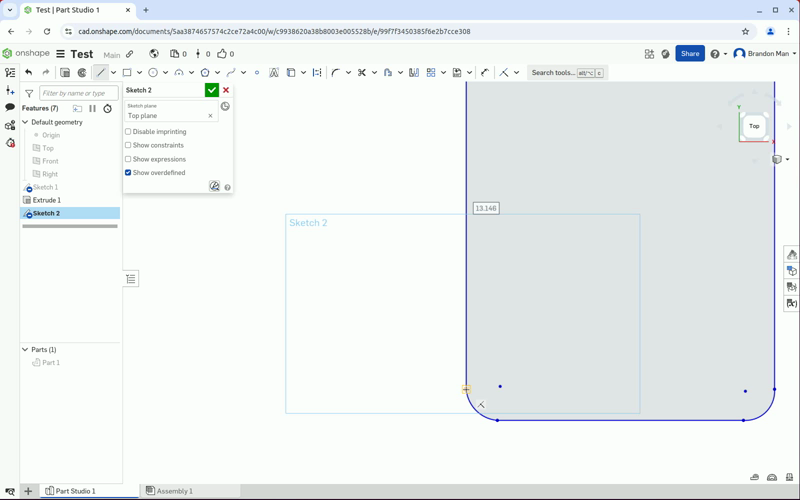
scroll(-6)
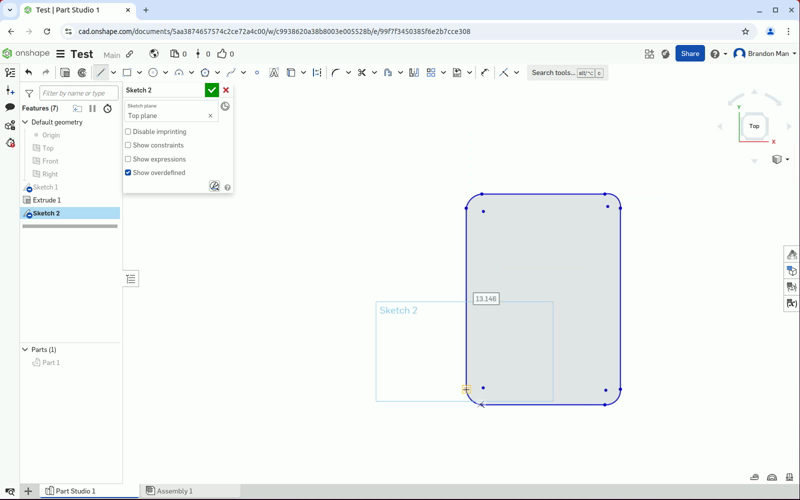
scroll(-6)
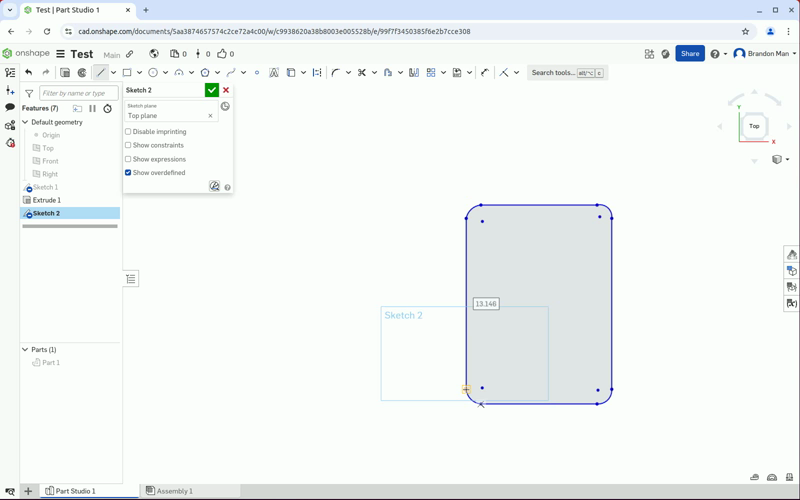
scroll(-6)
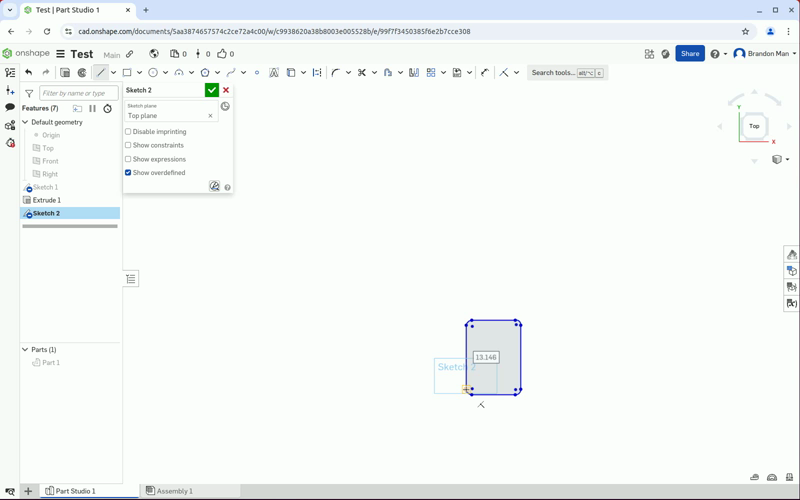
key(esc)
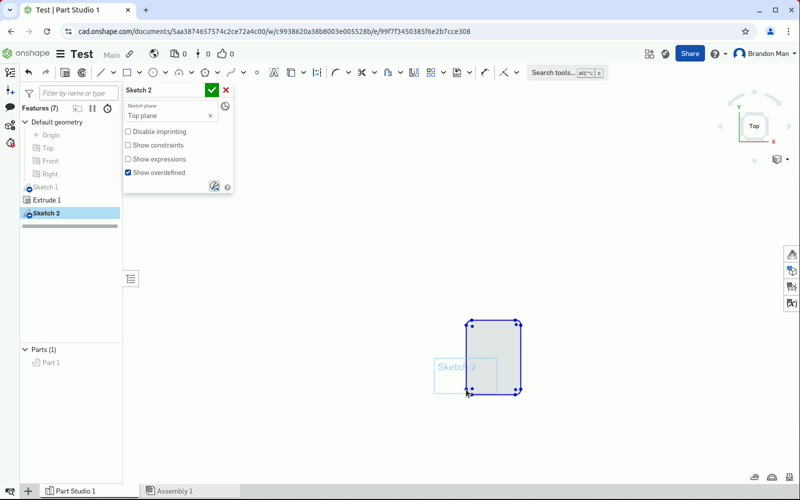
mouse_move(469, 368)
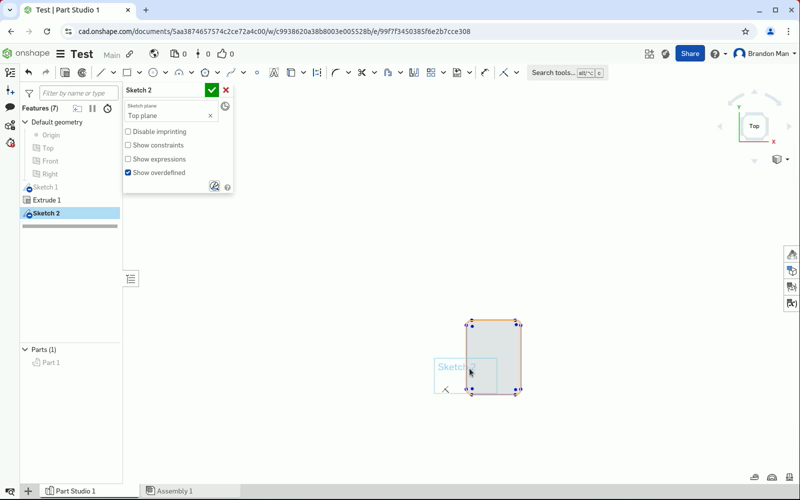
click(469, 368)
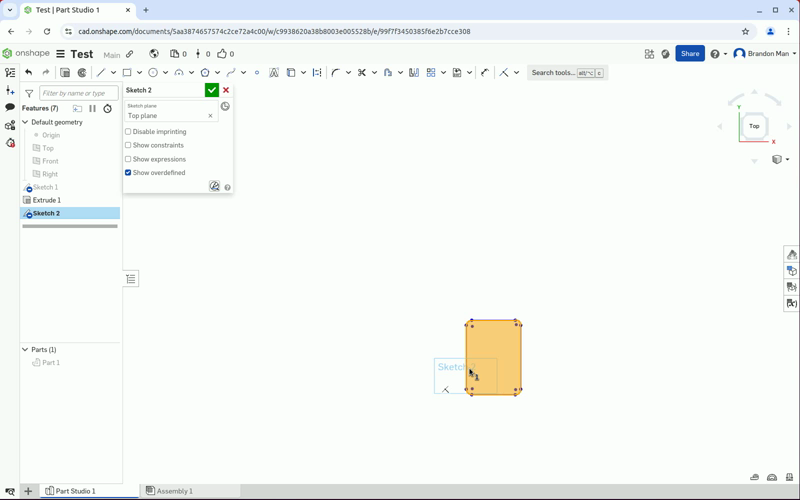
mouse_move(73, 352)
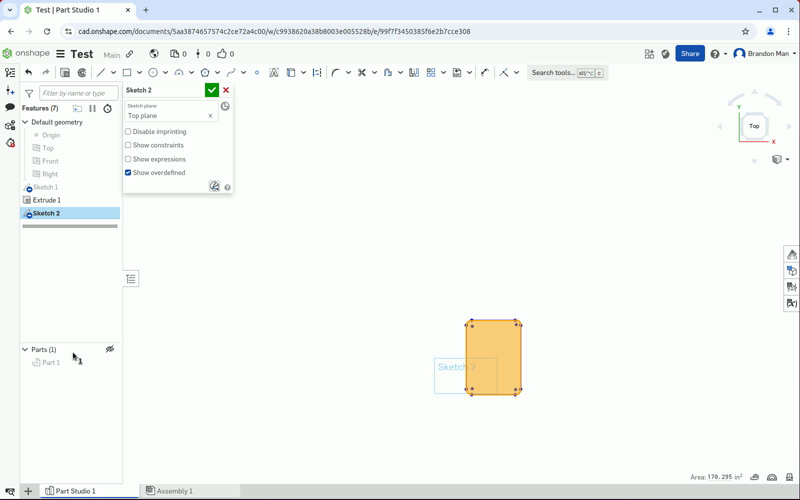
key(shift+y)
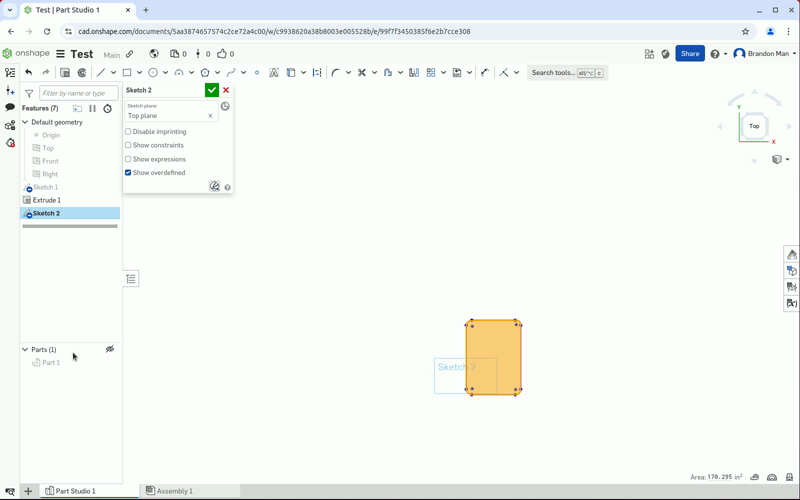
key(shift+e)
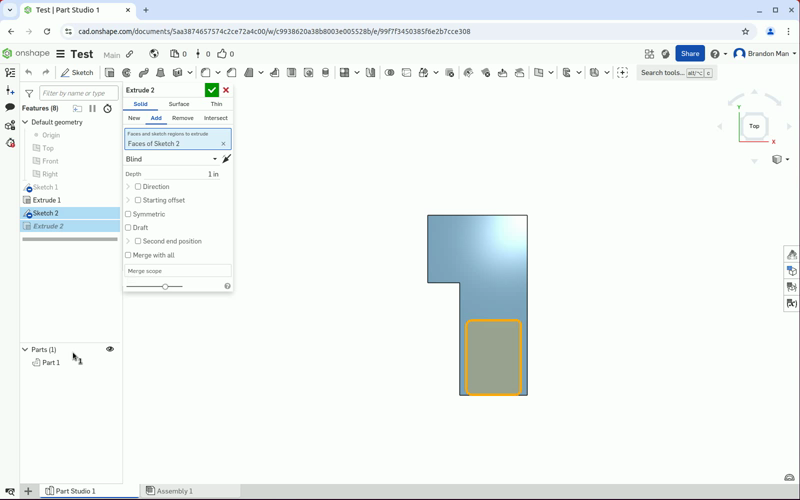
mouse_move(143, 106)
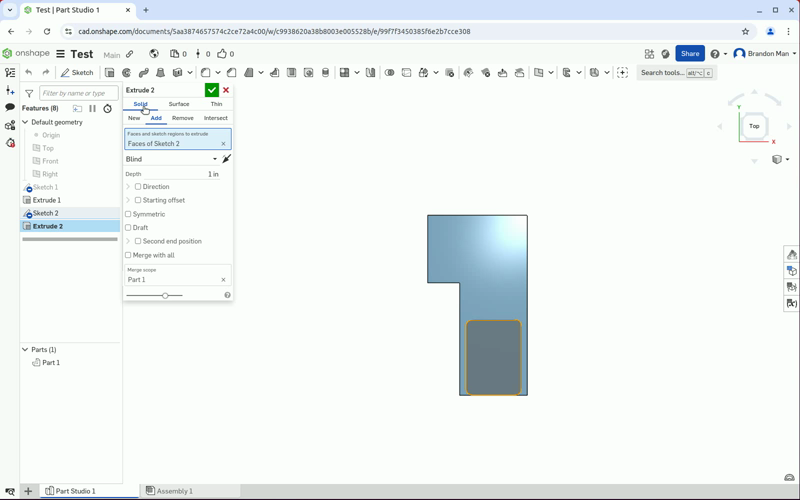
click(143, 106)
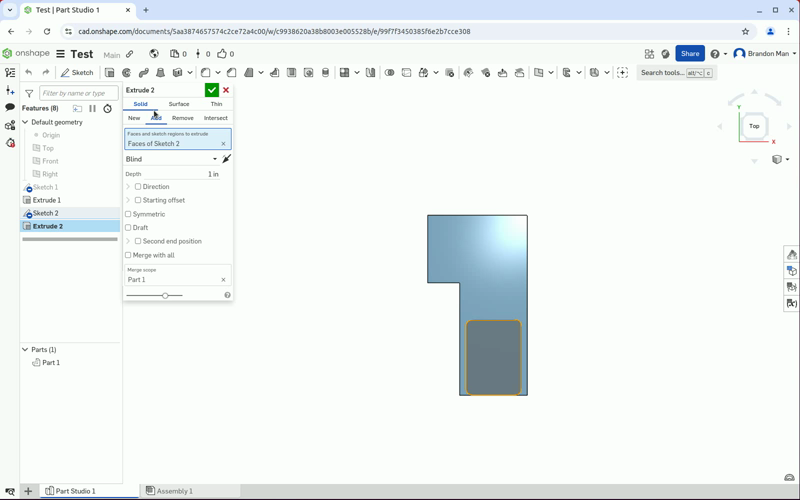
mouse_move(186, 120)
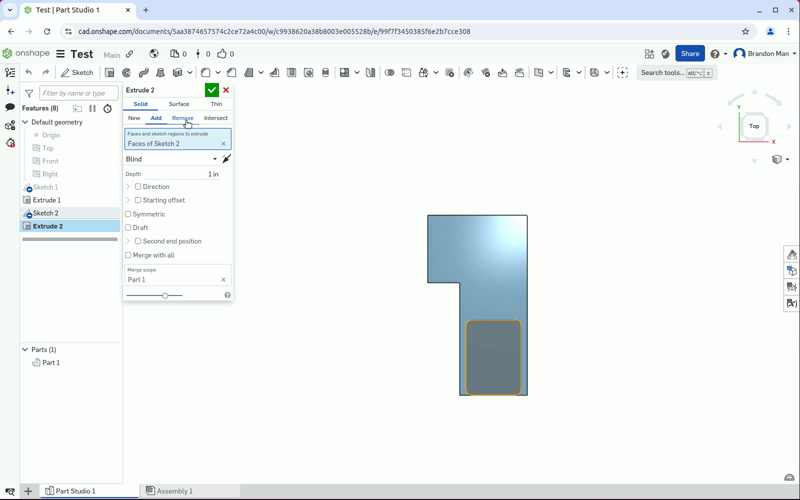
click(186, 120)
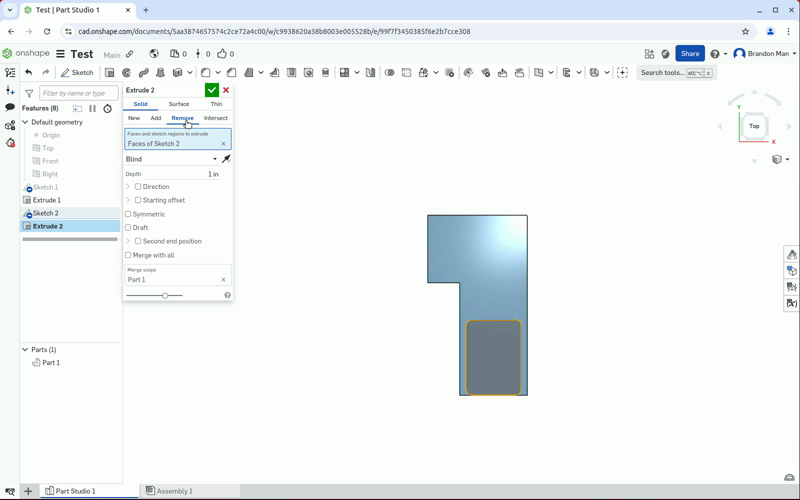
key(tab, 4)
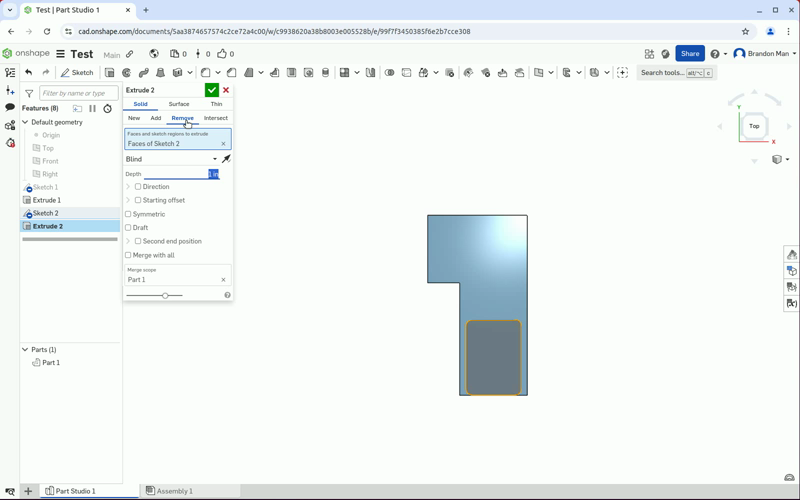
text(5.055)
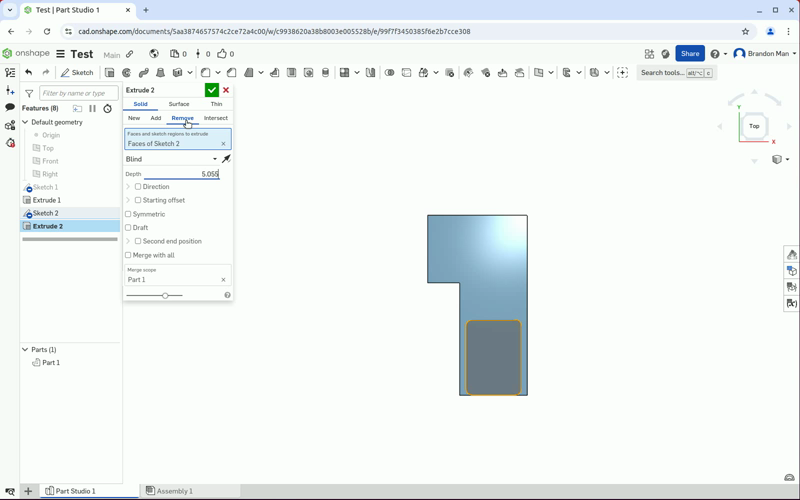
key(tab, 6)
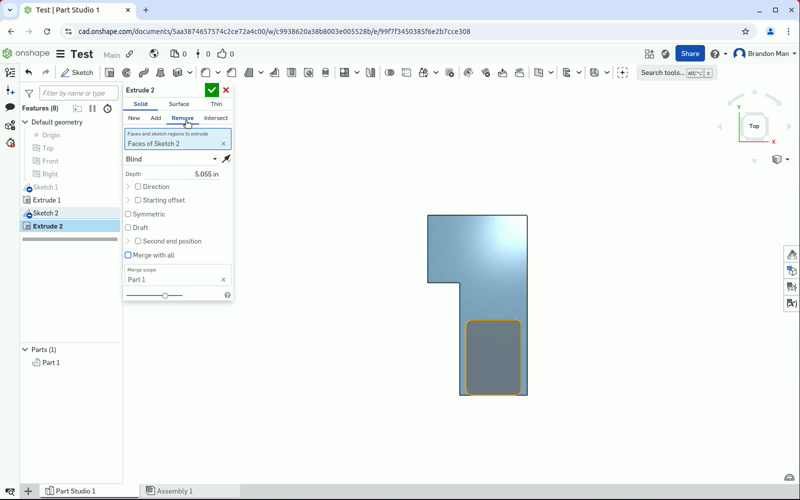
key(space)
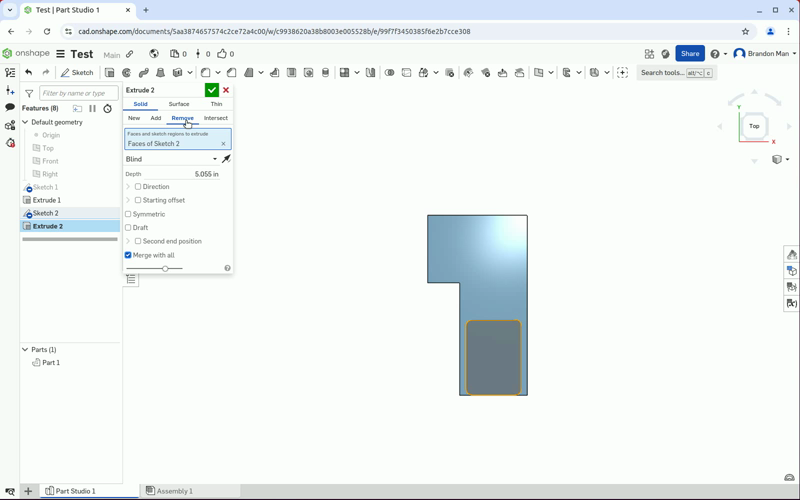
key(enter)
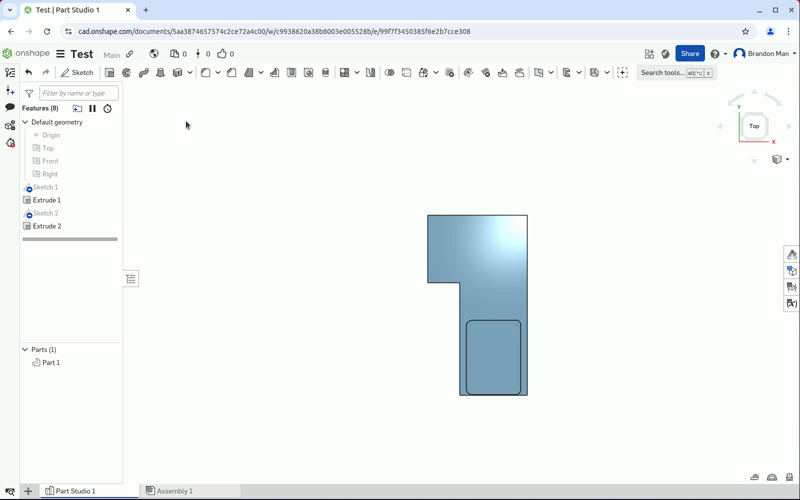
key(shift+h)
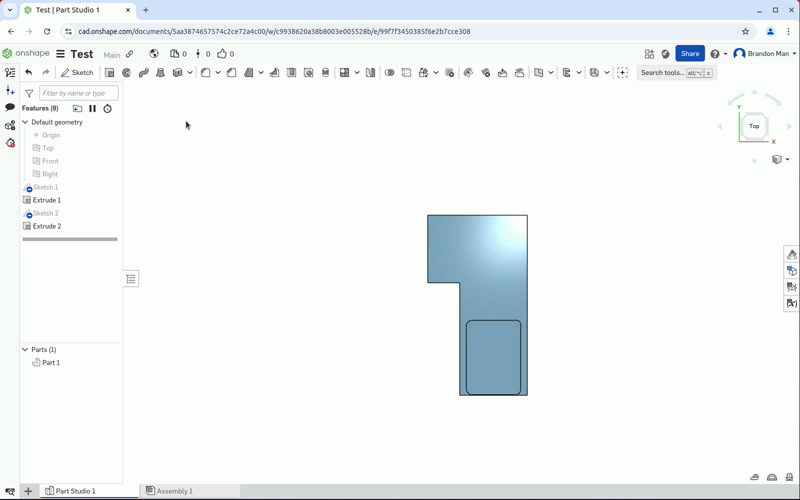
key(shift+h)
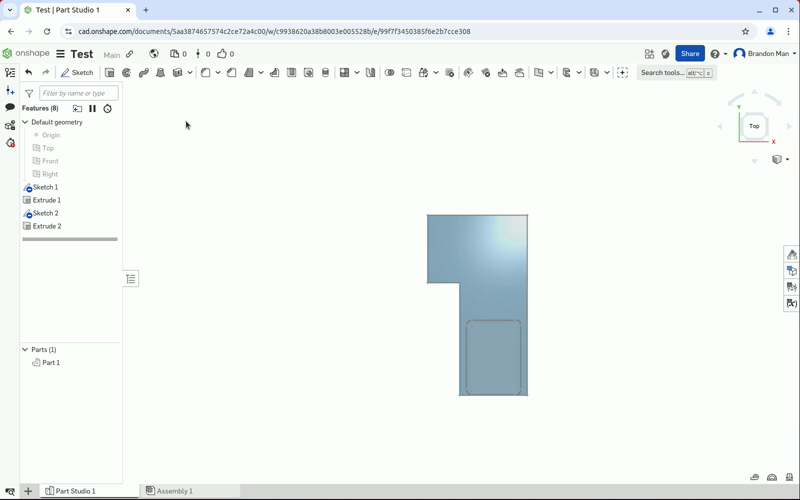
key(shift+7)
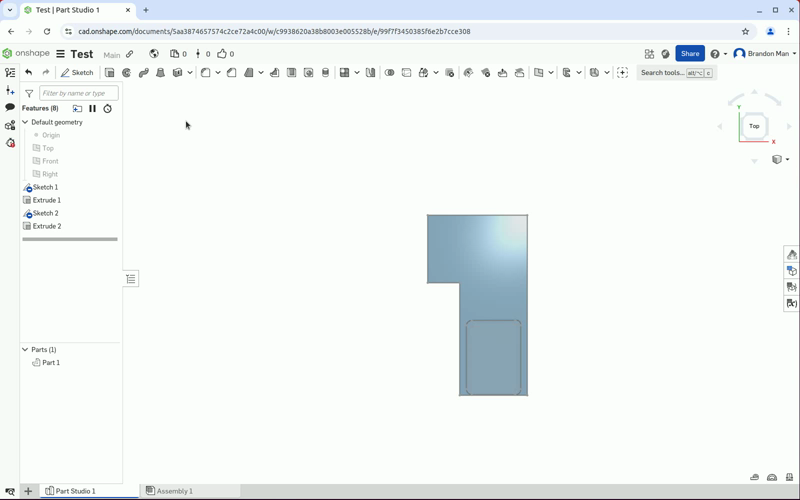
key(up, 3)
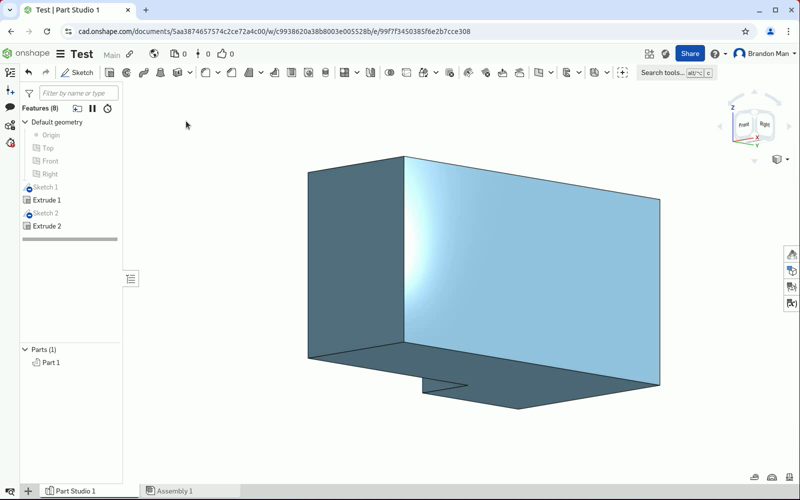
key(left, 3)
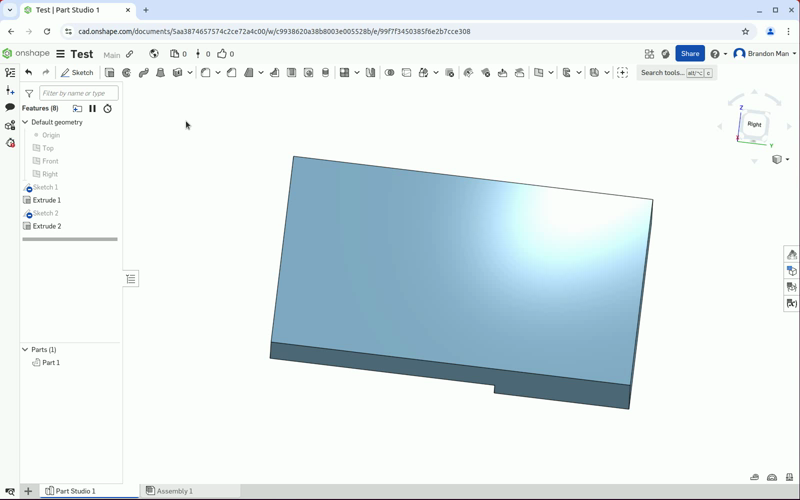
key(right, 3)
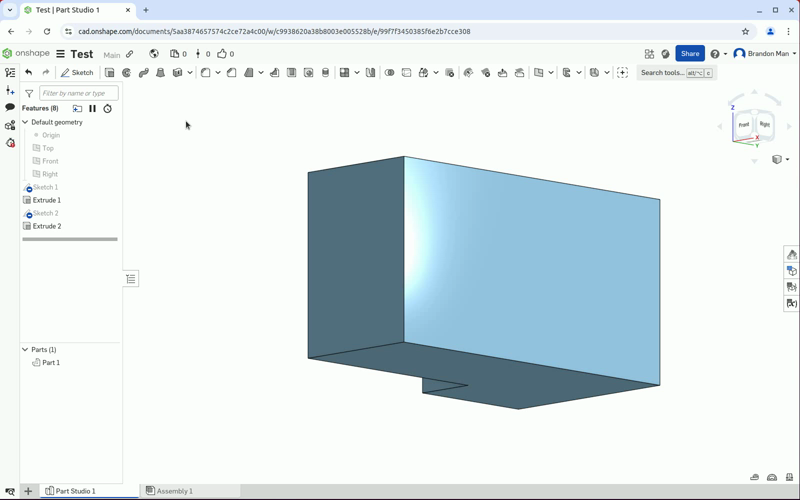
key(down, 3)
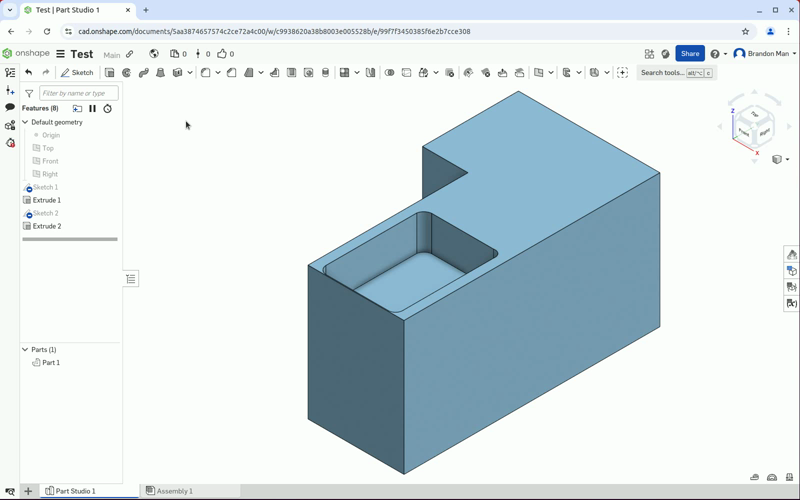
mouse_move(73, 189)
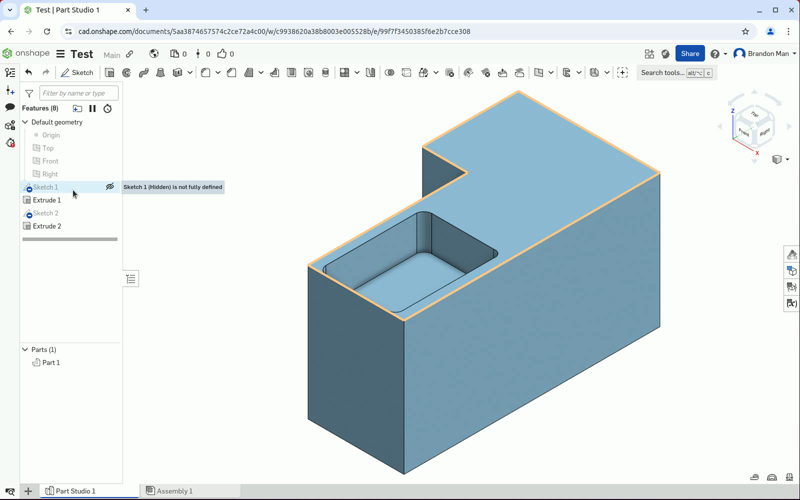
click(73, 189)